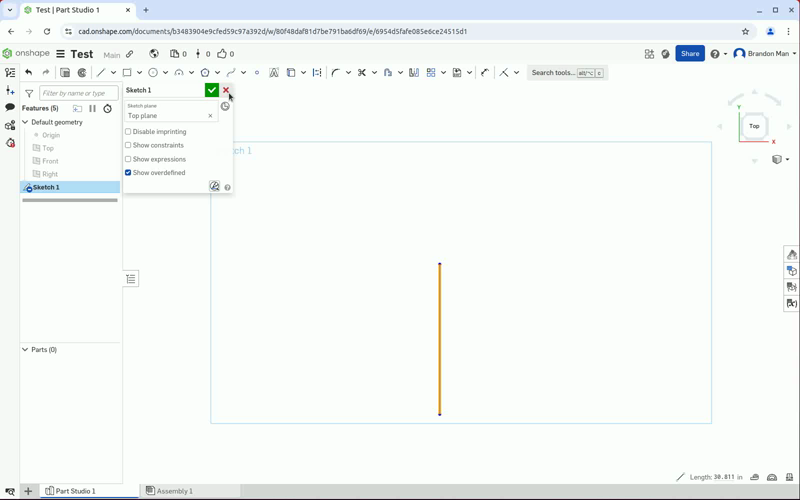
key(shift+h)
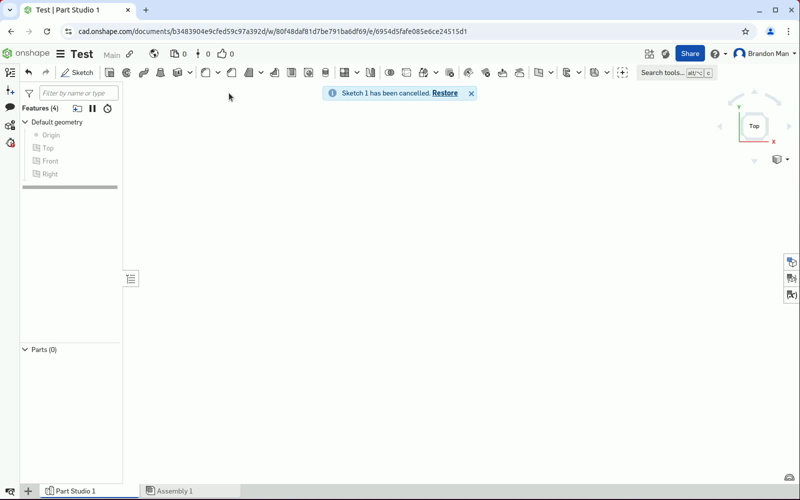
mouse_move(73, 352)
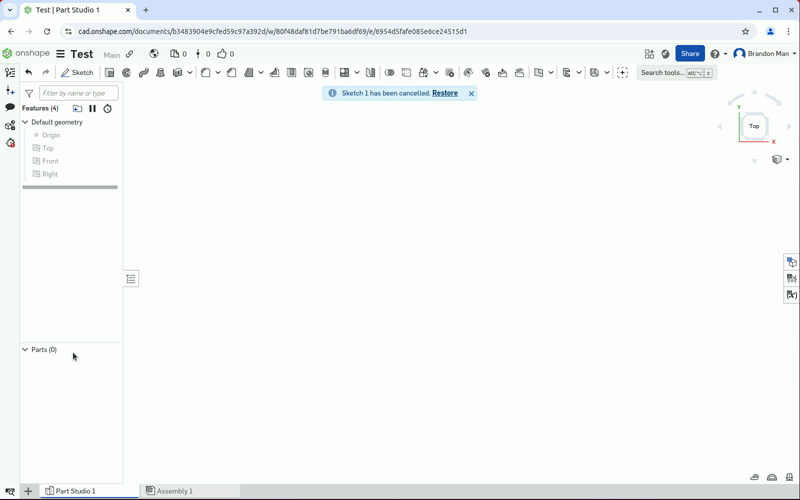
key(y)
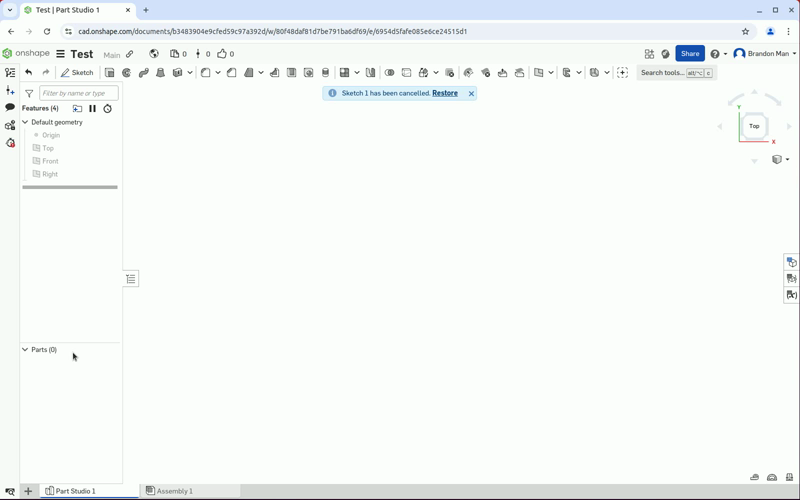
key(shift+p)
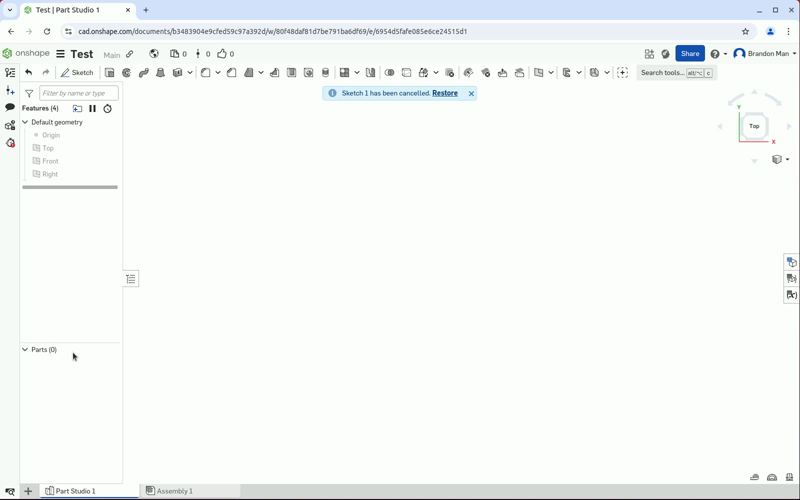
key(space)
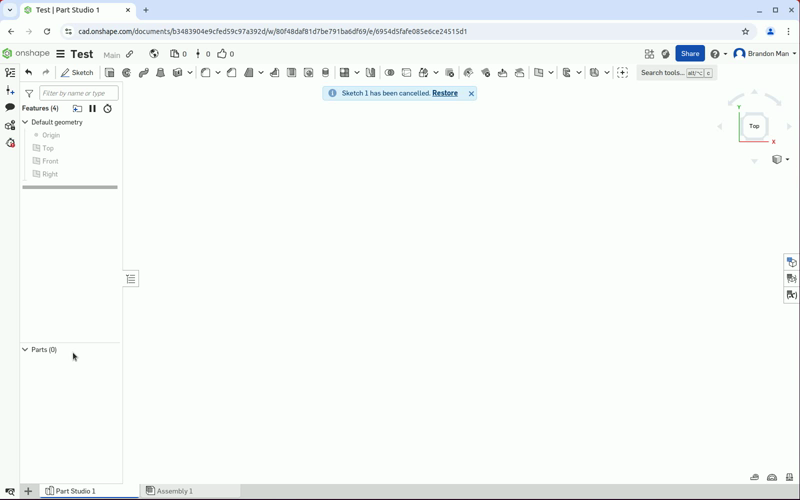
key_down(shift)
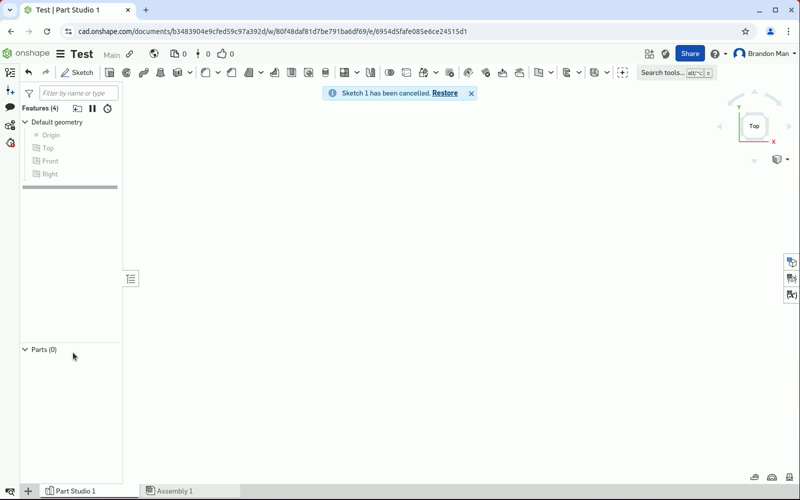
key(up)
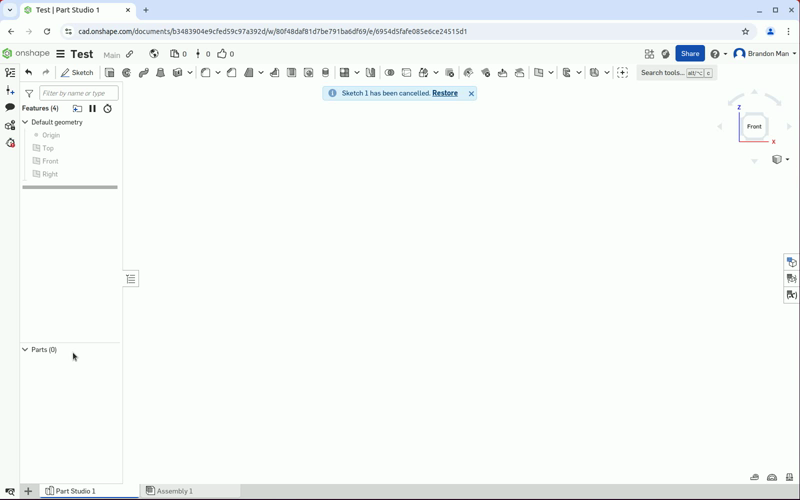
key_up(shift)
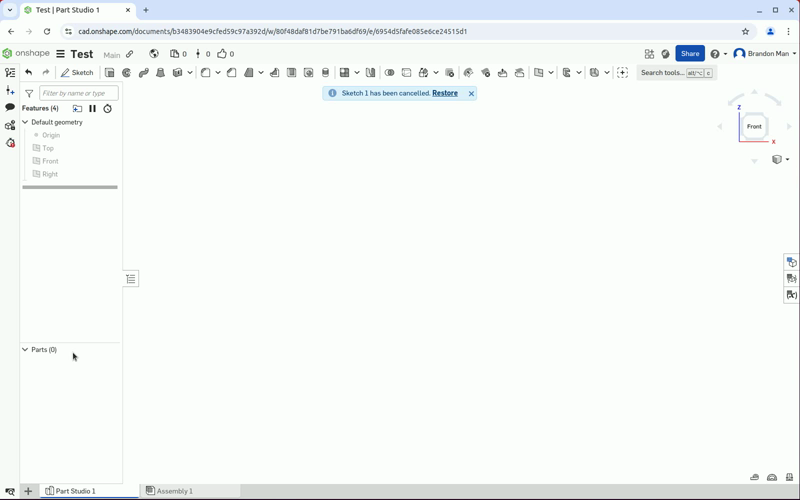
key(space)
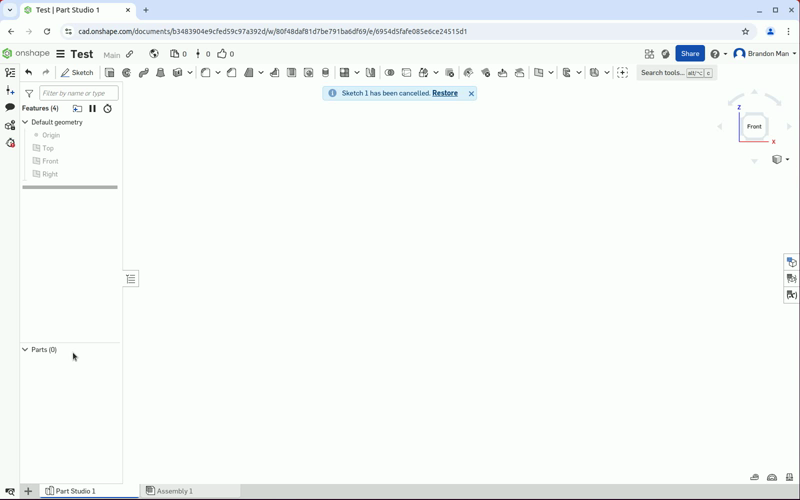
key_down(shift)
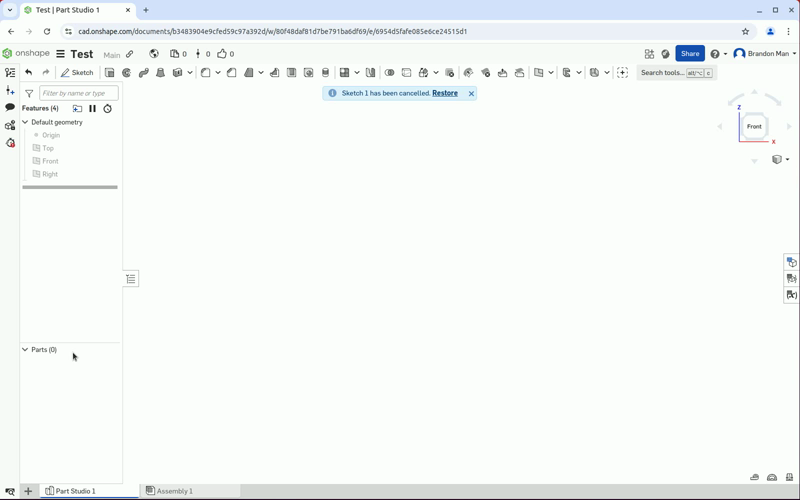
key(left)
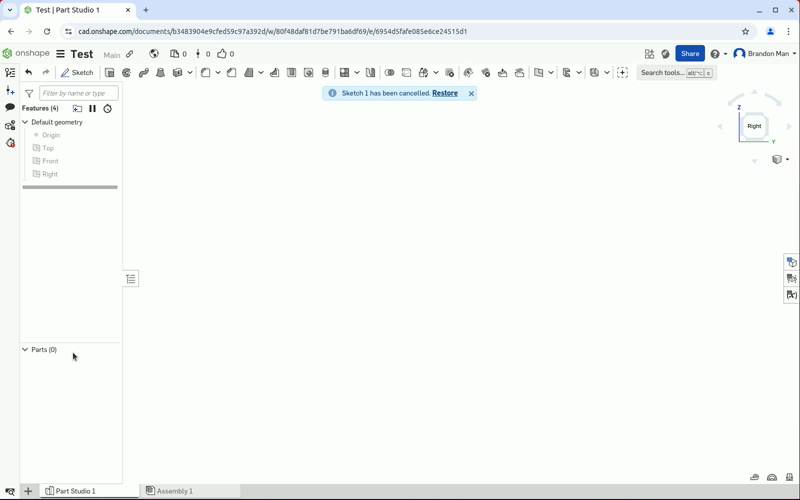
key_up(shift)
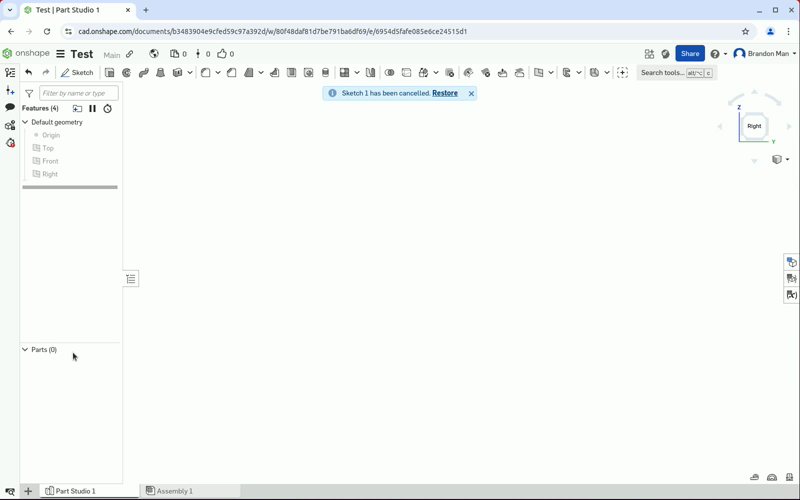
mouse_move(73, 352)
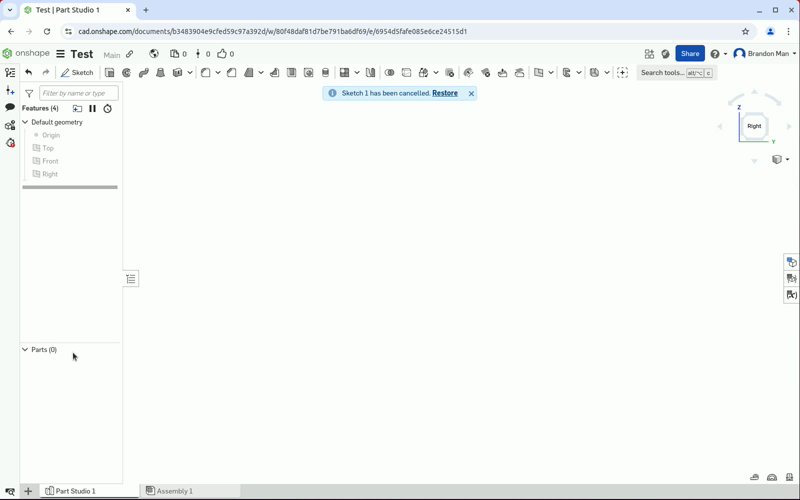
key(shift+y)
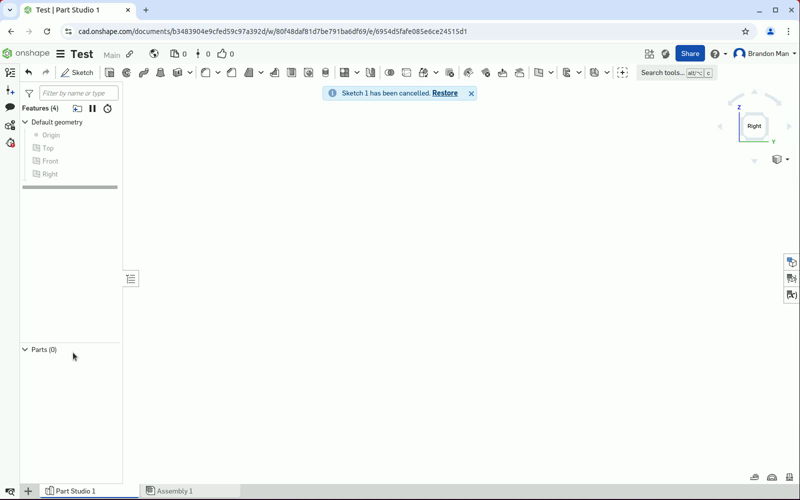
key(shift+s)
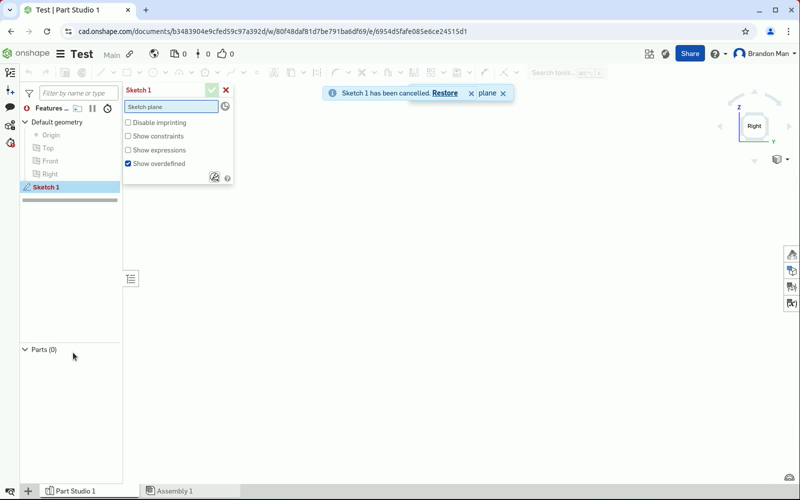
mouse_move(73, 176)
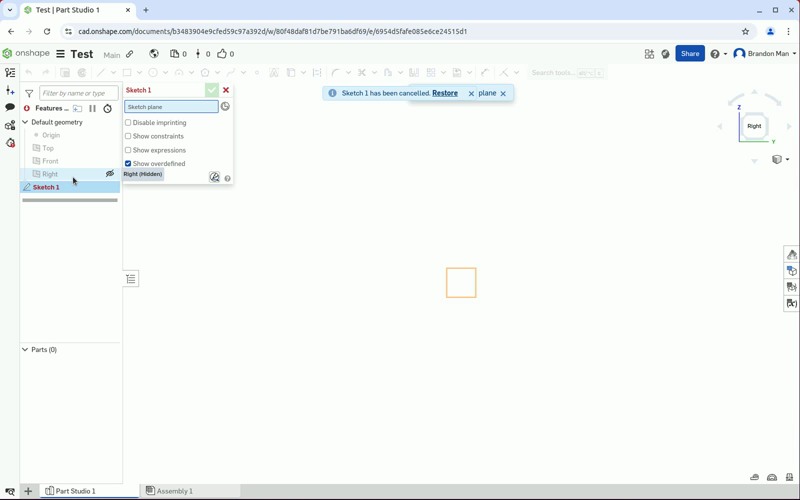
click(73, 176)
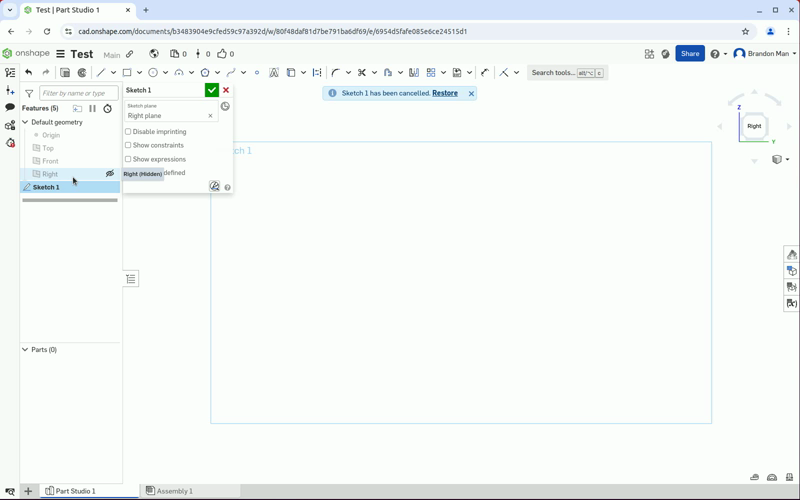
mouse_move(73, 352)
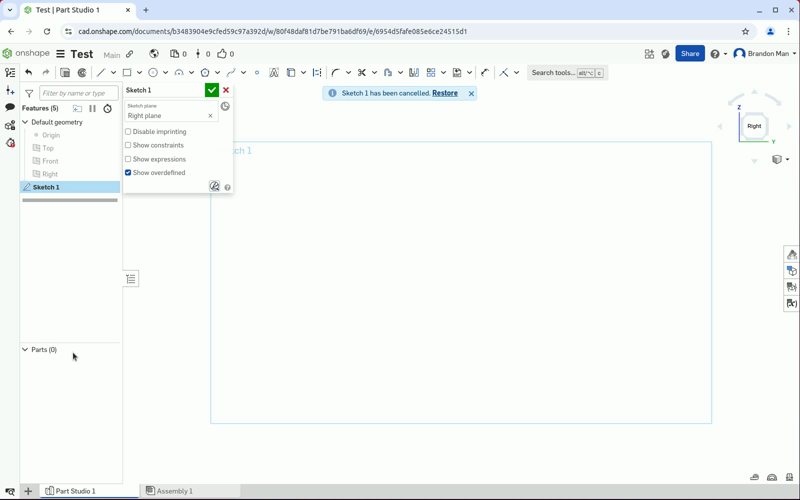
key(y)
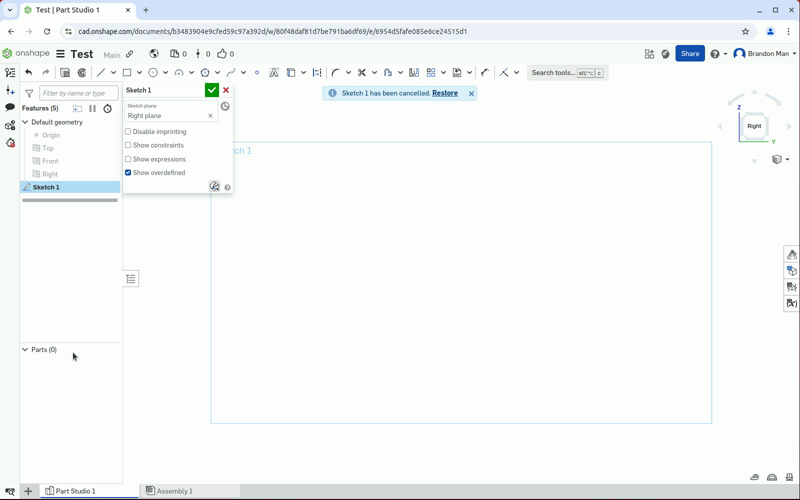
key(a)
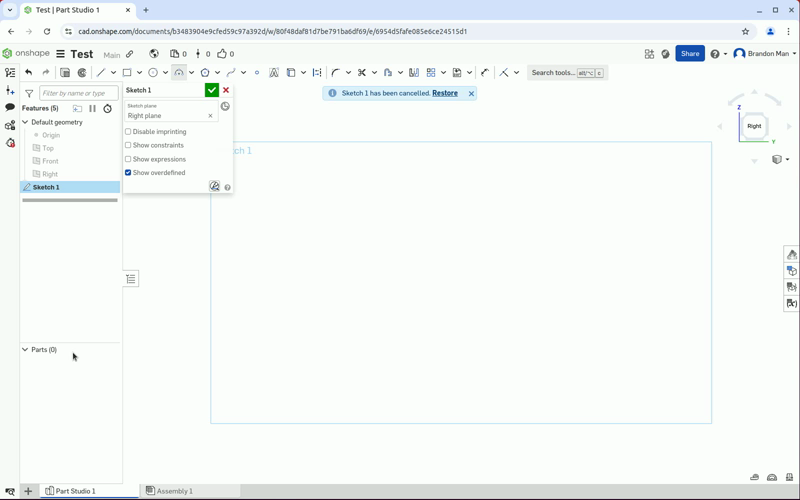
key_down(shift)
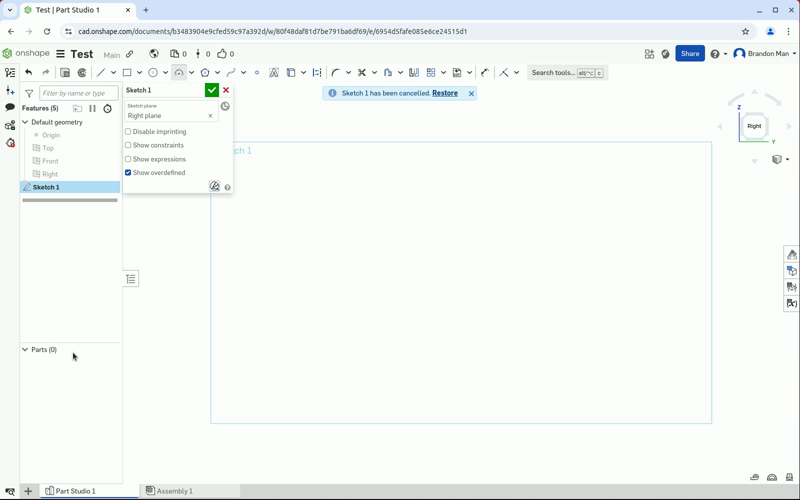
mouse_move(423, 282)
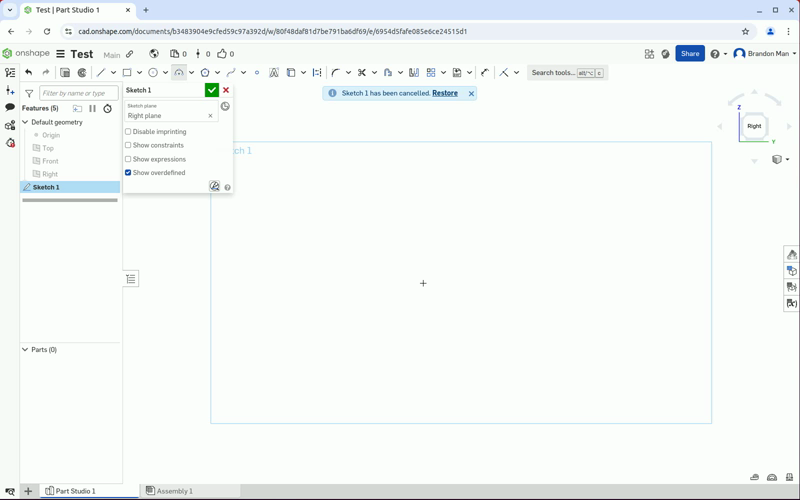
click(423, 282)
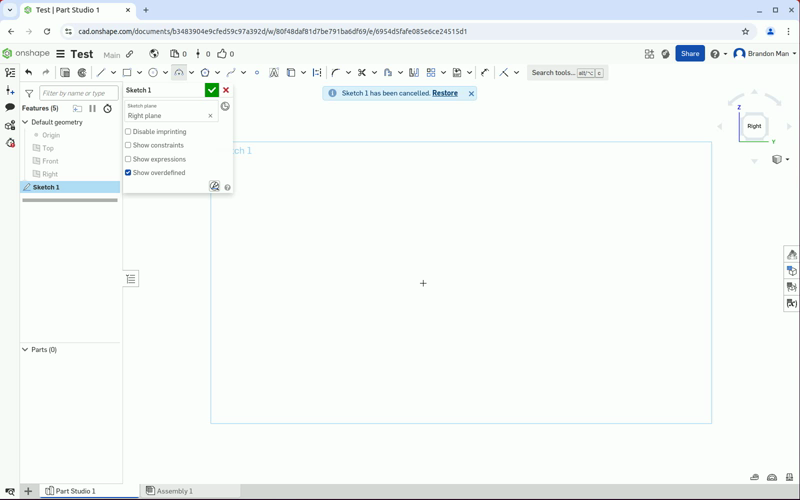
key_up(shift)
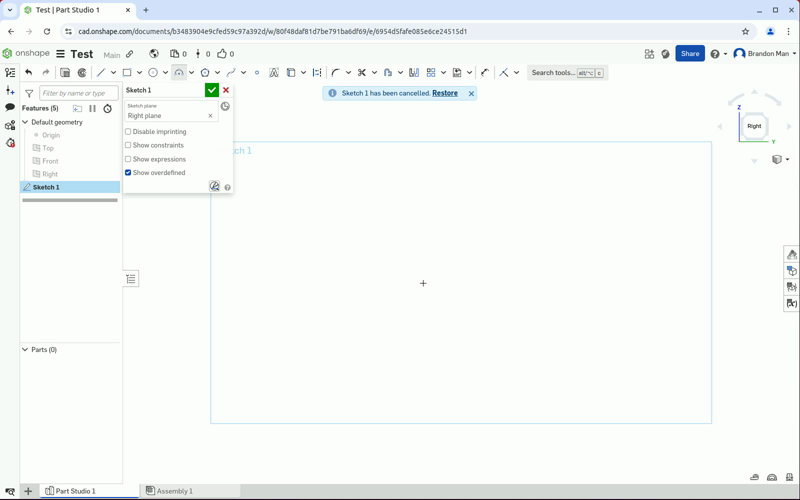
key_down(shift)
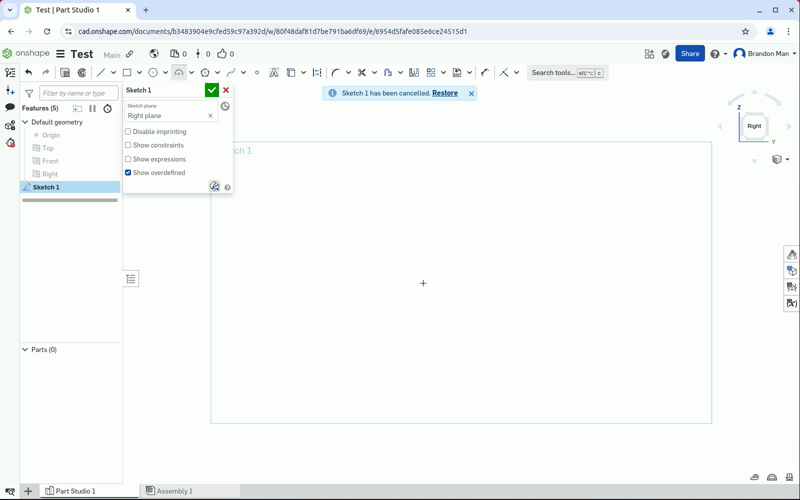
mouse_move(498, 282)
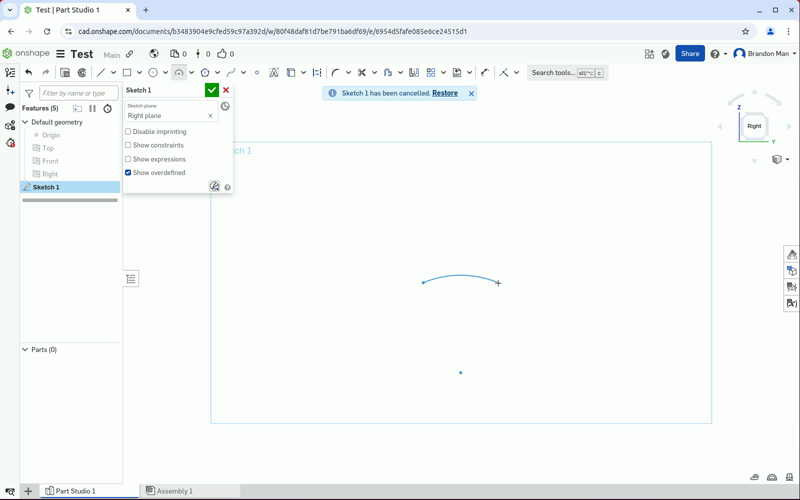
click(498, 282)
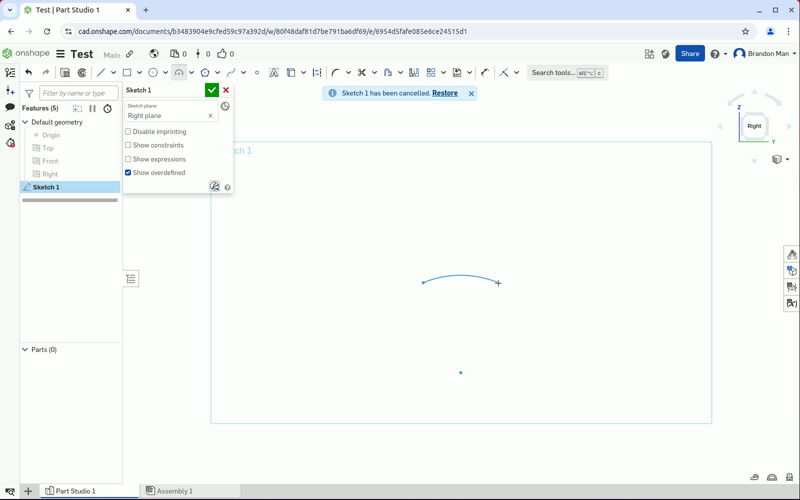
mouse_move(460, 320)
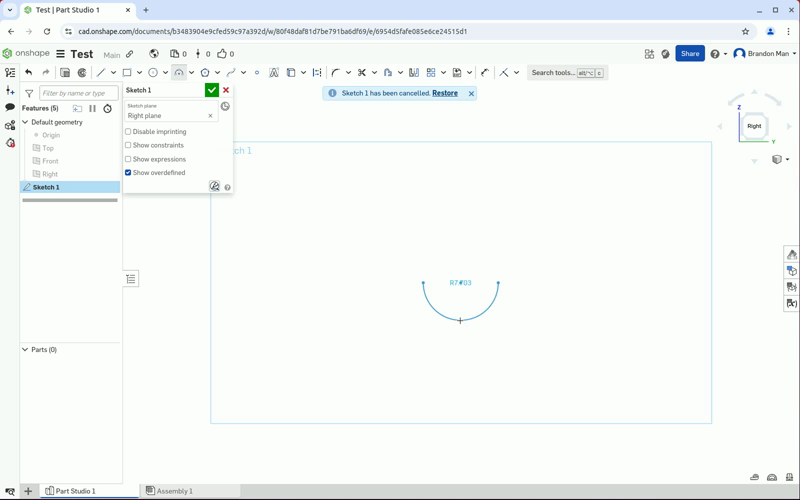
click(460, 320)
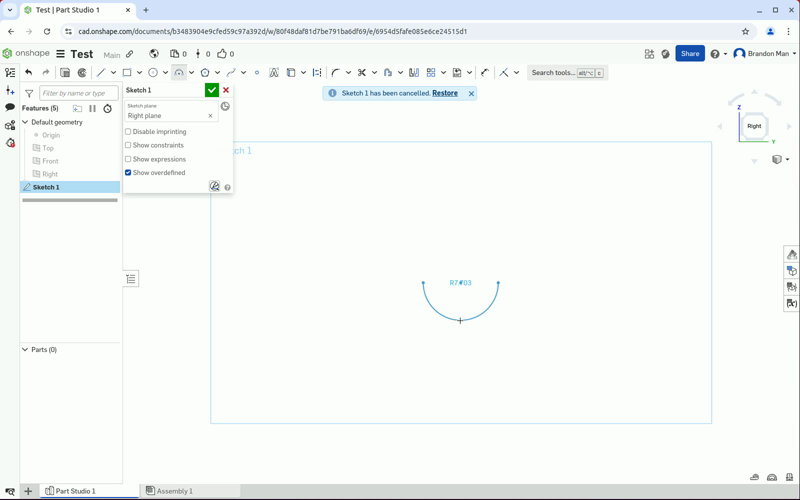
key_up(shift)
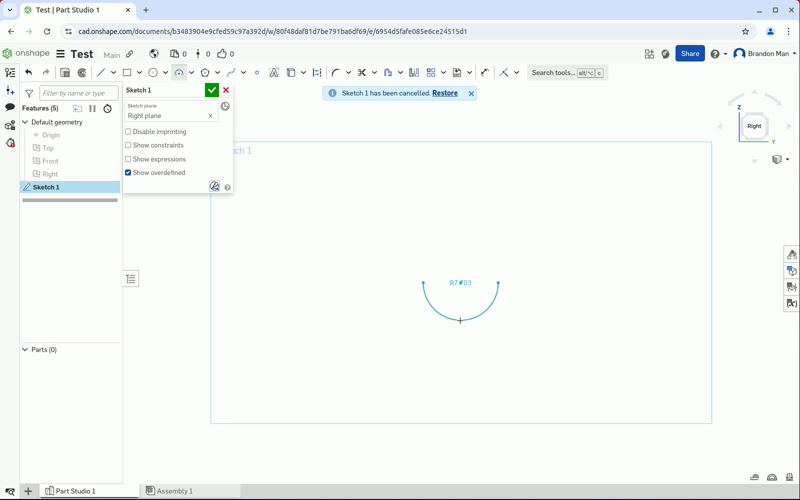
key(esc)
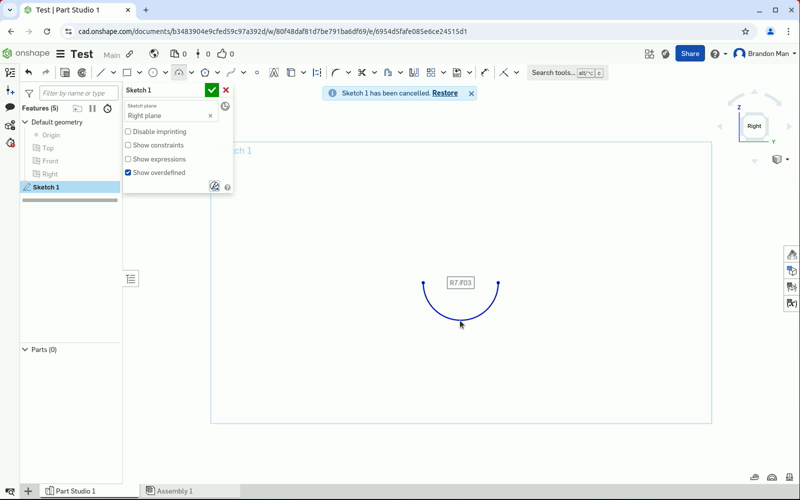
key(l)
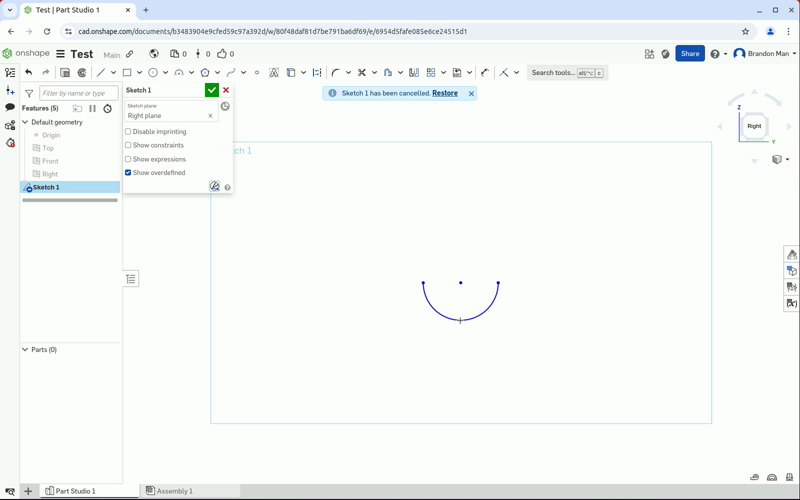
mouse_move(498, 282)
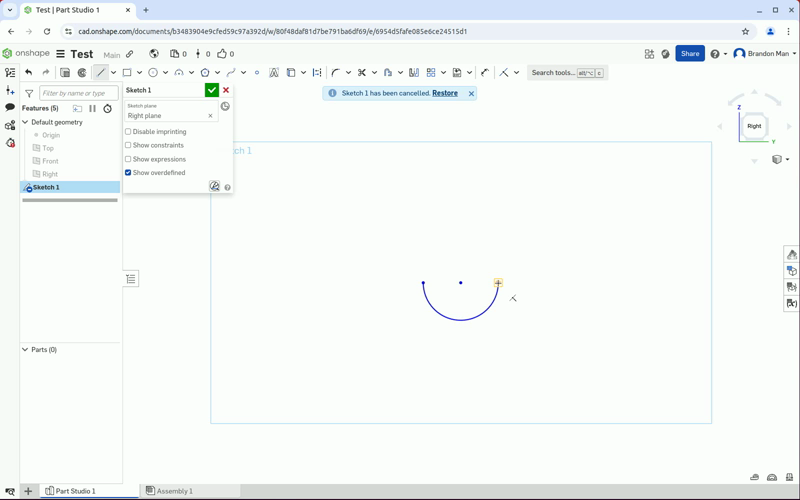
click(498, 282)
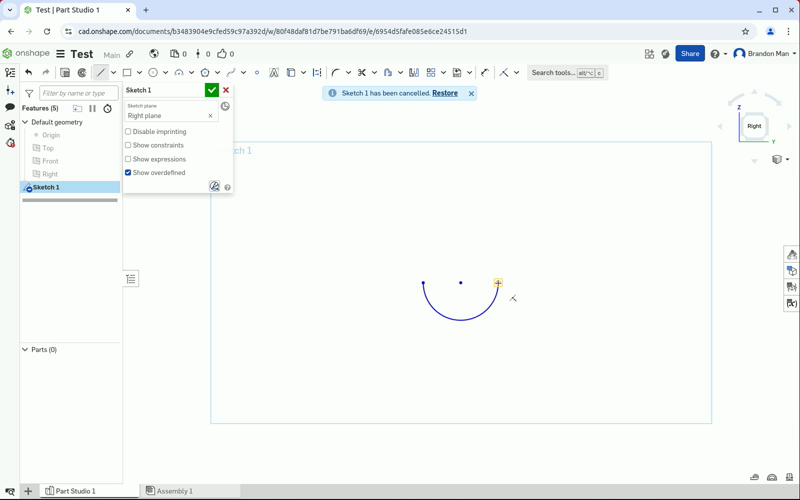
key_down(shift)
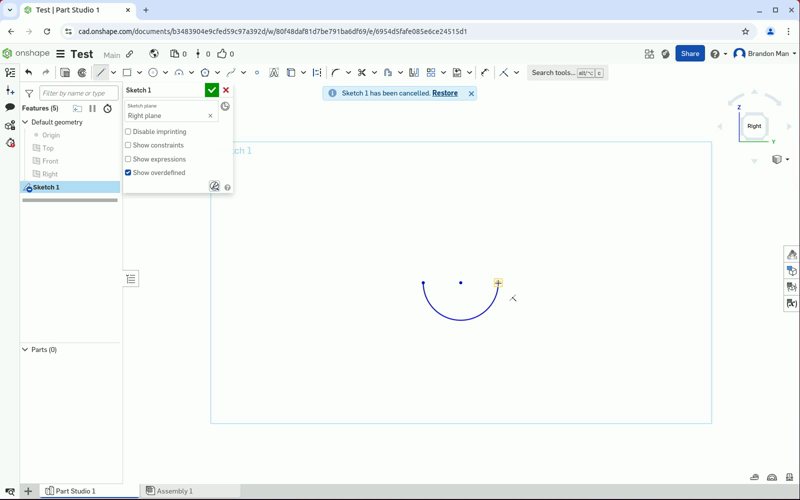
mouse_move(498, 208)
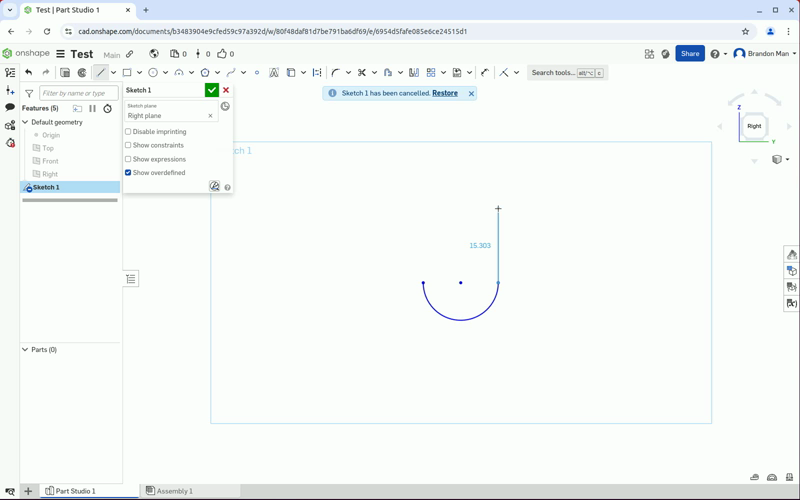
click(498, 208)
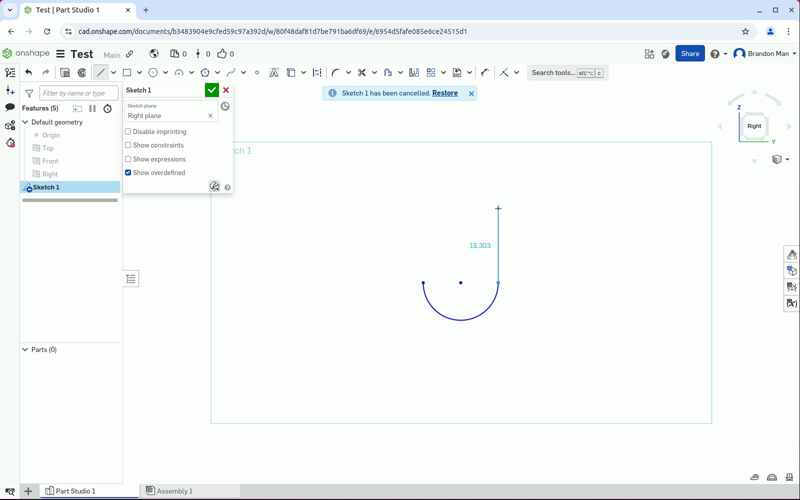
key_up(shift)
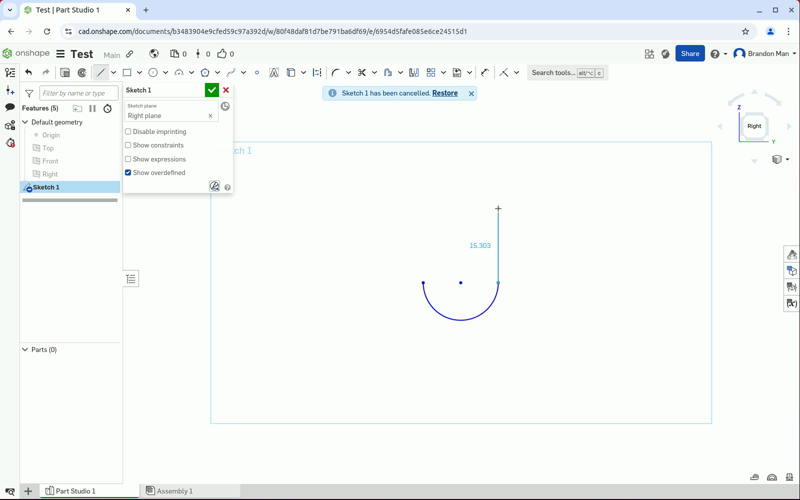
key(esc)
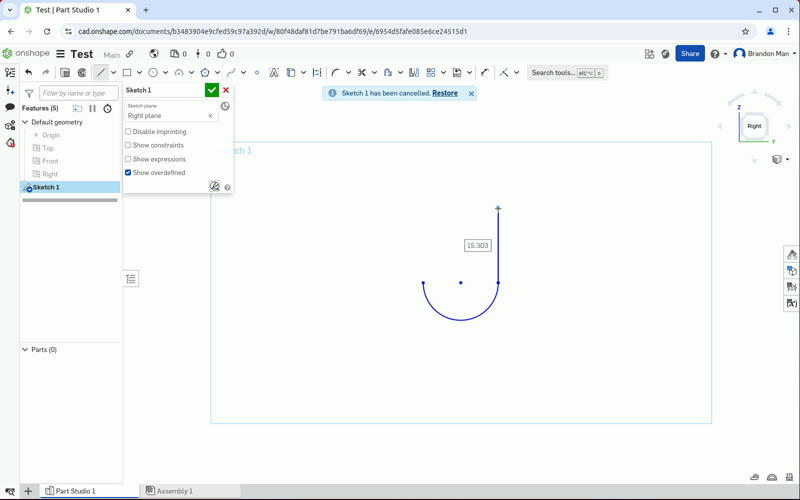
key(a)
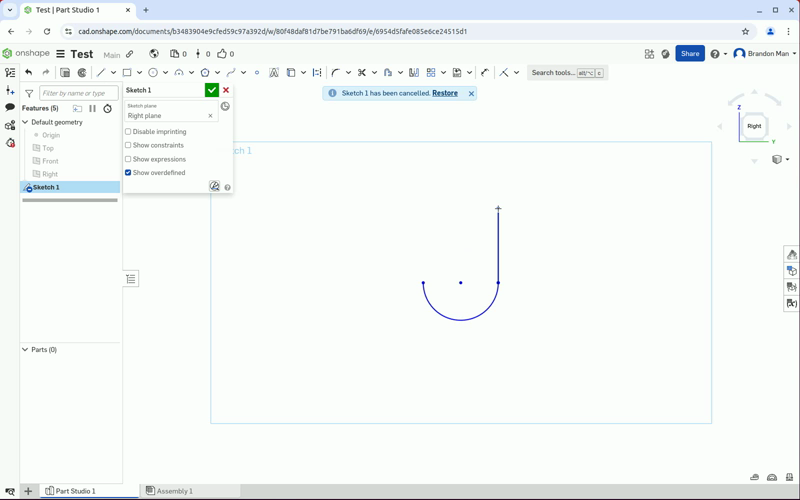
mouse_move(498, 208)
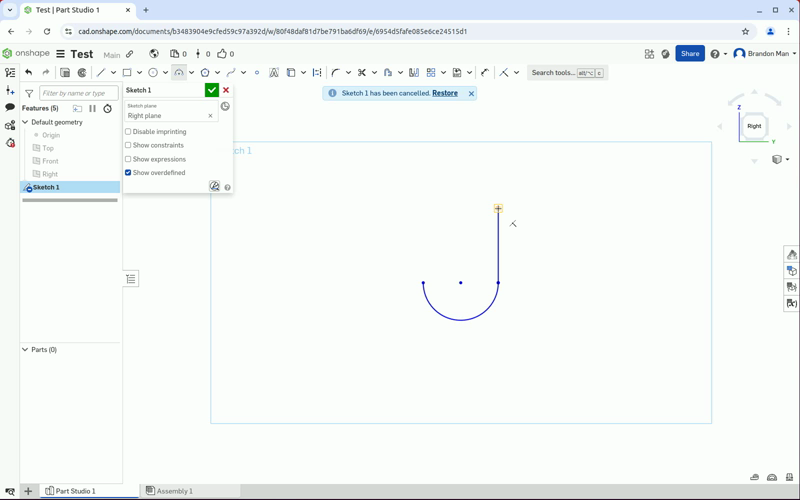
click(498, 208)
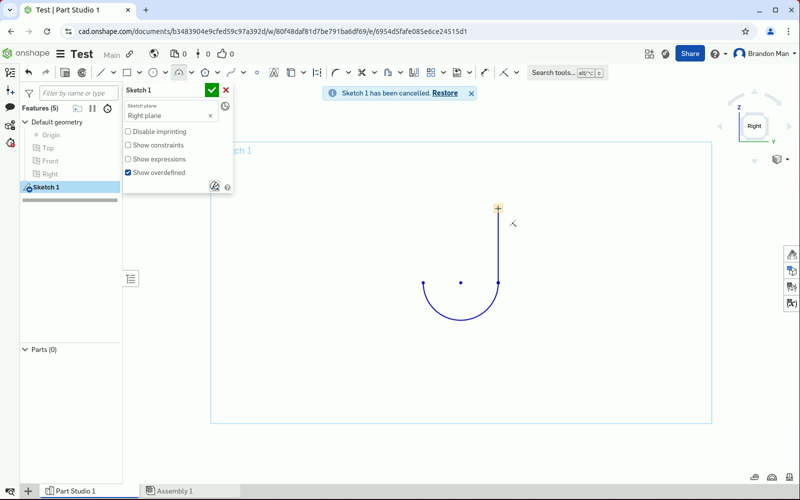
key_down(shift)
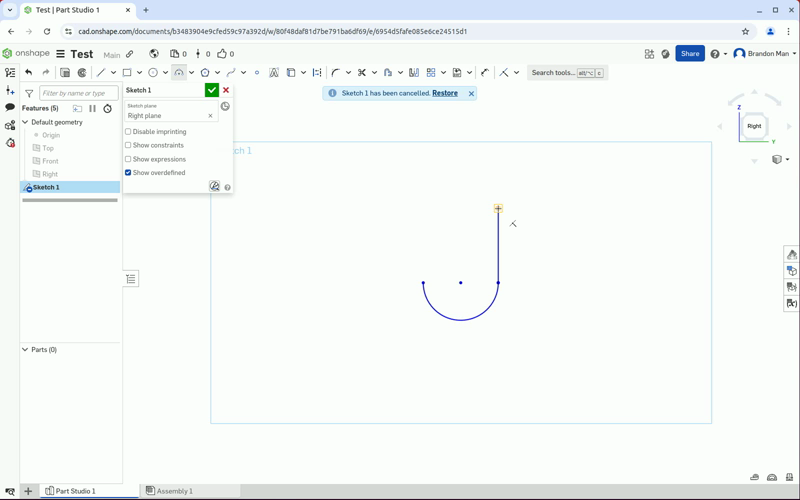
mouse_move(423, 208)
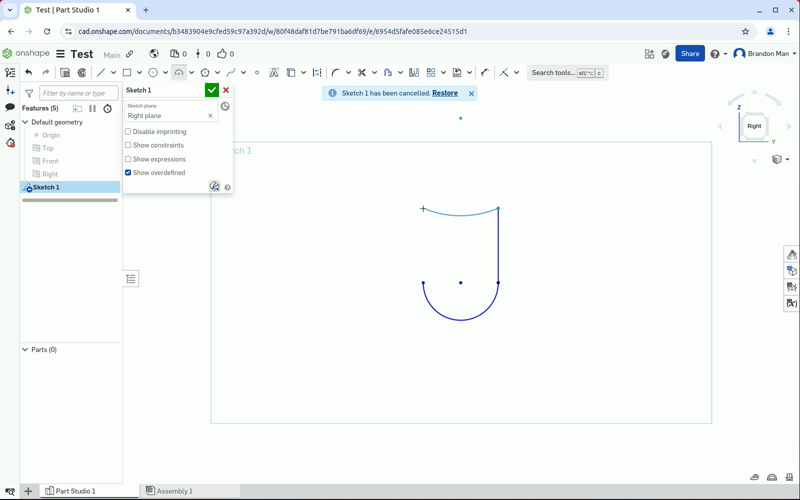
click(423, 208)
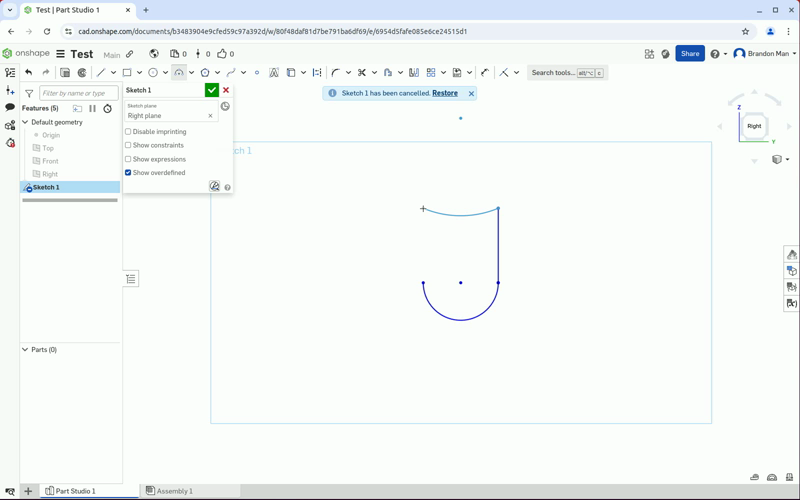
mouse_move(460, 170)
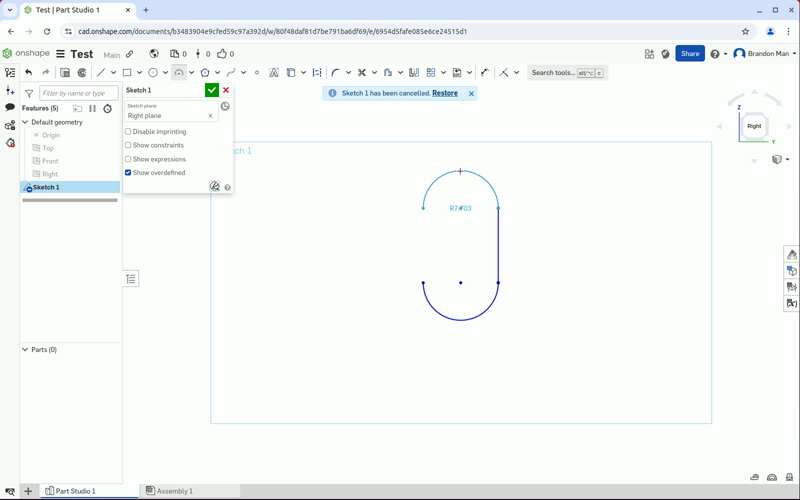
click(460, 170)
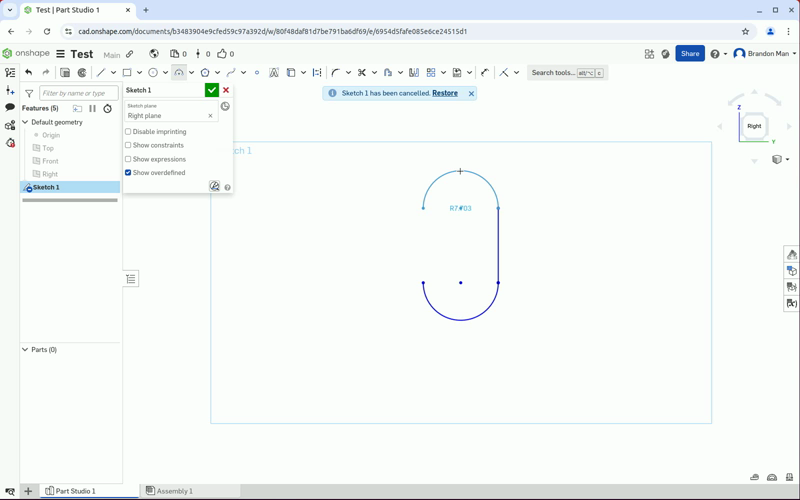
key_up(shift)
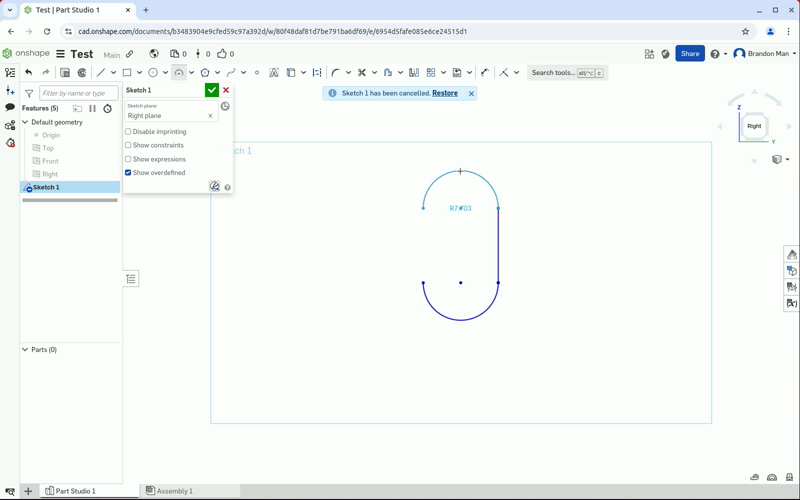
key(esc)
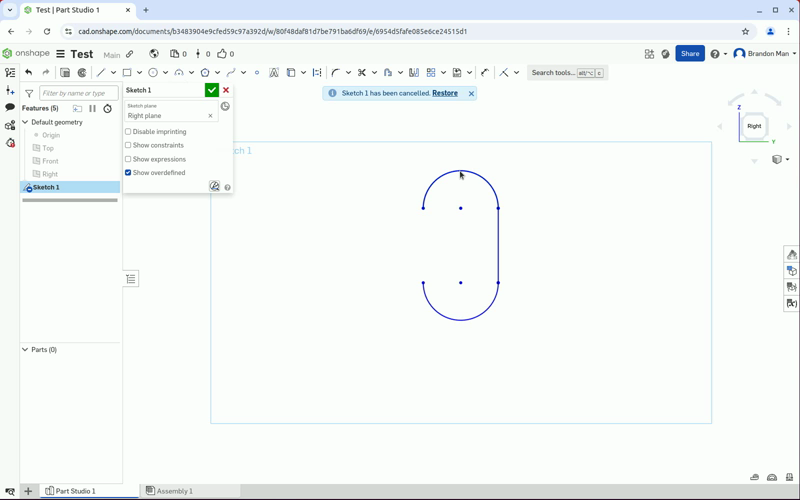
key(l)
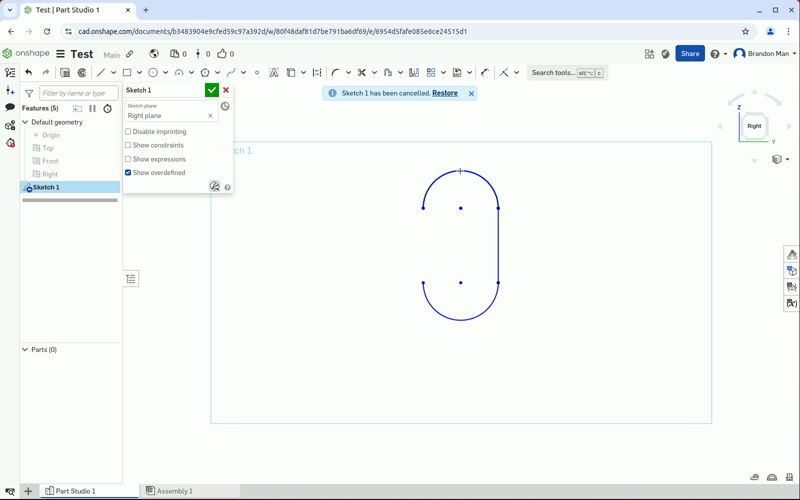
mouse_move(423, 208)
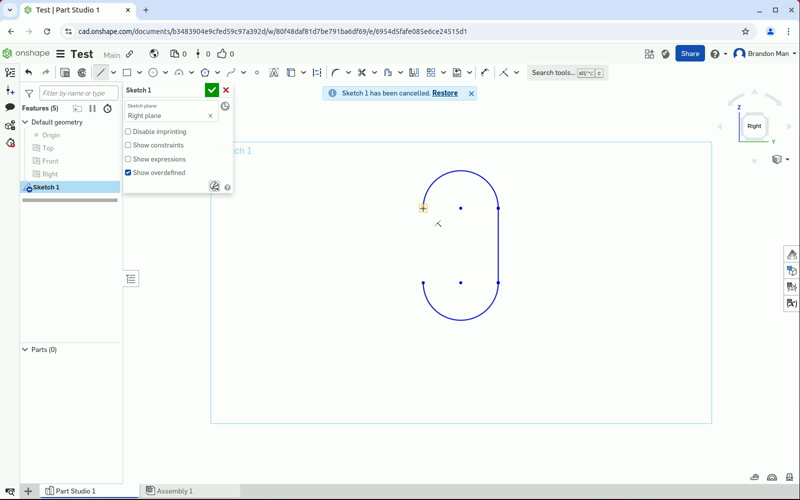
click(423, 208)
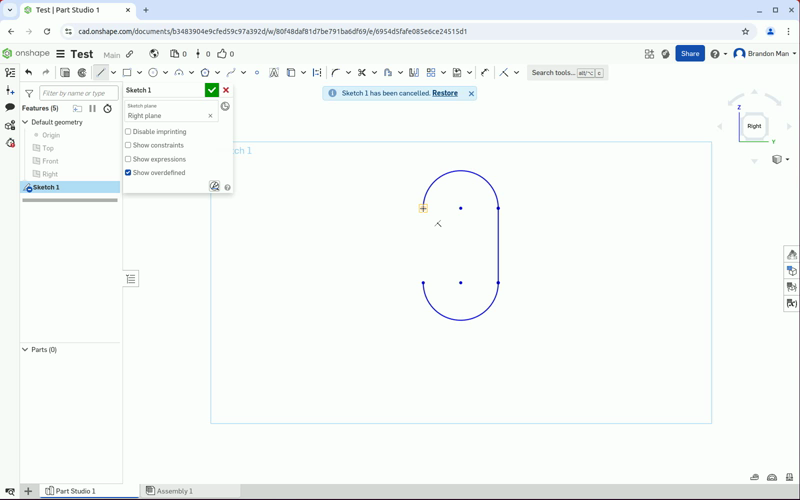
key_down(shift)
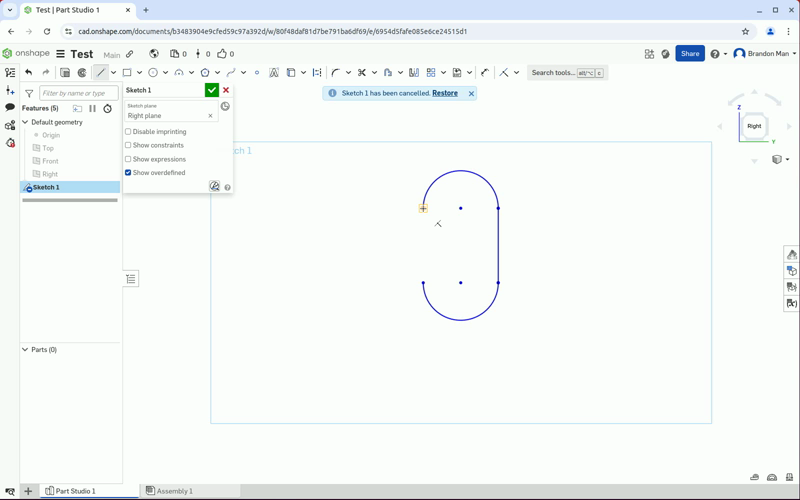
mouse_move(423, 282)
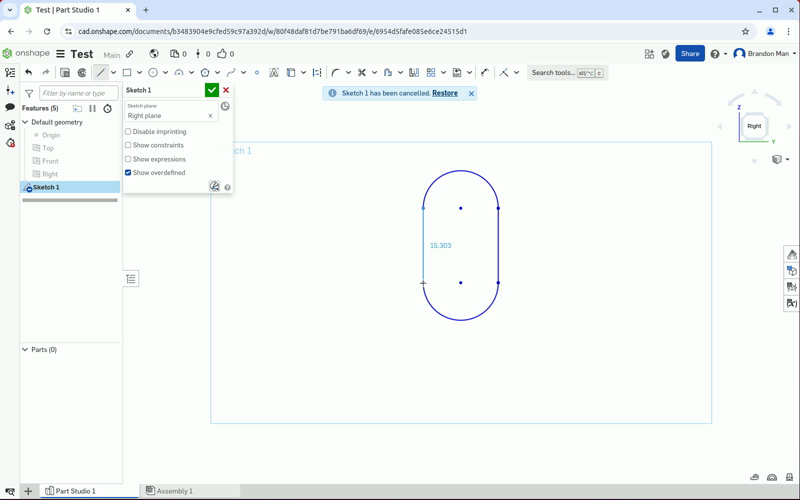
key_up(shift)
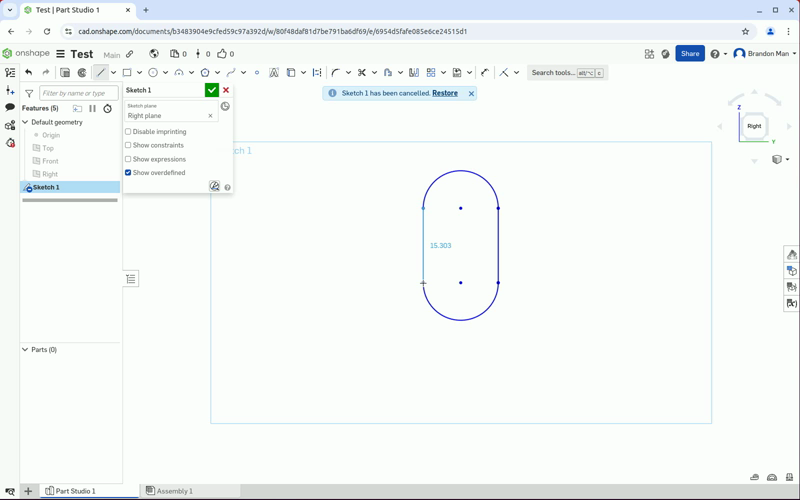
click(423, 282)
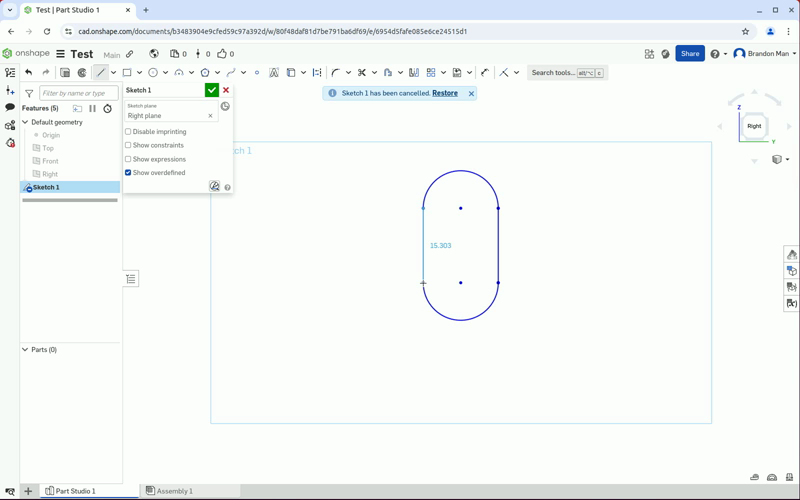
key(esc)
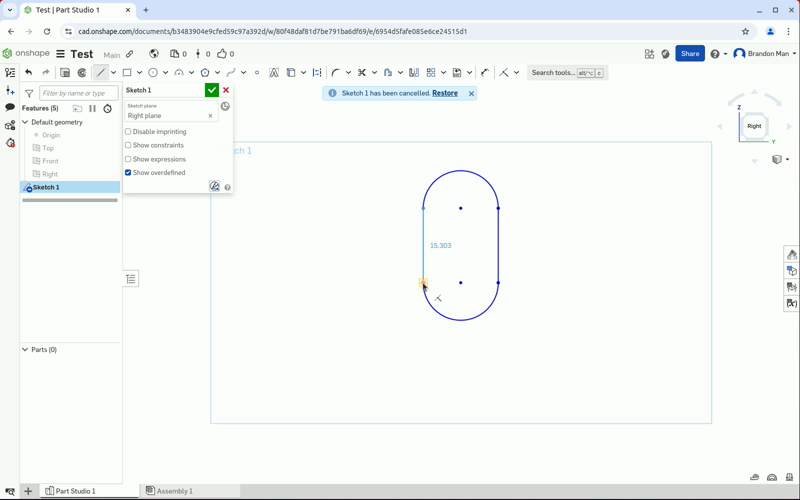
key(c)
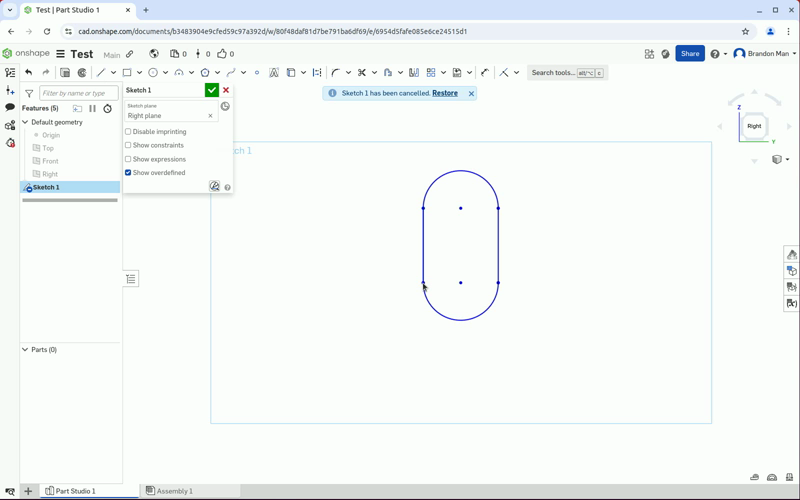
key_down(shift)
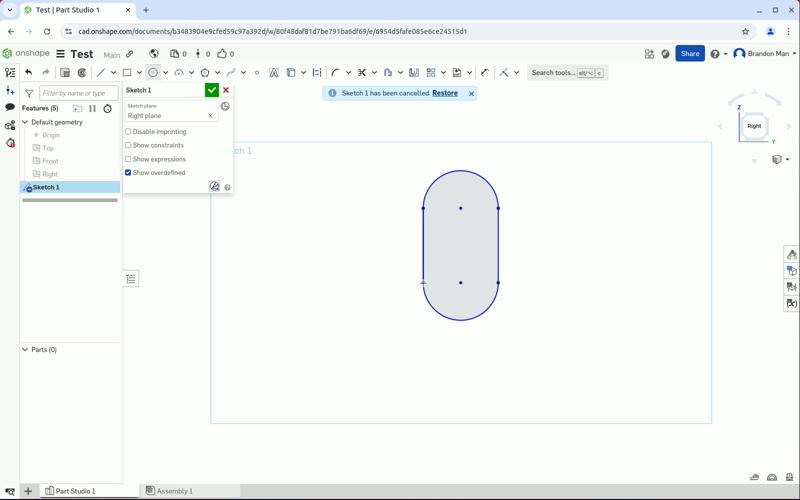
mouse_move(461, 282)
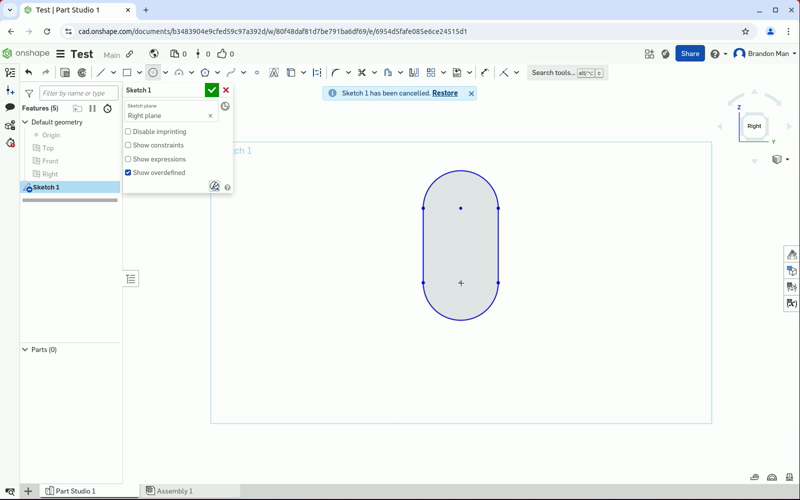
scroll(6)
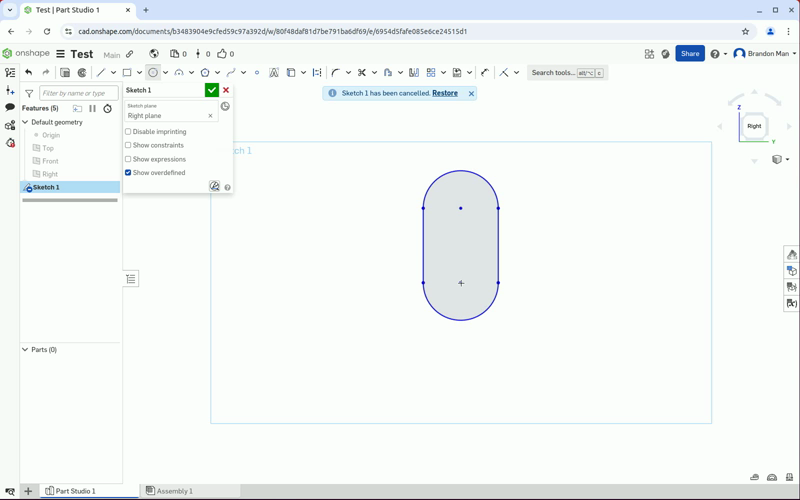
scroll(6)
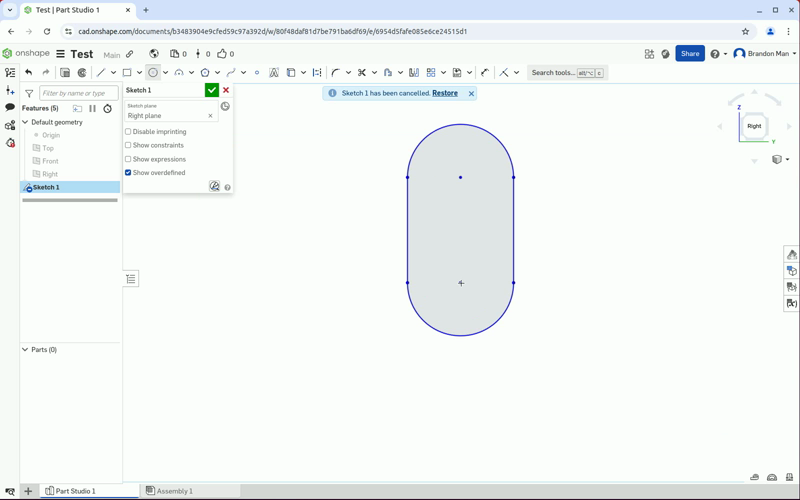
scroll(6)
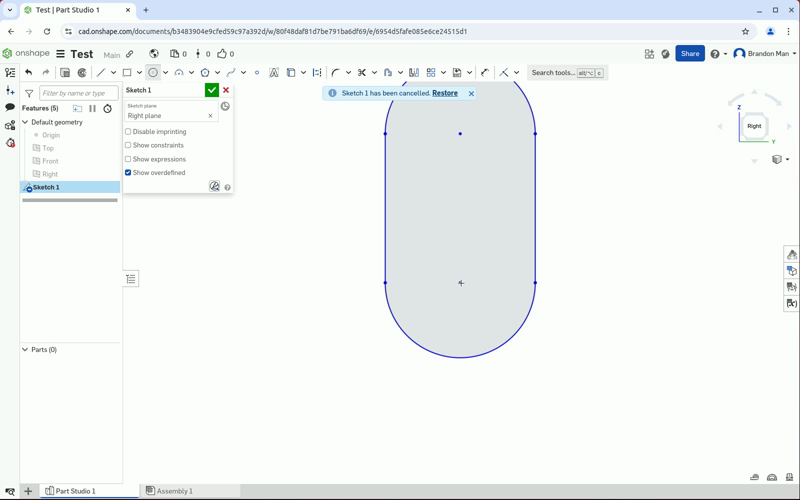
scroll(6)
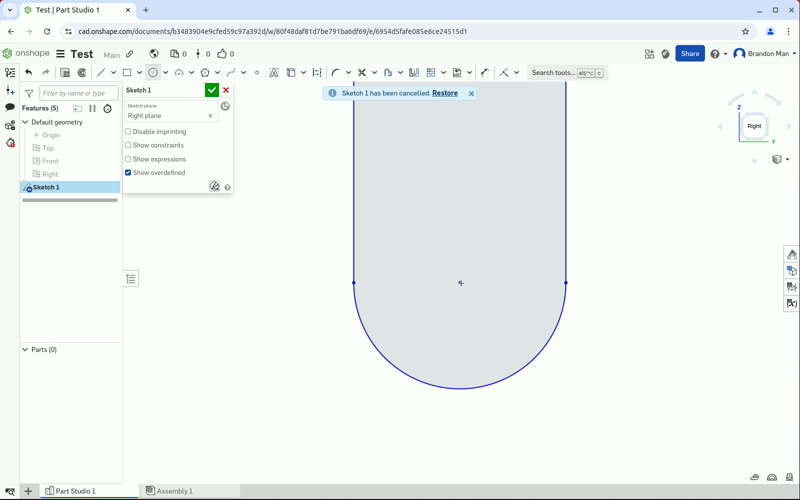
scroll(6)
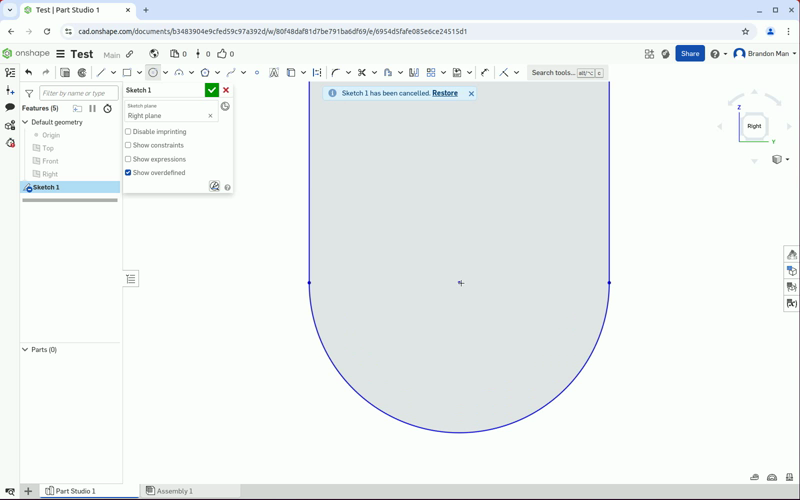
scroll(6)
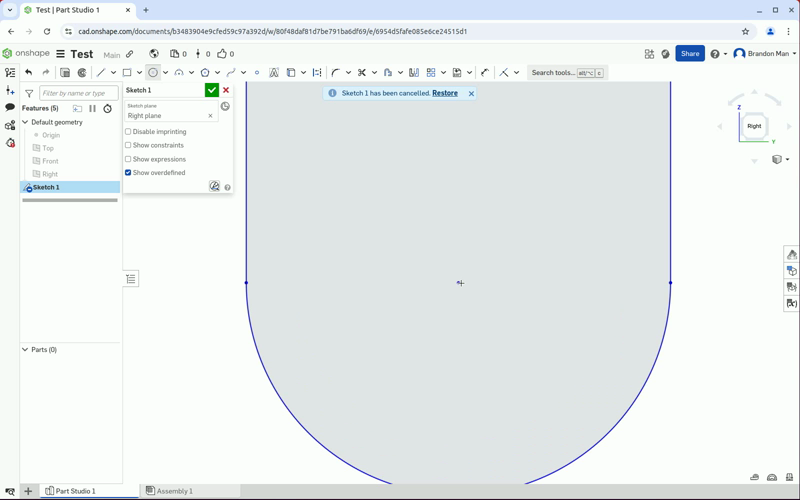
scroll(6)
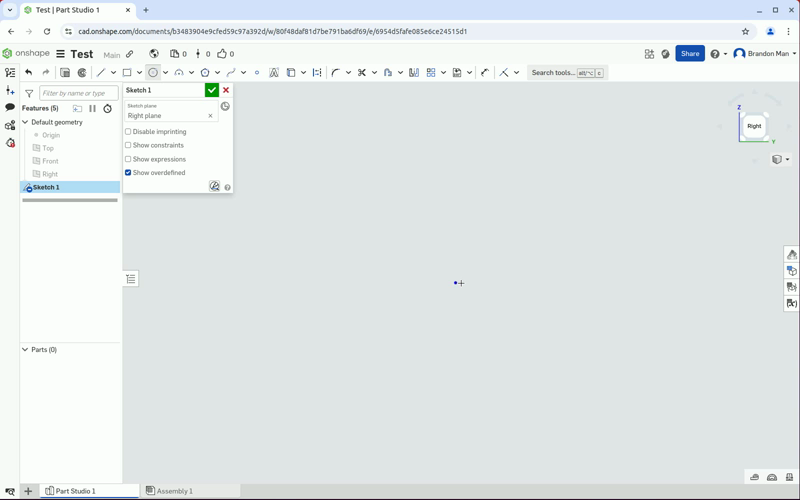
click(461, 282)
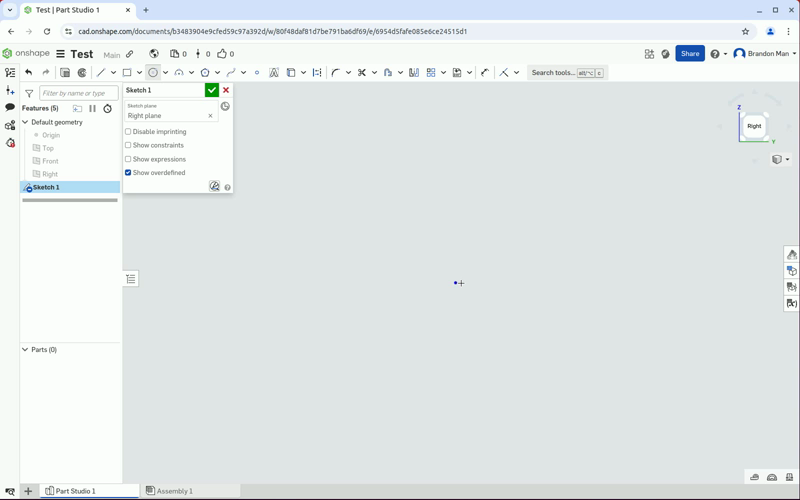
scroll(-6)
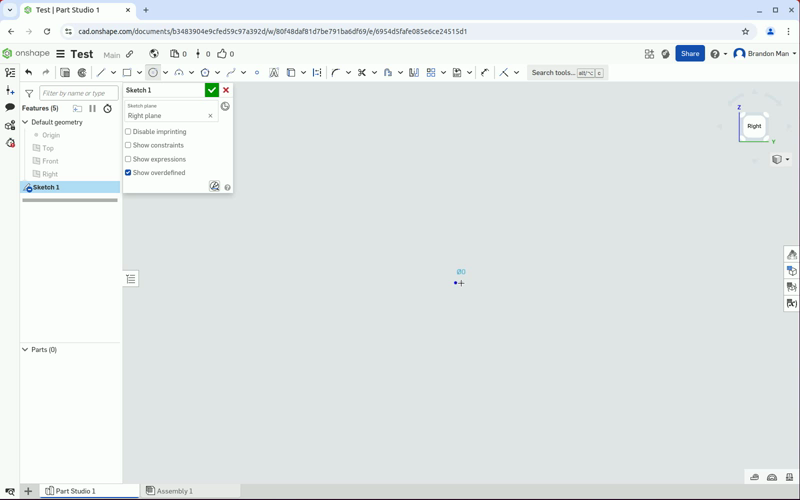
scroll(-6)
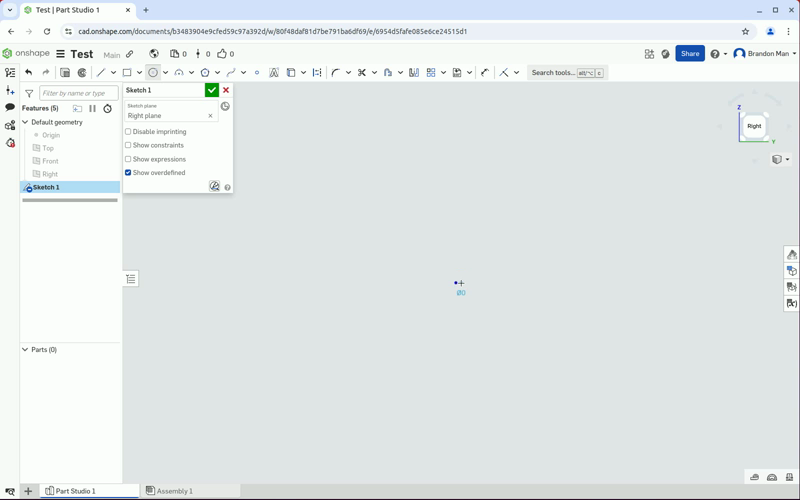
scroll(-6)
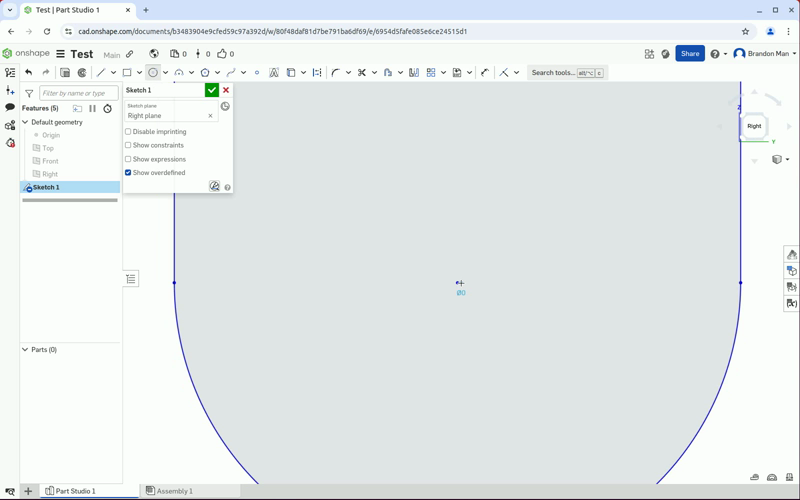
scroll(-6)
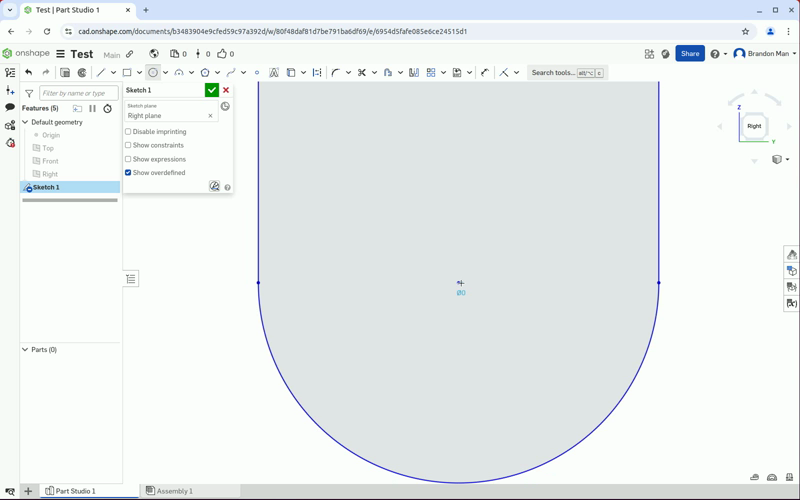
scroll(-6)
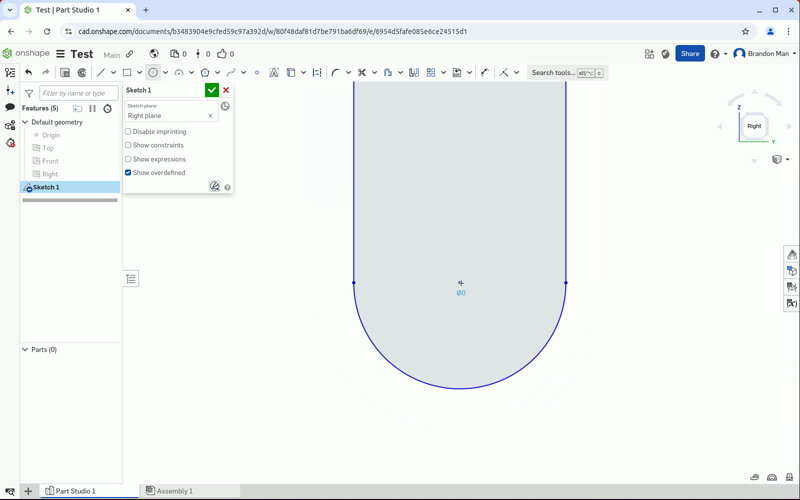
scroll(-6)
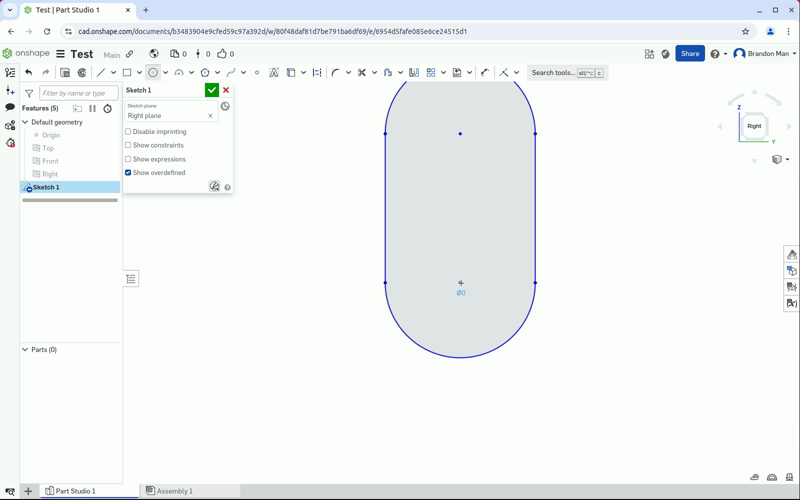
scroll(-6)
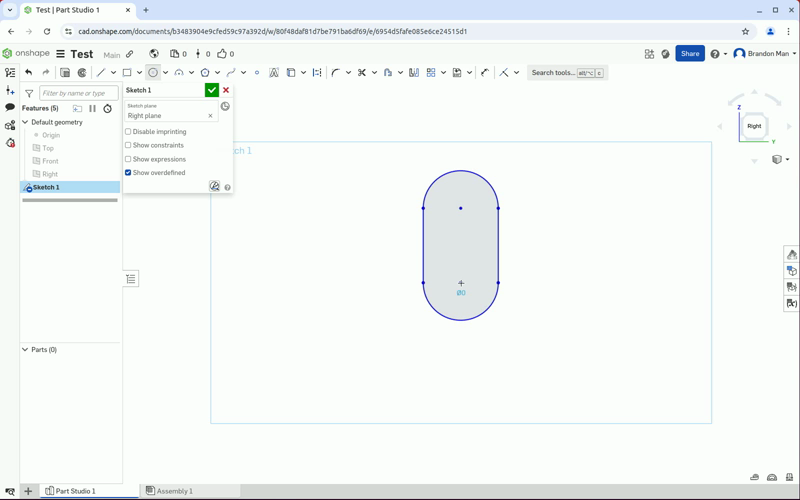
key_up(shift)
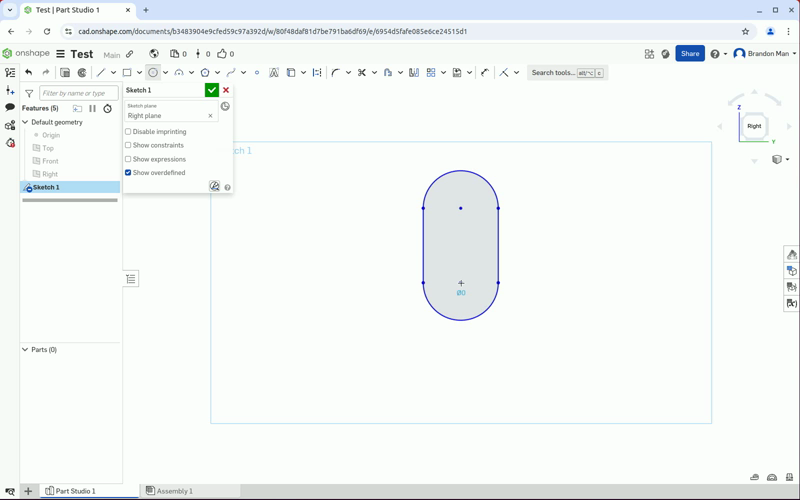
mouse_move(479, 282)
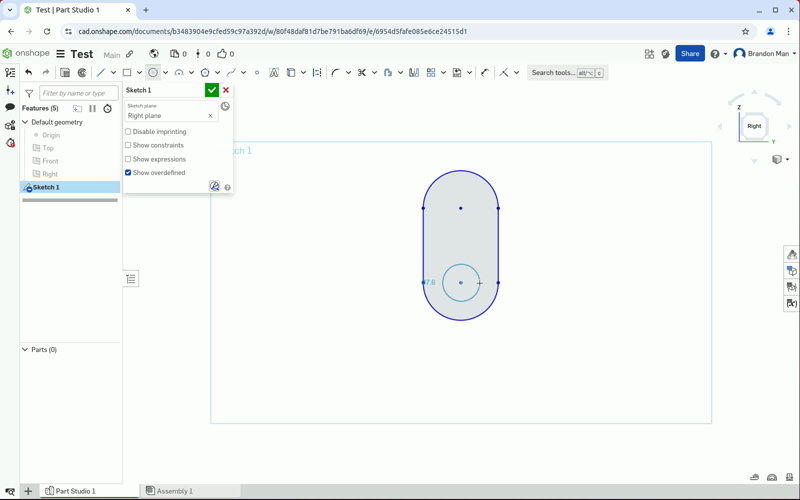
click(479, 282)
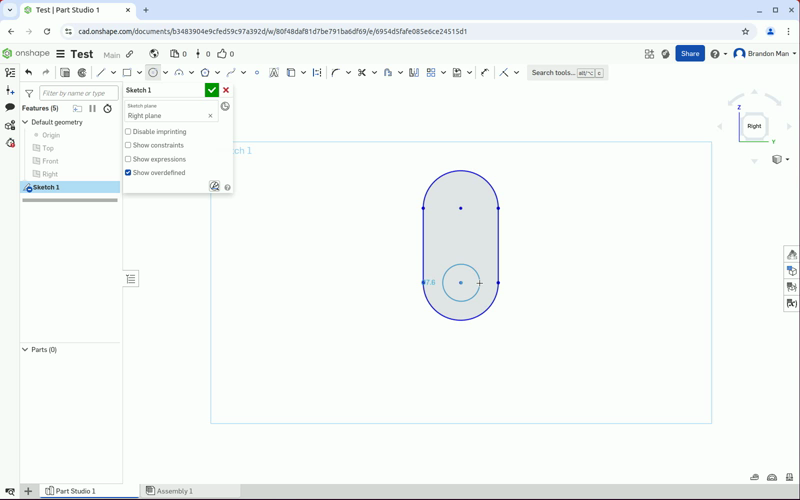
key(esc)
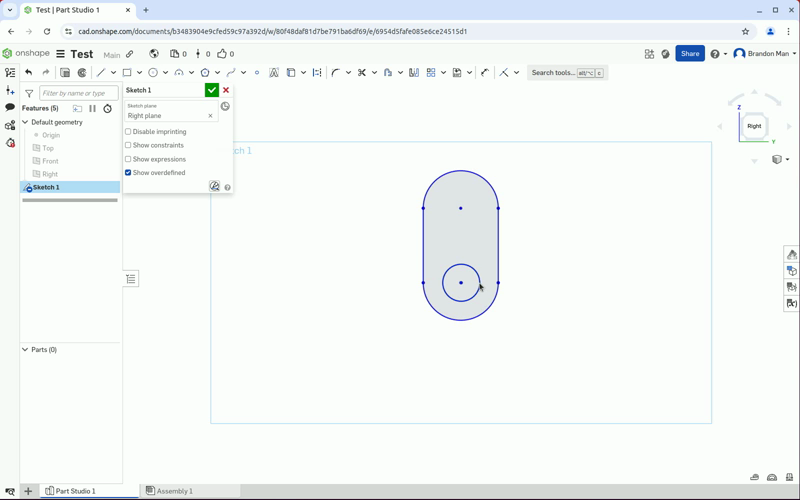
key(c)
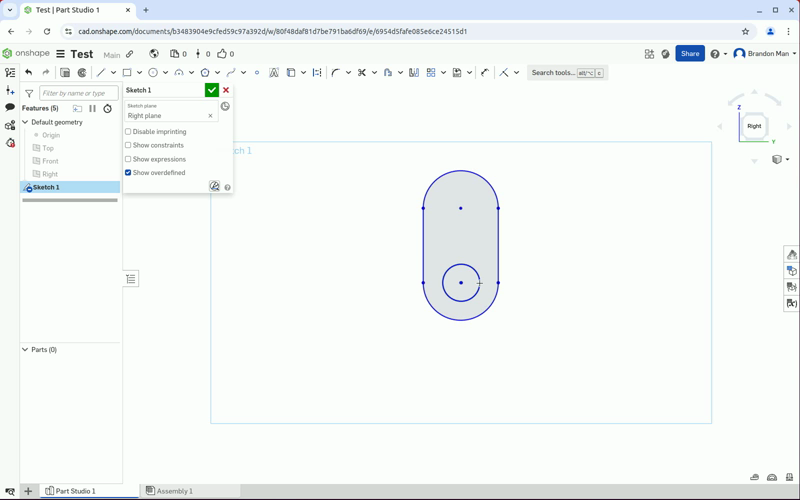
key_down(shift)
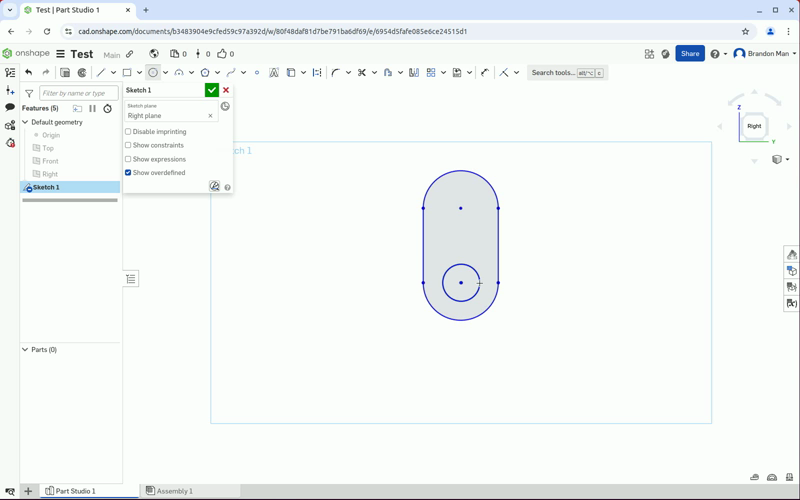
mouse_move(461, 208)
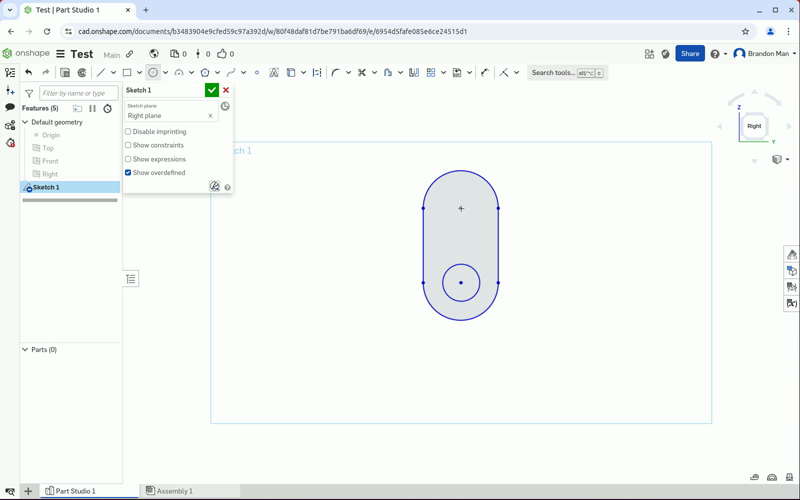
scroll(6)
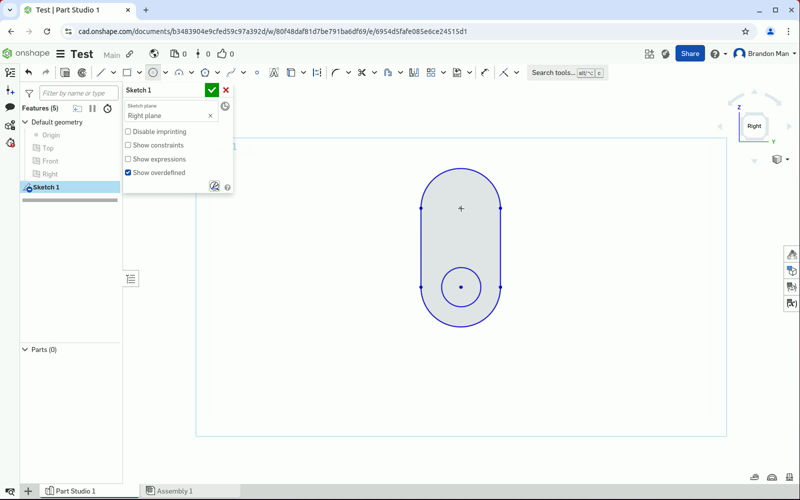
scroll(6)
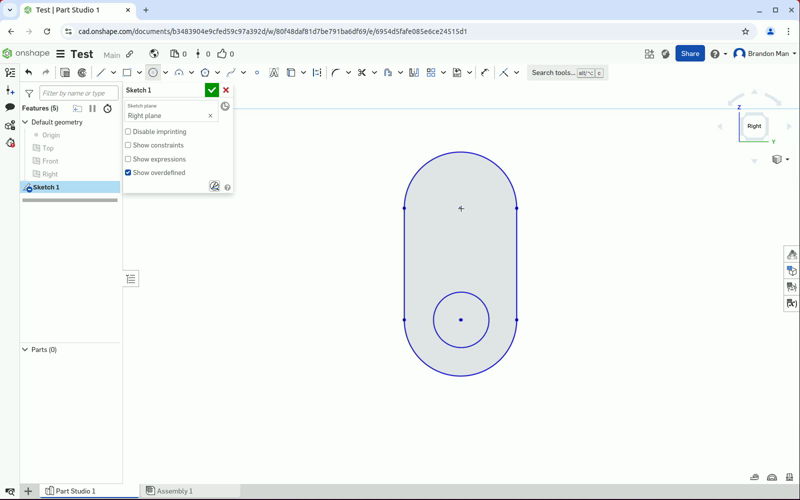
scroll(6)
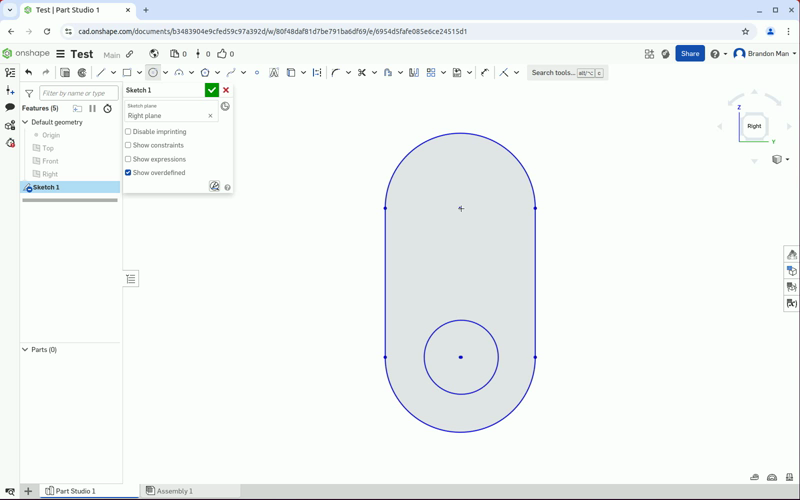
scroll(6)
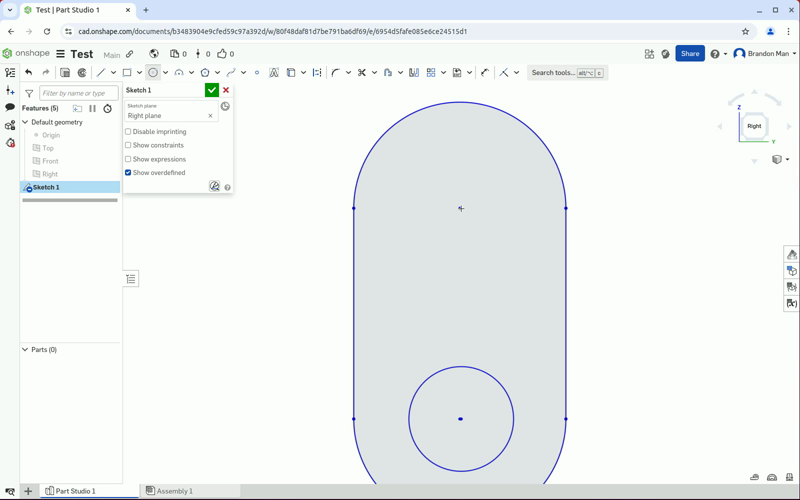
scroll(6)
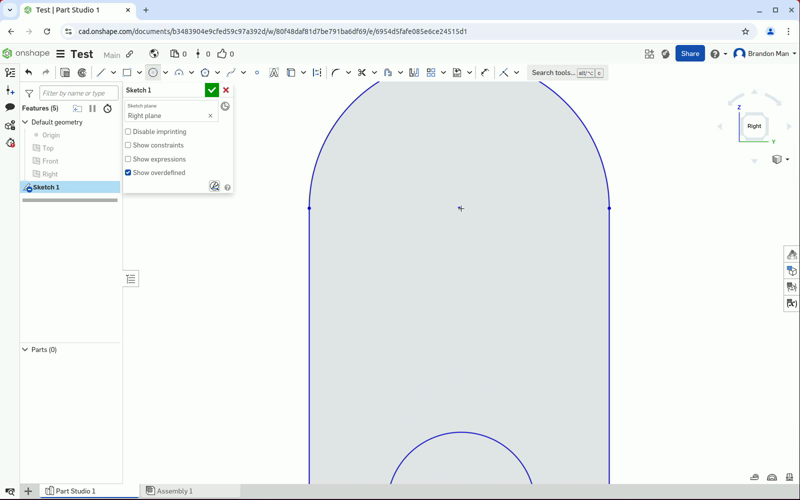
scroll(6)
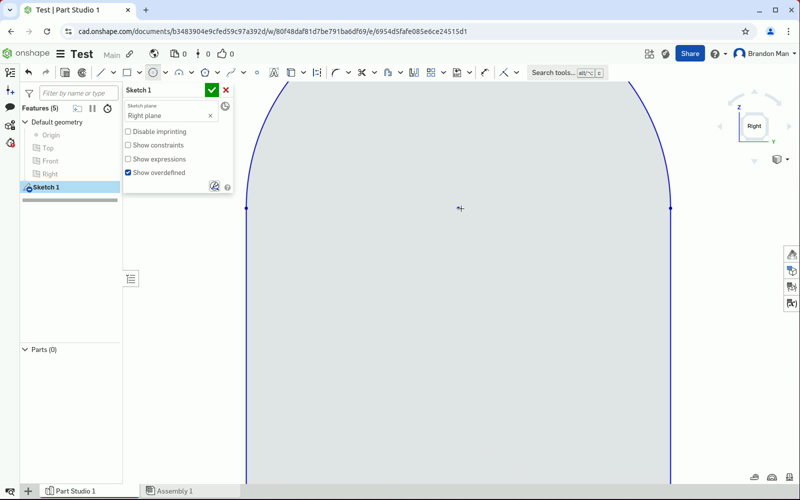
scroll(6)
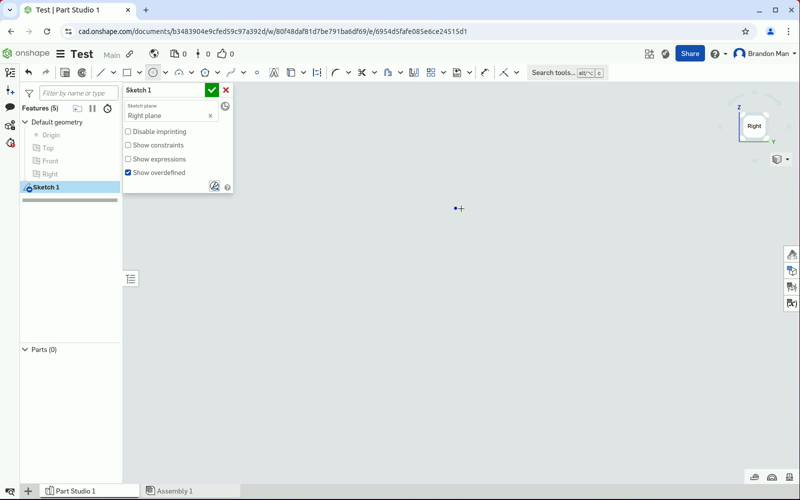
click(461, 208)
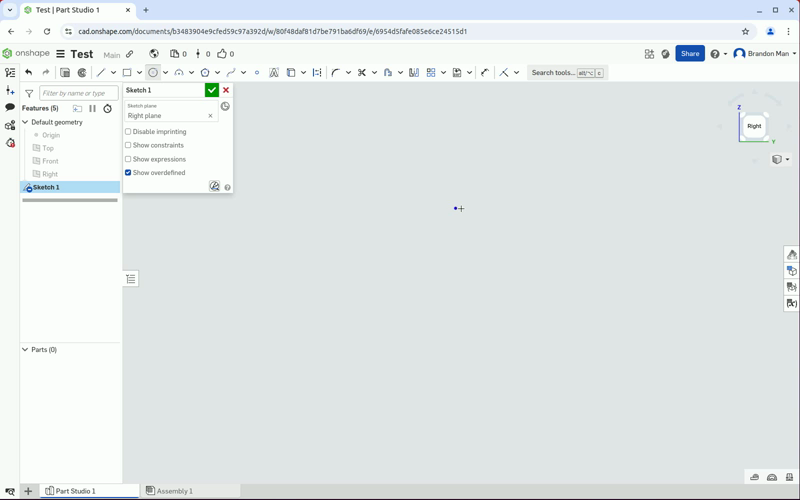
scroll(-6)
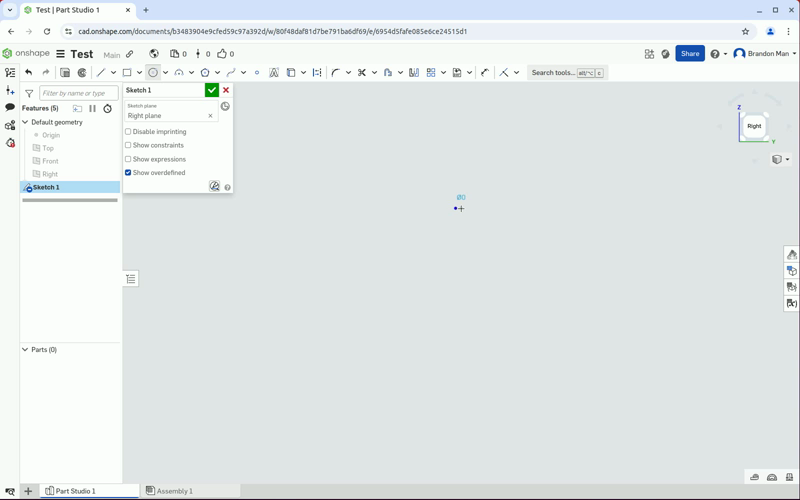
scroll(-6)
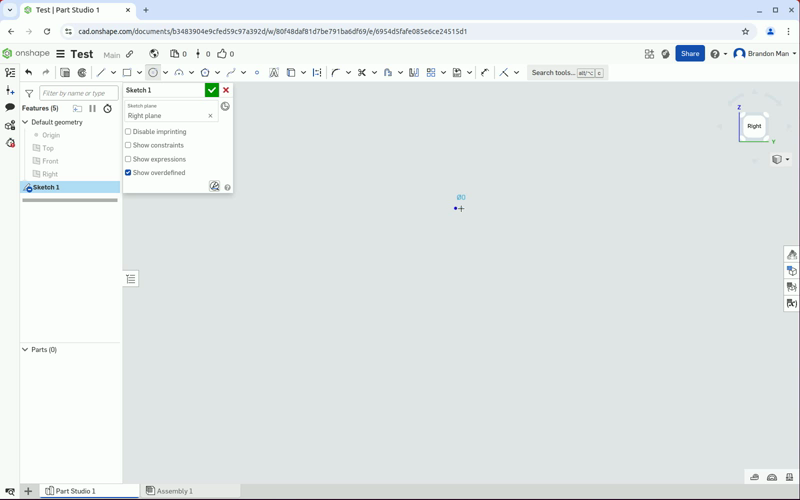
scroll(-6)
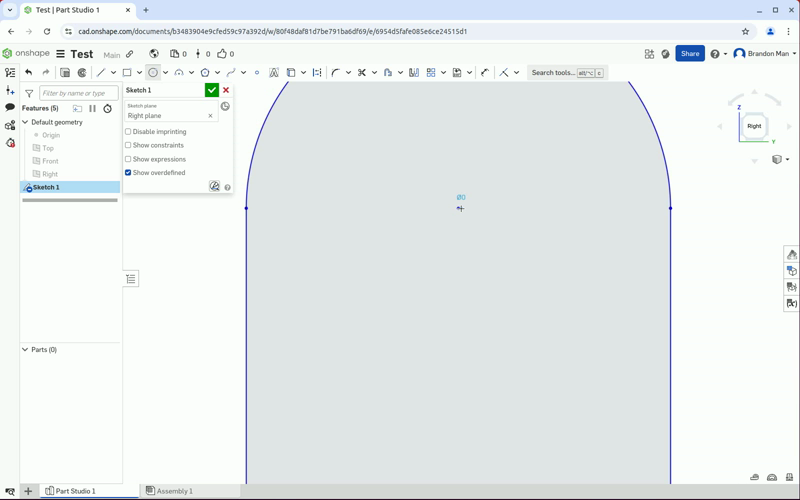
scroll(-6)
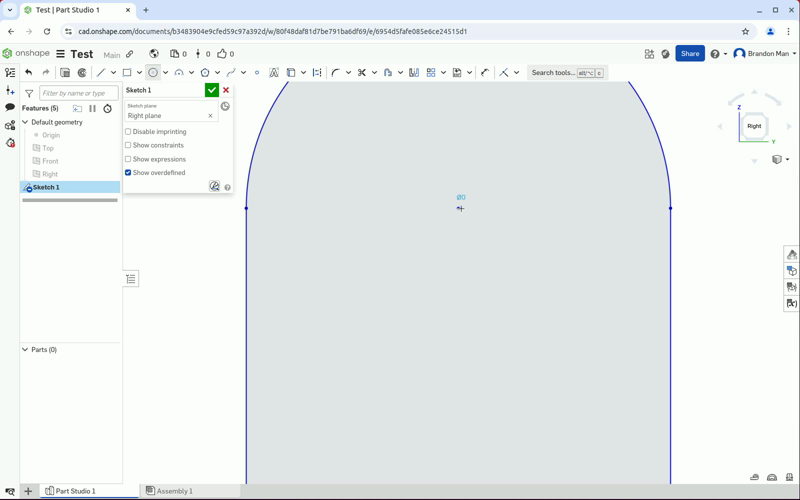
scroll(-6)
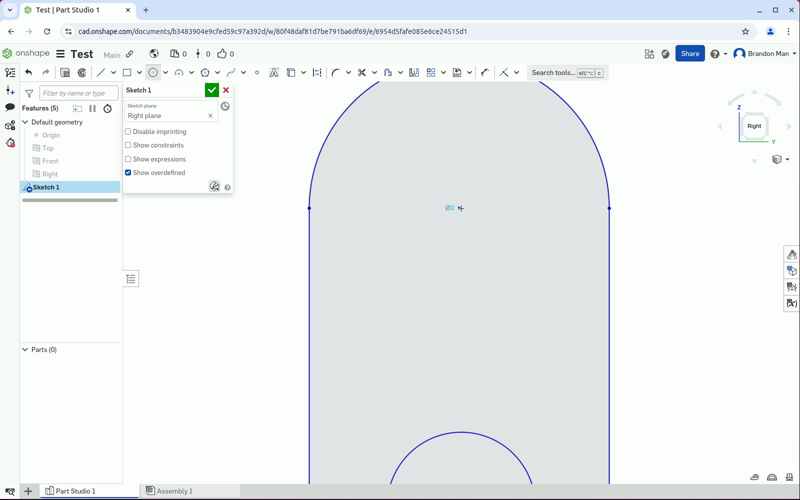
scroll(-6)
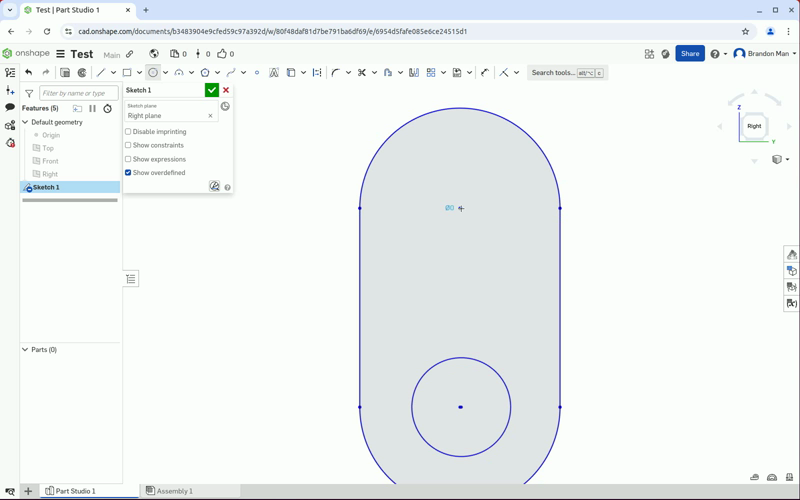
scroll(-6)
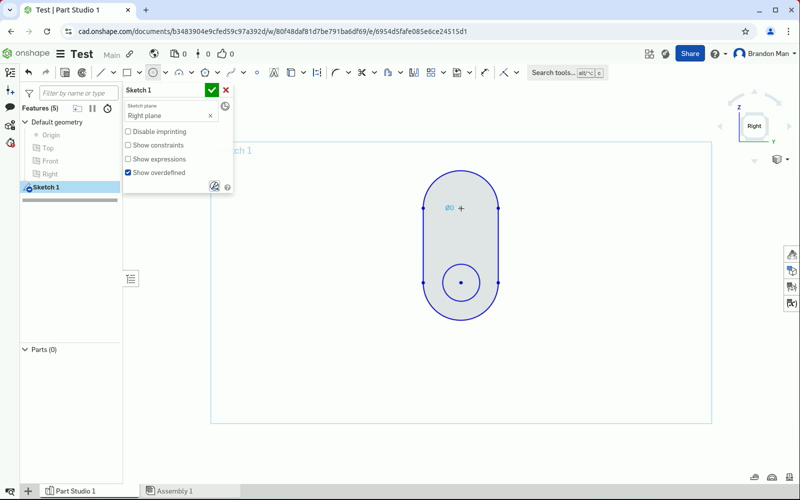
key_up(shift)
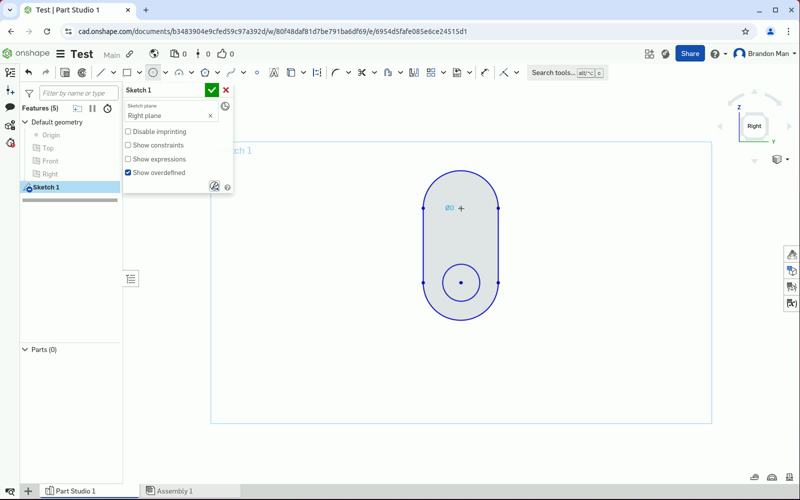
mouse_move(479, 208)
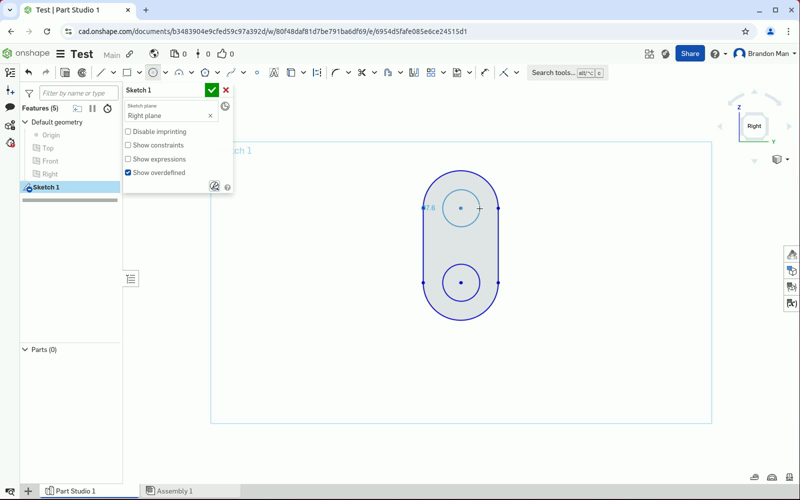
click(479, 208)
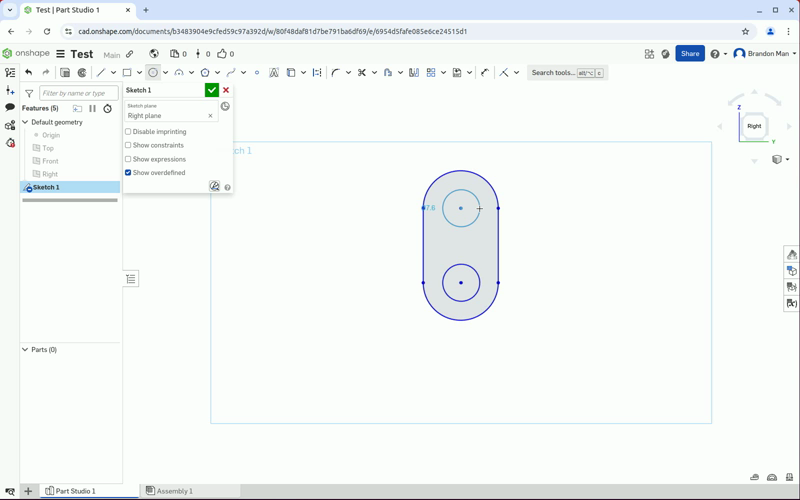
key(esc)
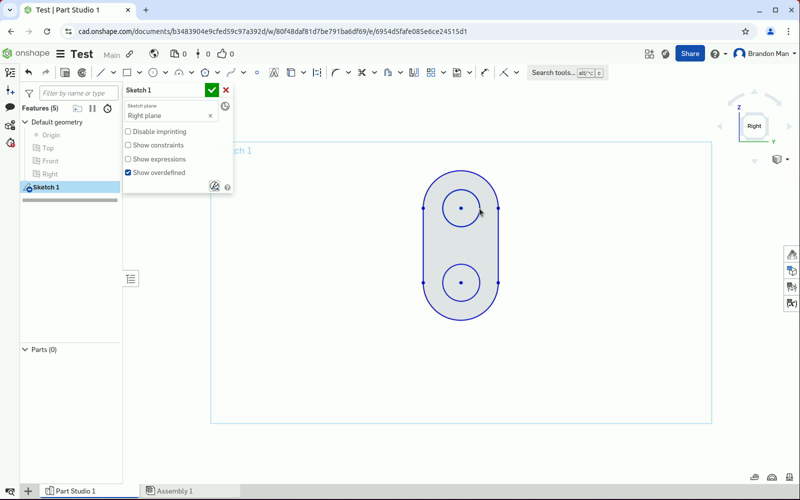
mouse_move(459, 180)
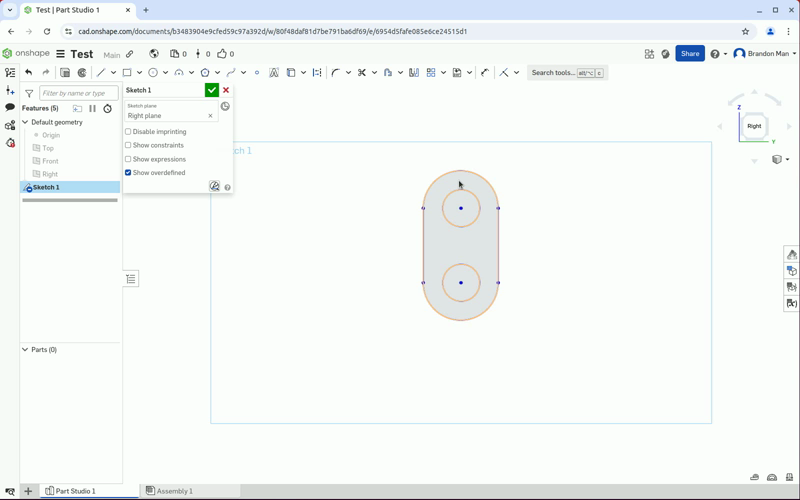
click(459, 180)
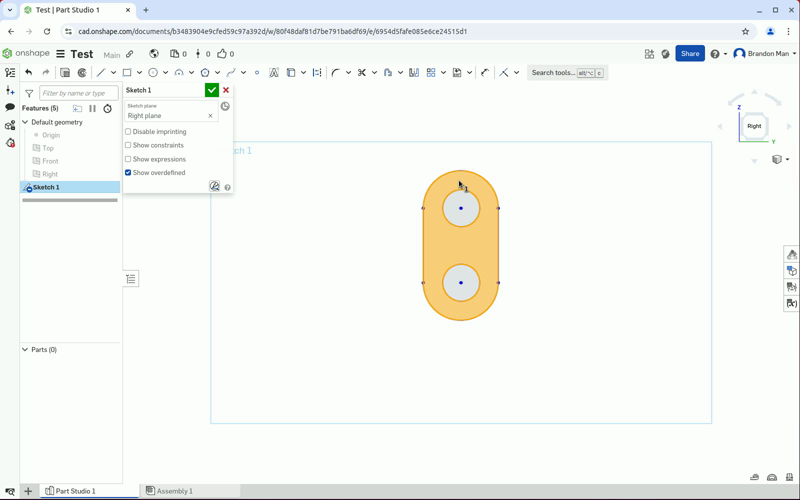
mouse_move(73, 352)
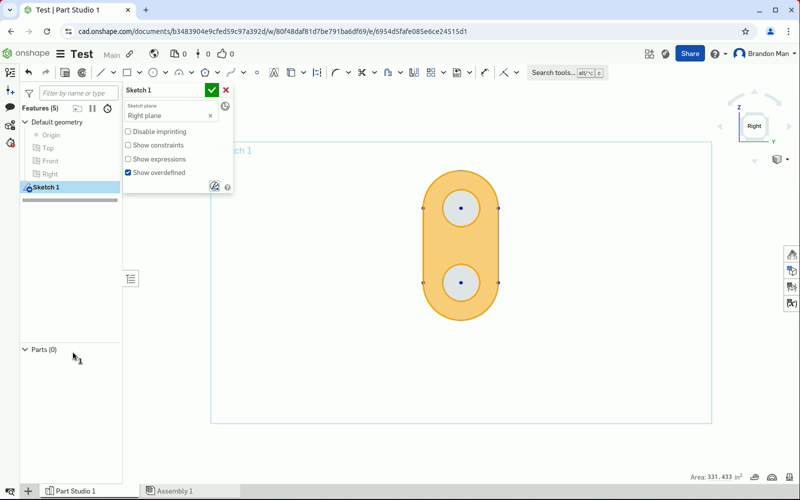
key(shift+y)
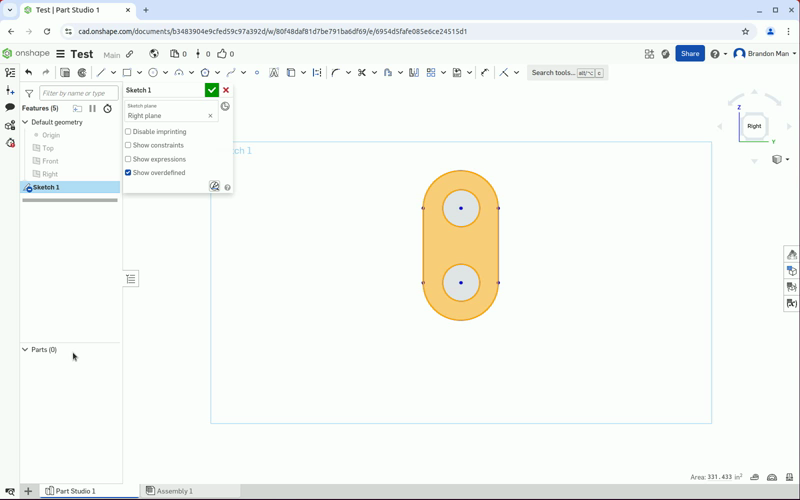
key(shift+e)
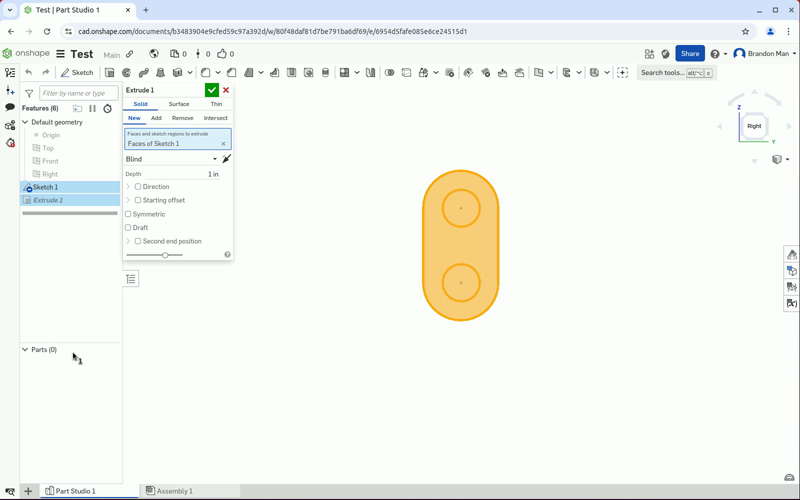
mouse_move(143, 106)
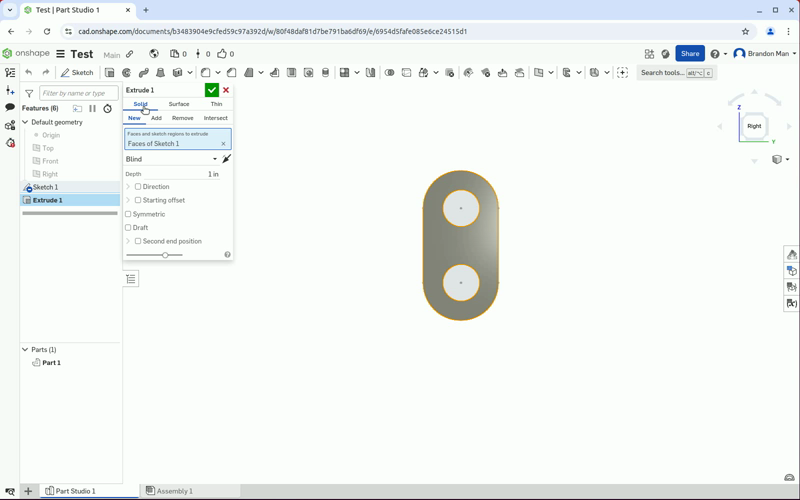
click(143, 106)
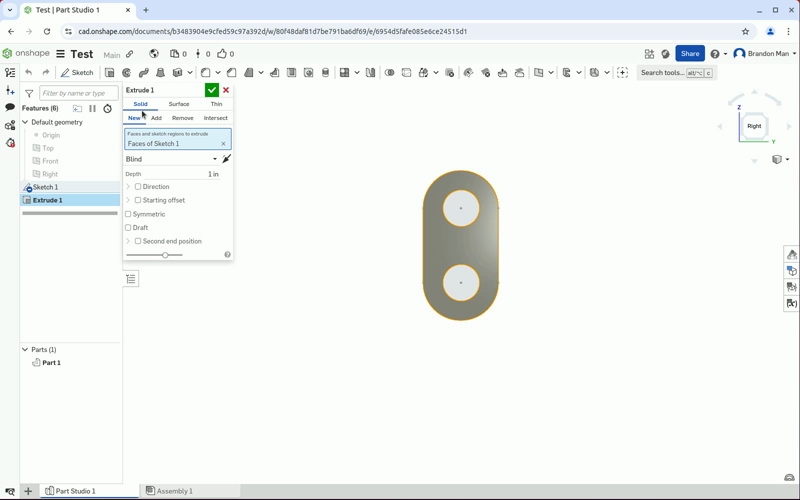
mouse_move(137, 120)
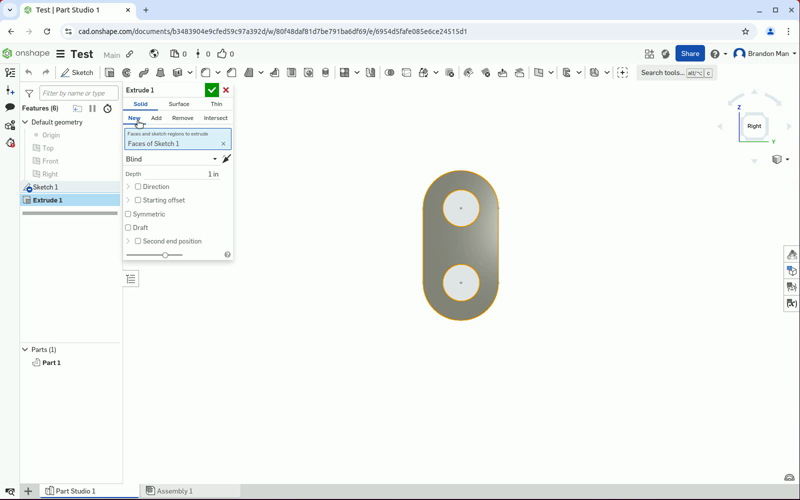
click(137, 120)
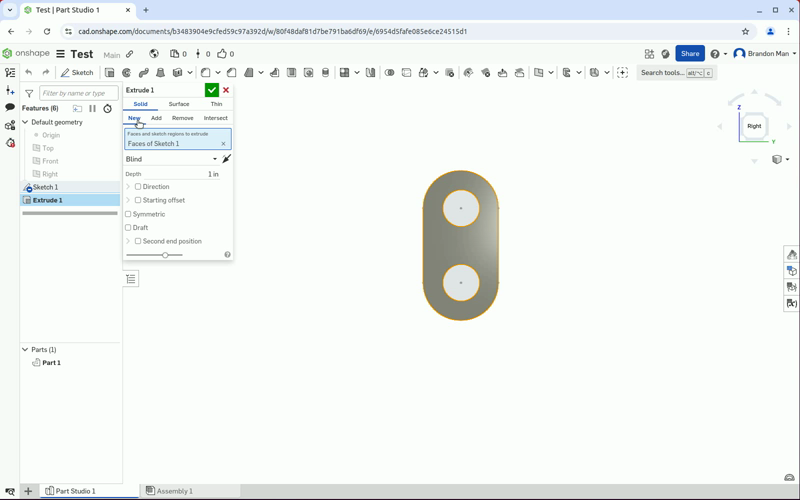
key(tab, 4)
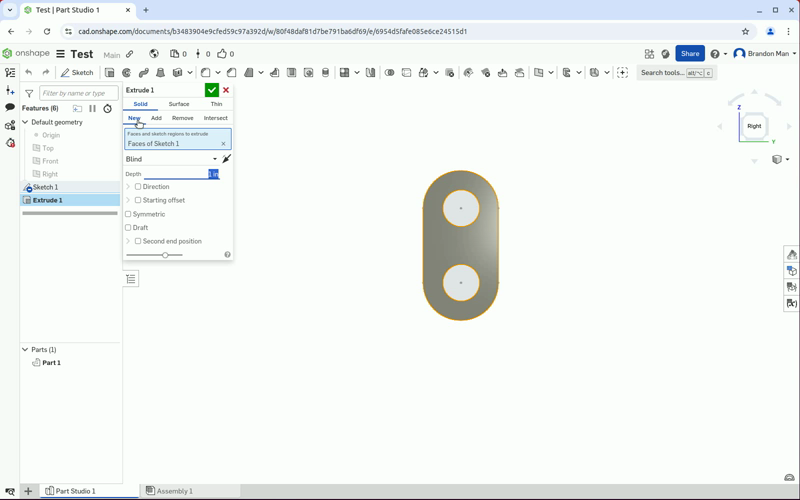
text(7.703)
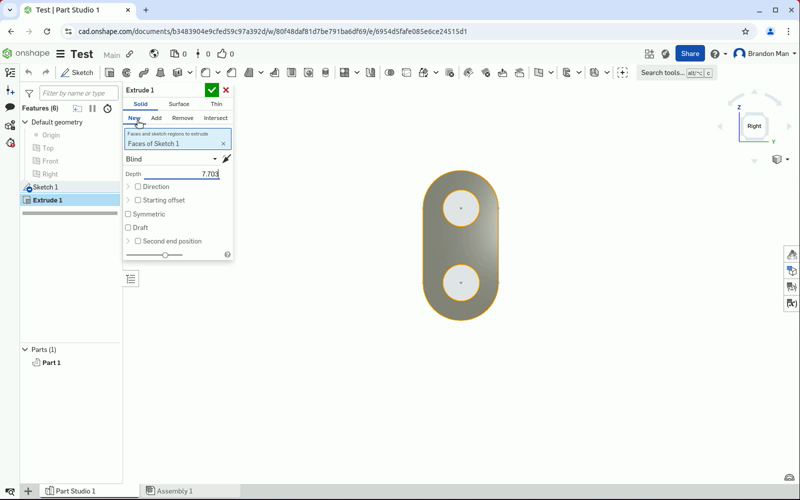
key(enter)
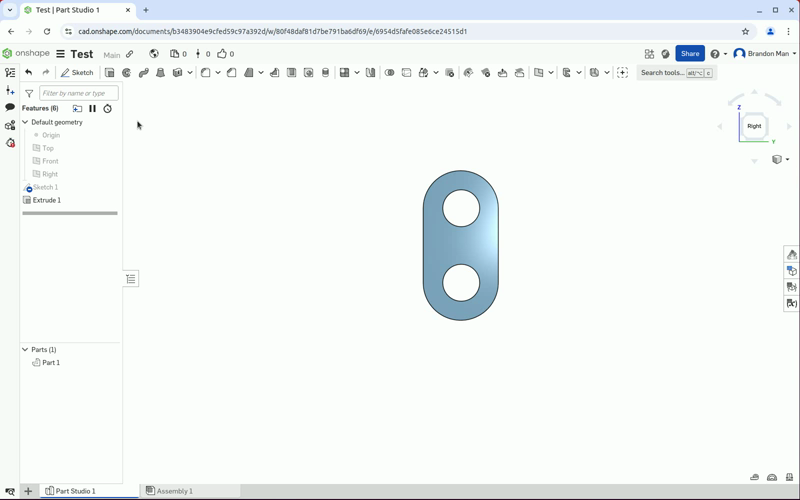
key(shift+h)
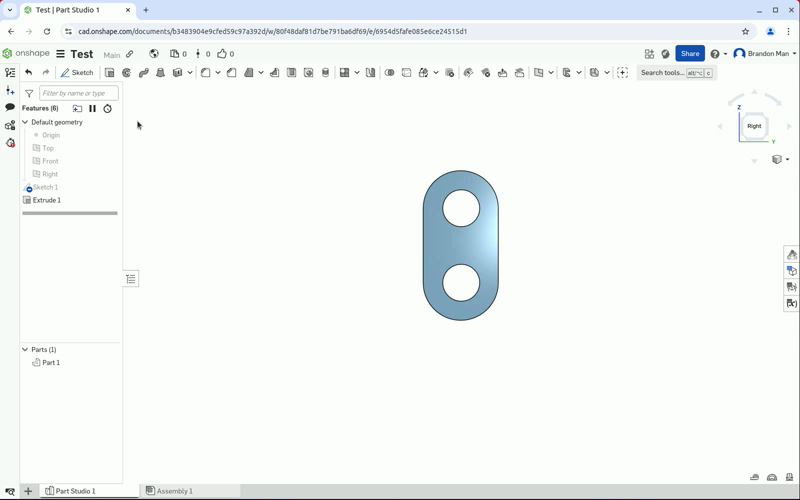
key(shift+h)
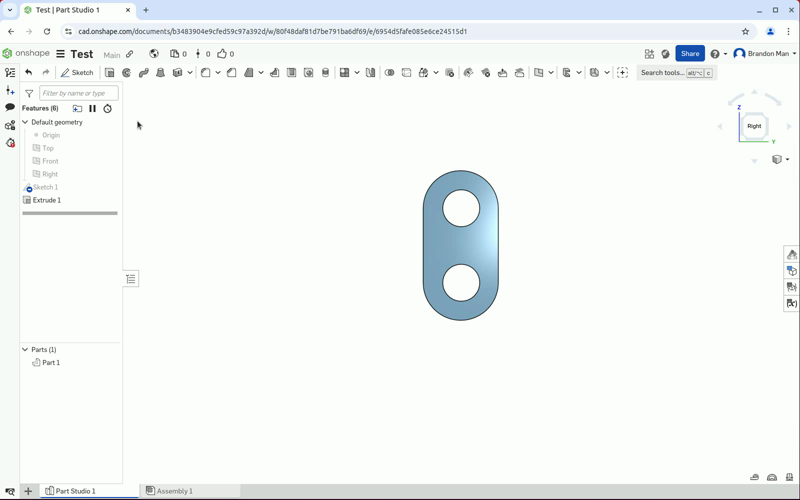
mouse_move(73, 189)
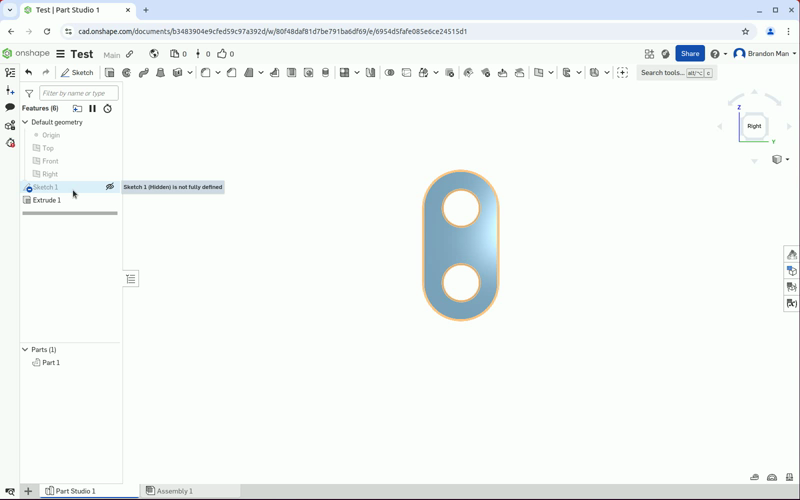
click(73, 189)
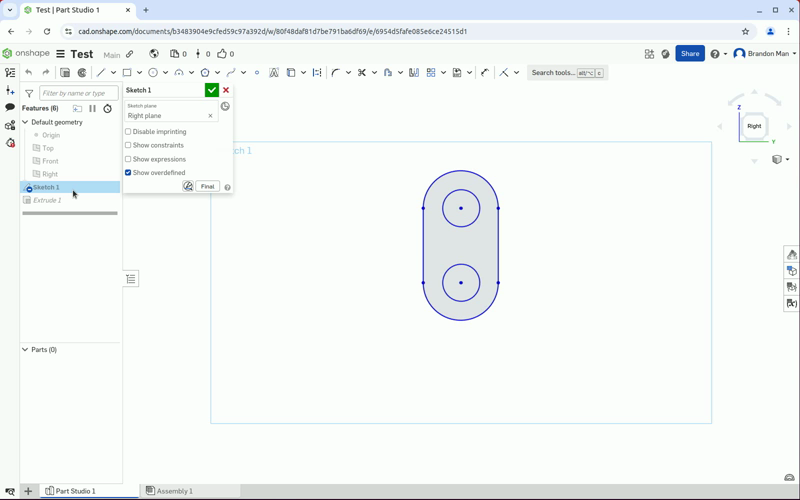
mouse_move(229, 92)
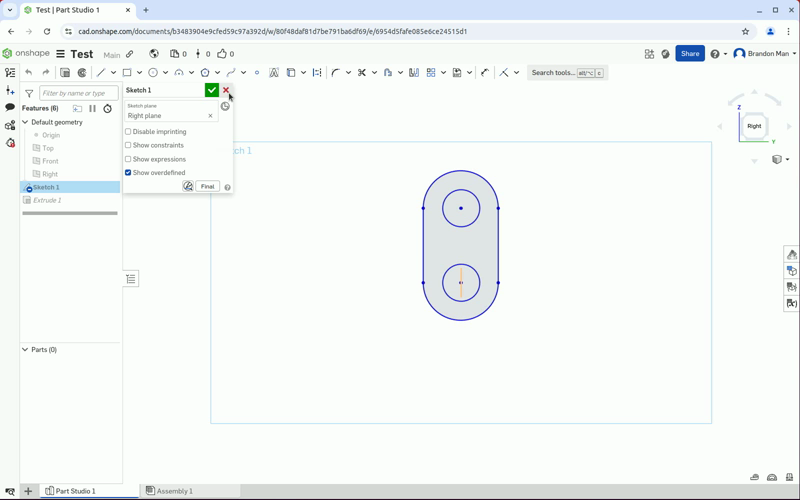
click(229, 92)
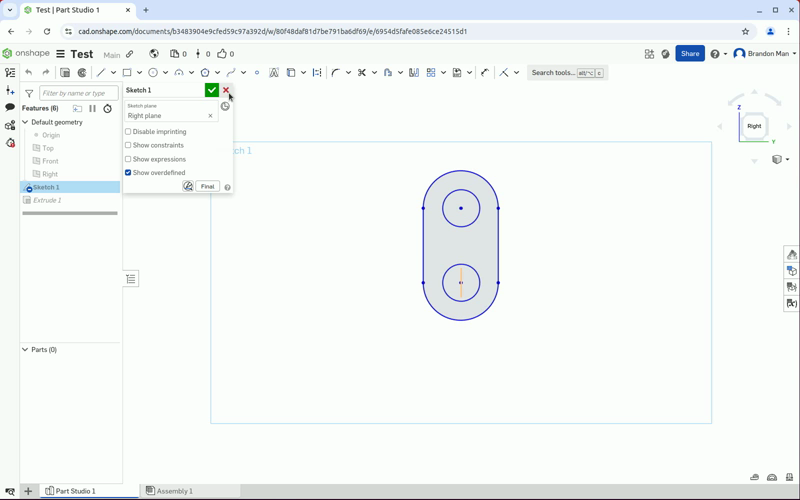
key(shift+s)
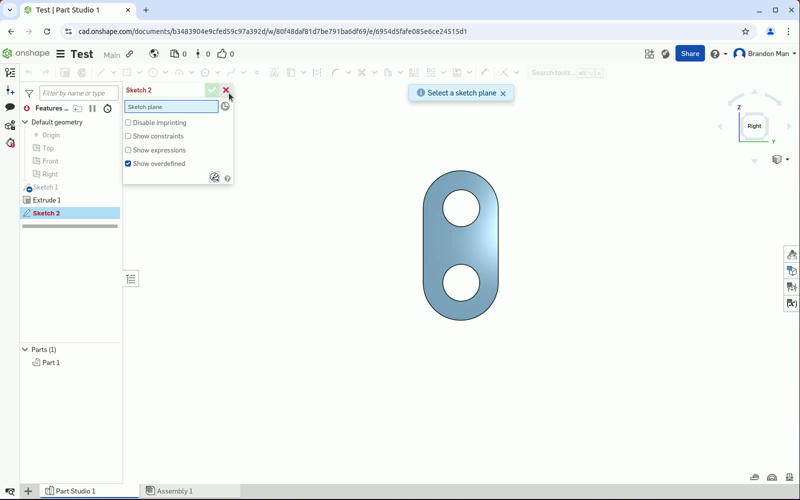
mouse_move(73, 176)
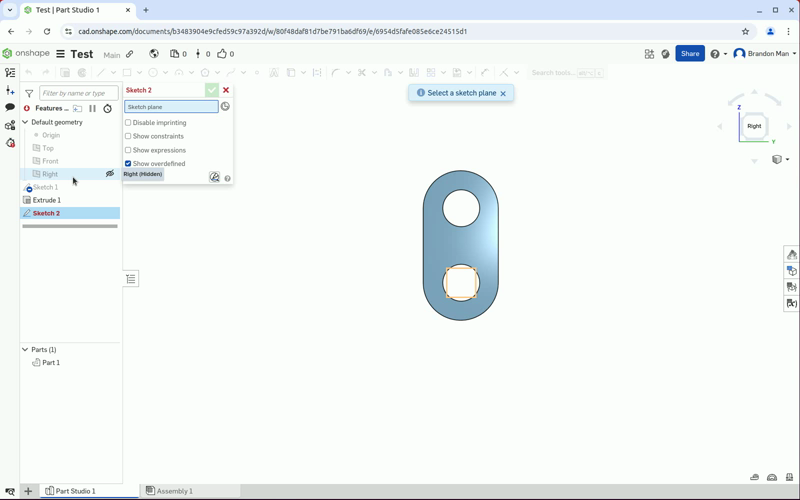
click(73, 176)
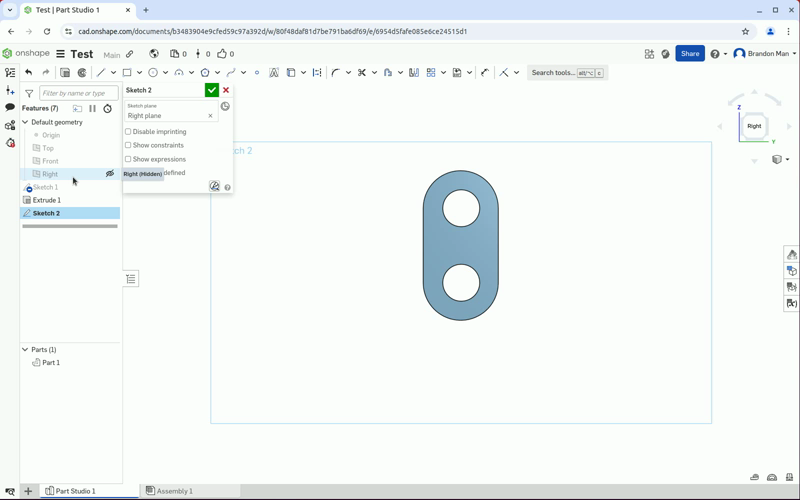
mouse_move(73, 352)
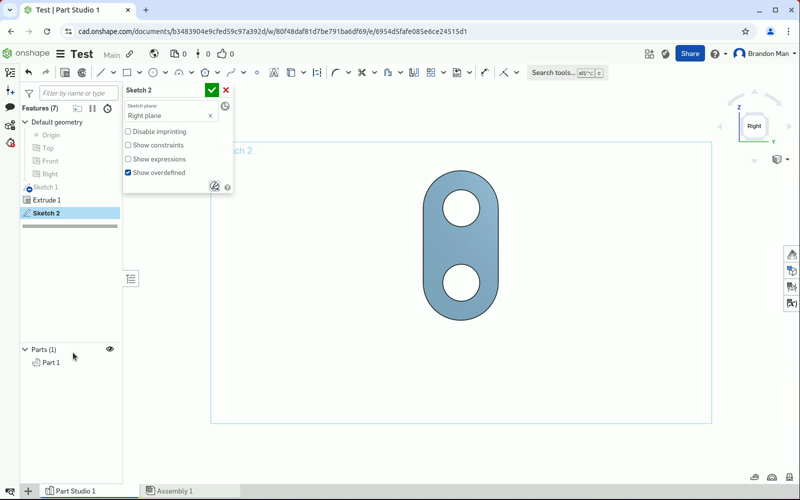
key(y)
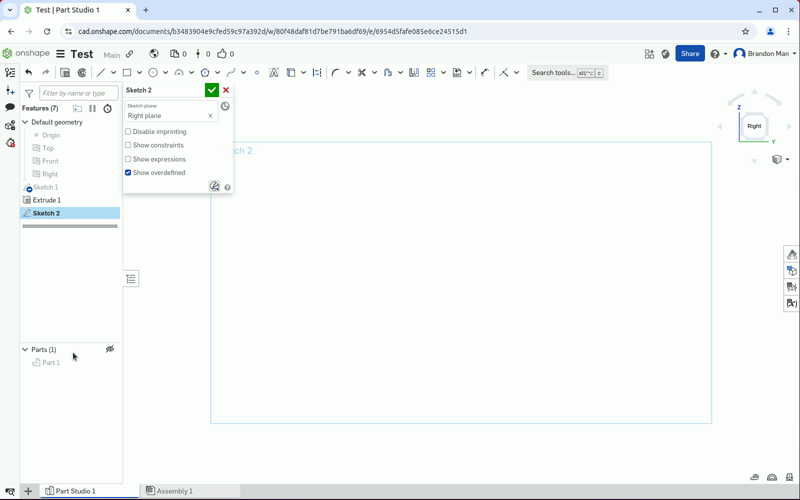
key(c)
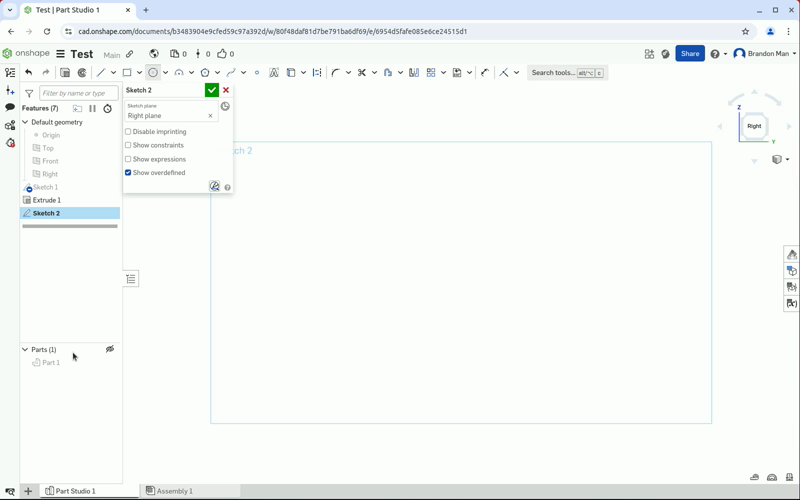
key_down(shift)
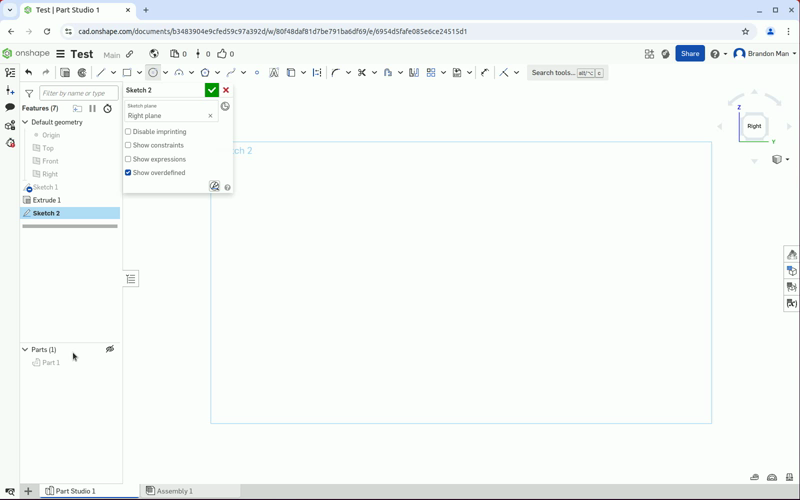
mouse_move(461, 282)
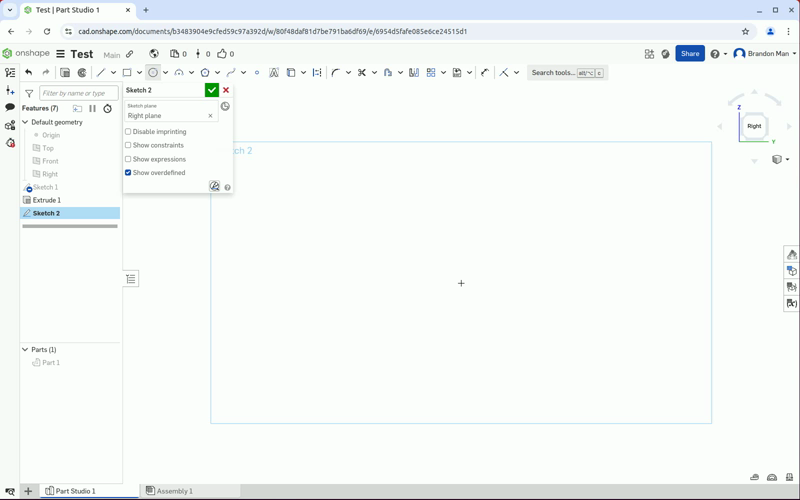
click(461, 282)
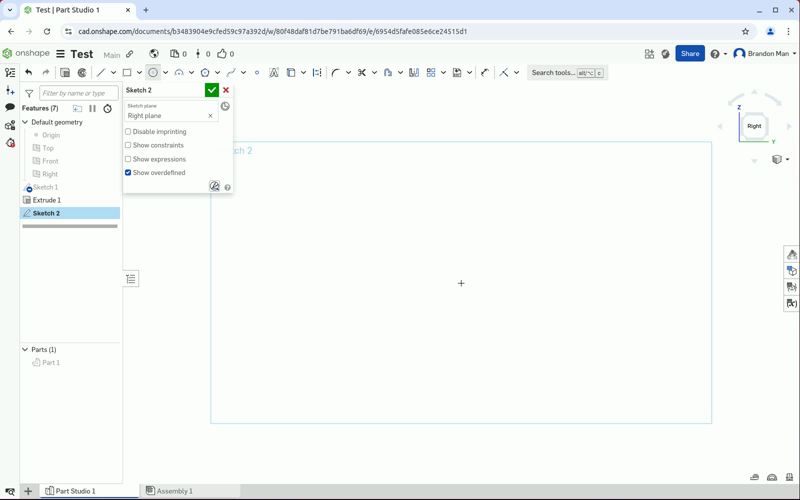
key_up(shift)
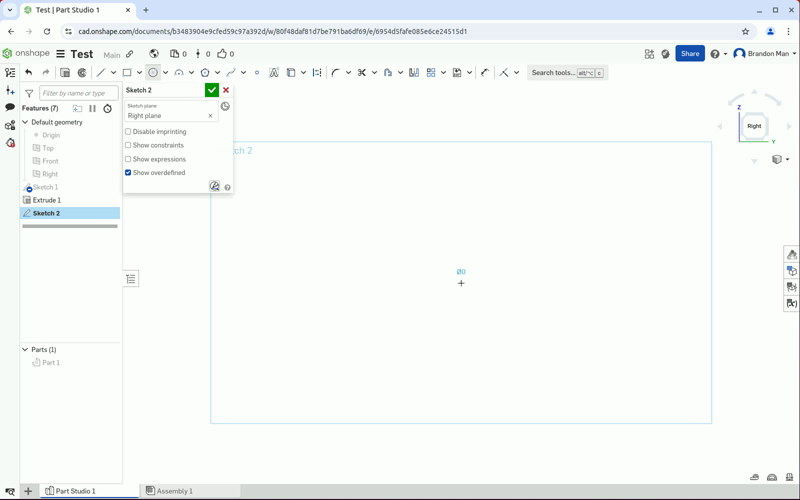
mouse_move(480, 282)
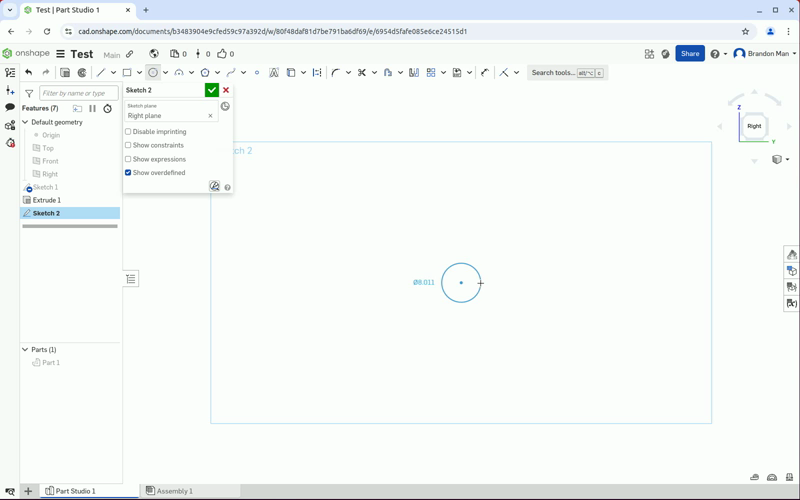
click(480, 282)
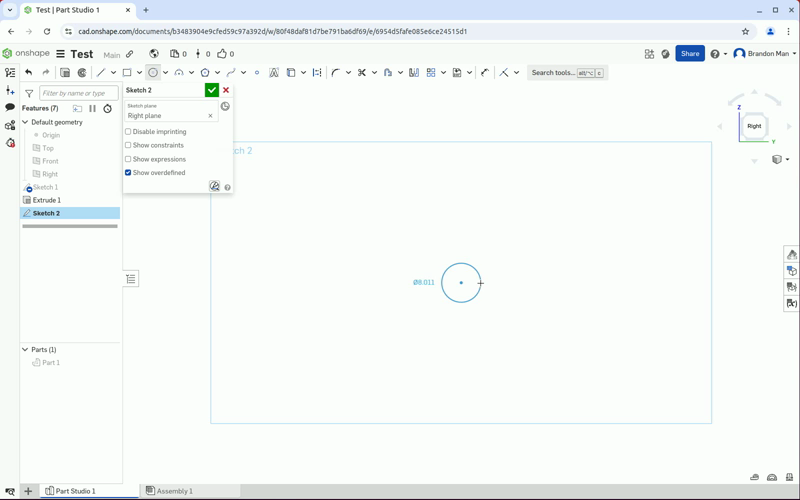
key(esc)
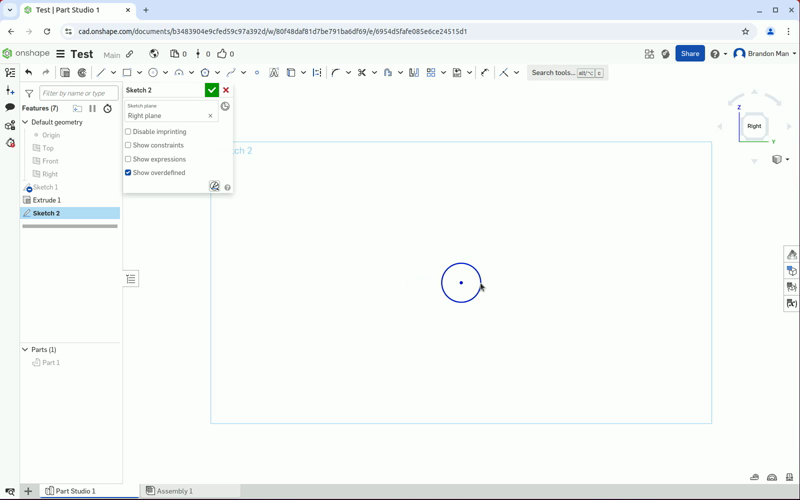
mouse_move(462, 283)
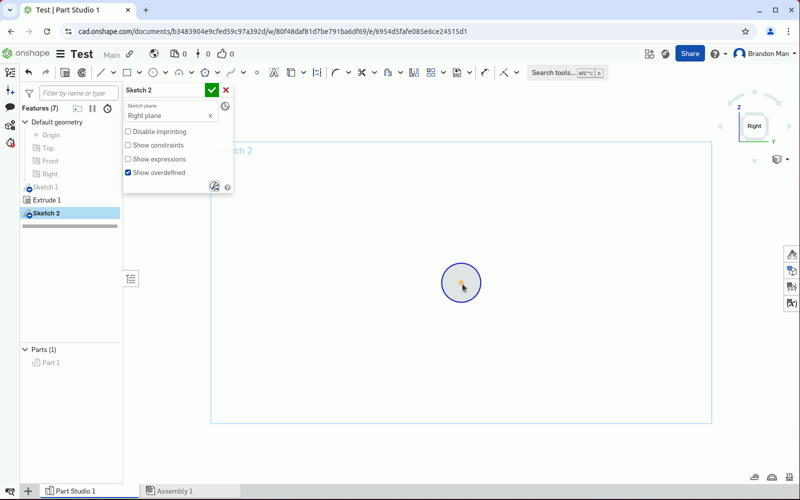
scroll(6)
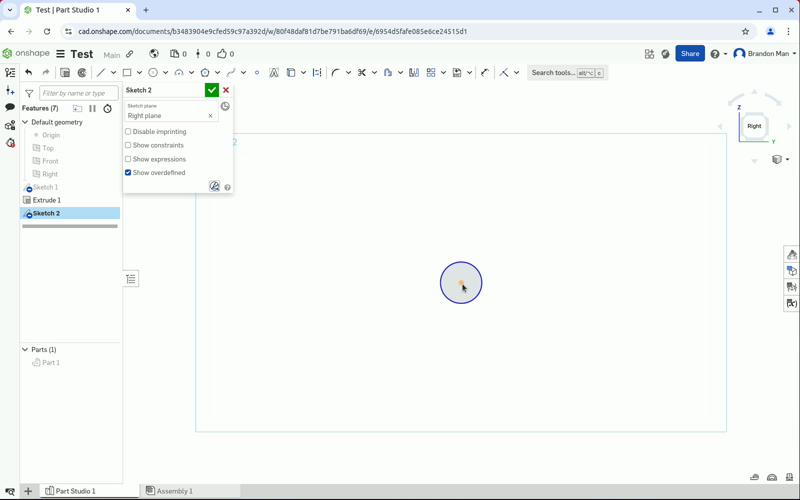
scroll(6)
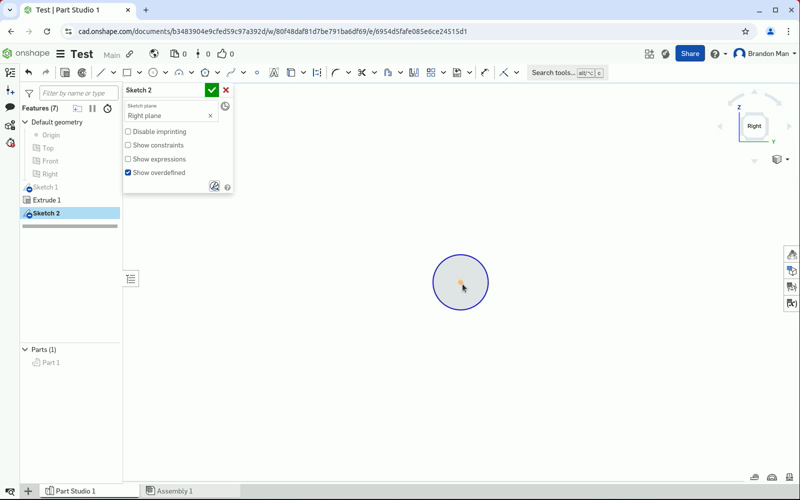
scroll(6)
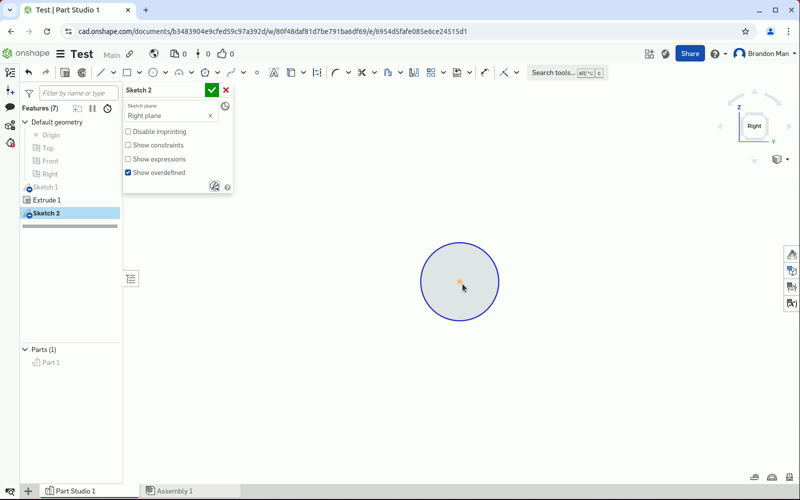
scroll(6)
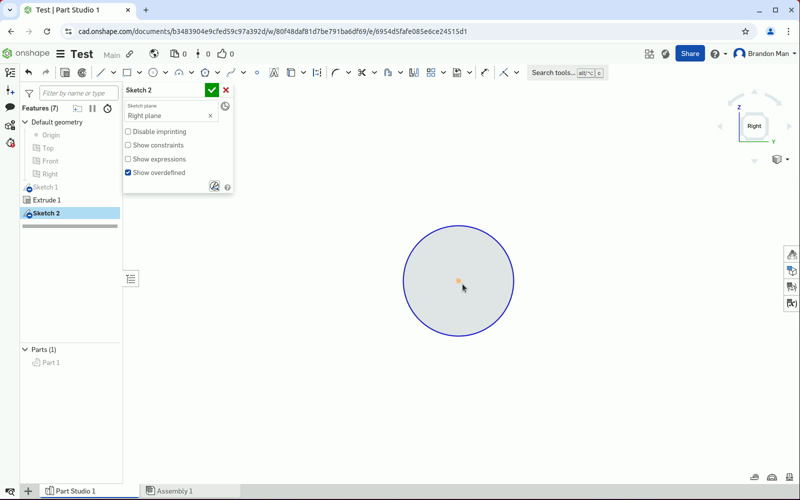
scroll(6)
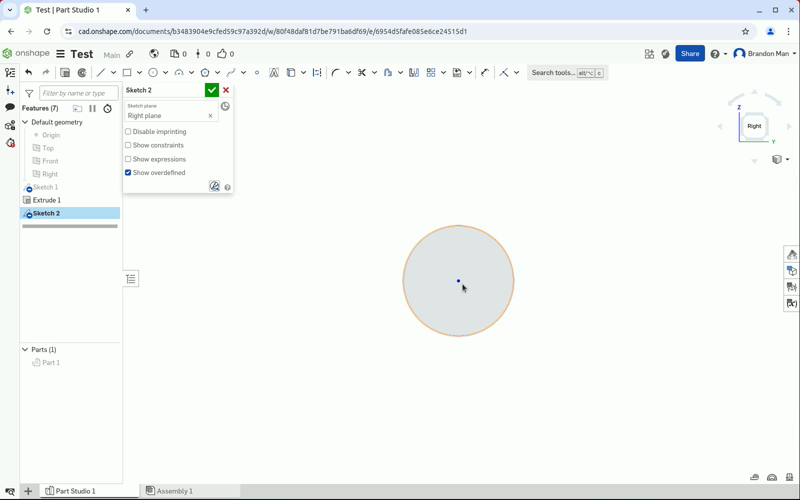
scroll(6)
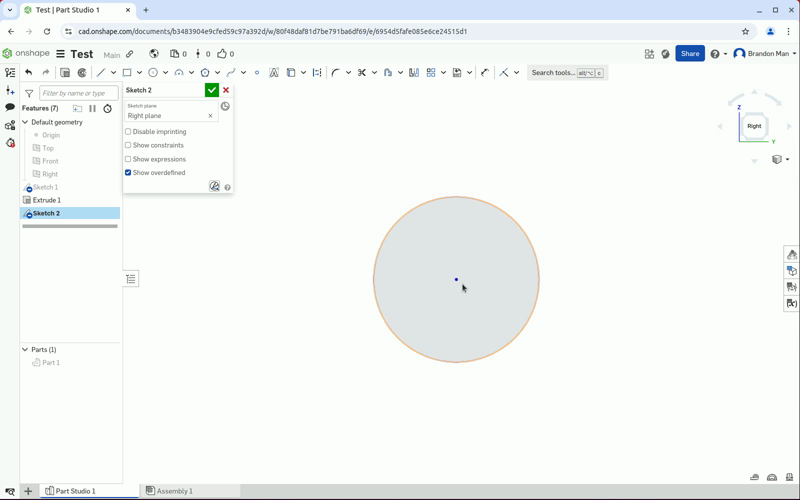
scroll(6)
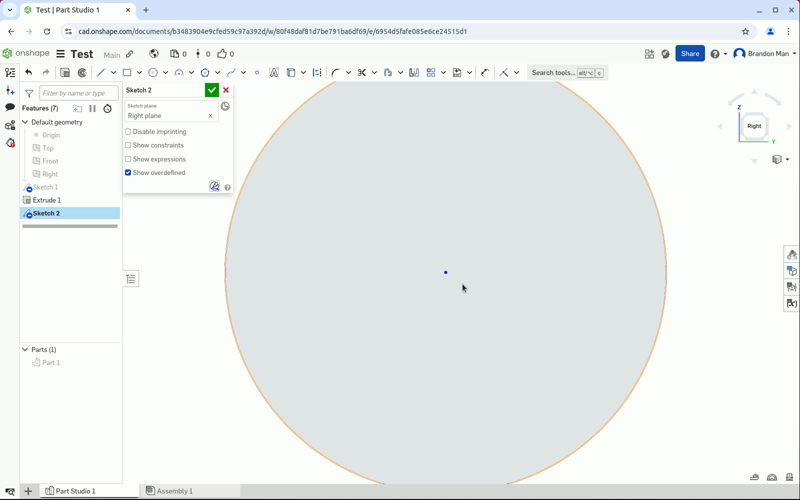
click(462, 283)
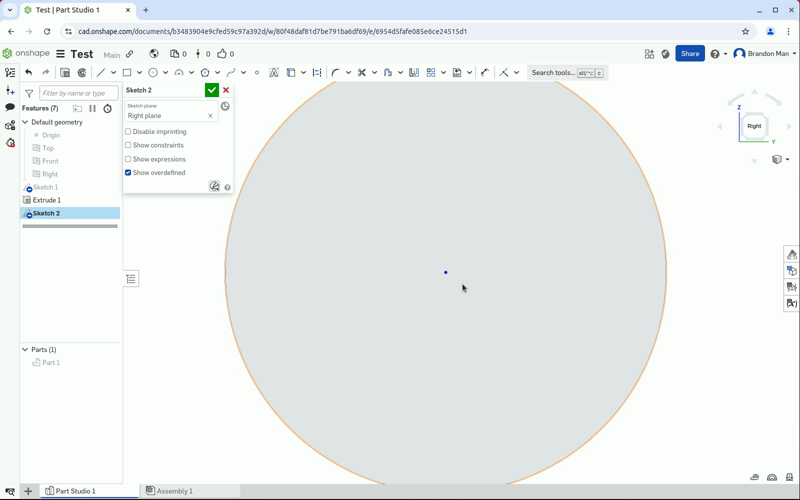
scroll(-6)
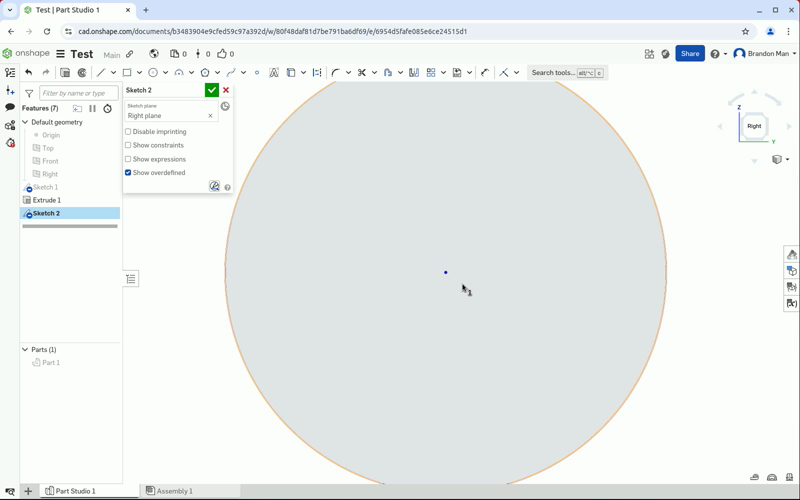
scroll(-6)
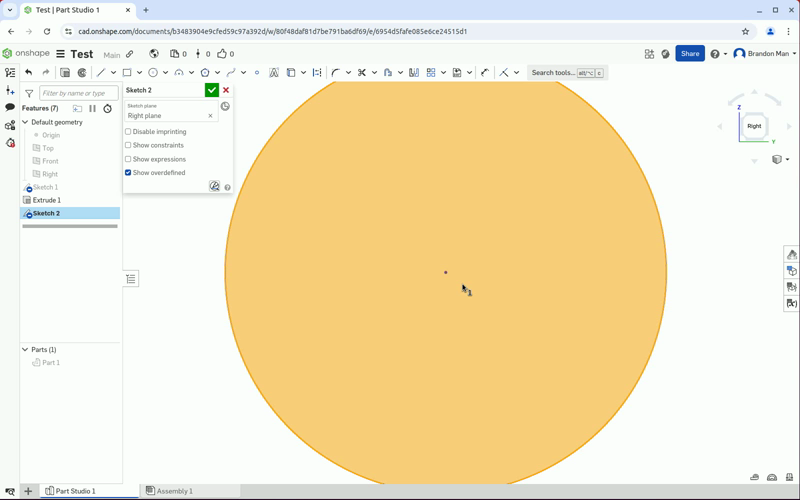
scroll(-6)
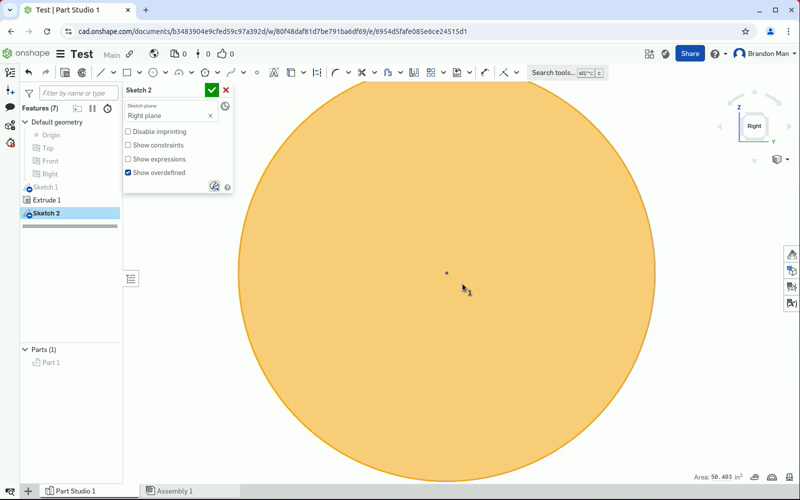
scroll(-6)
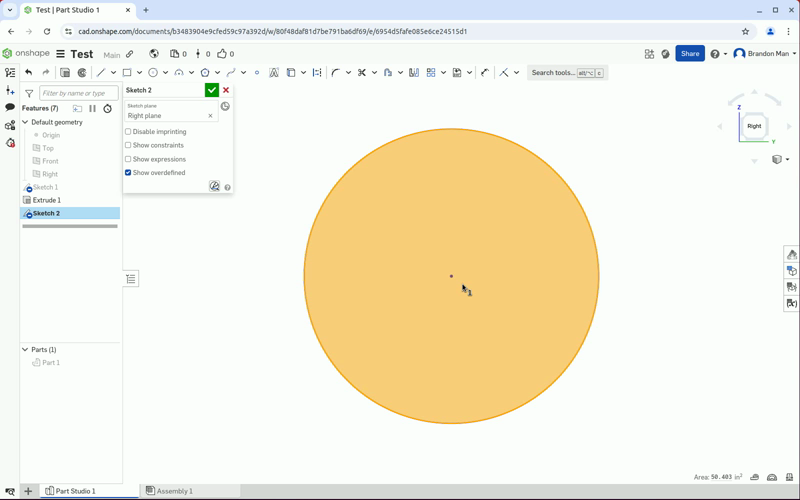
scroll(-6)
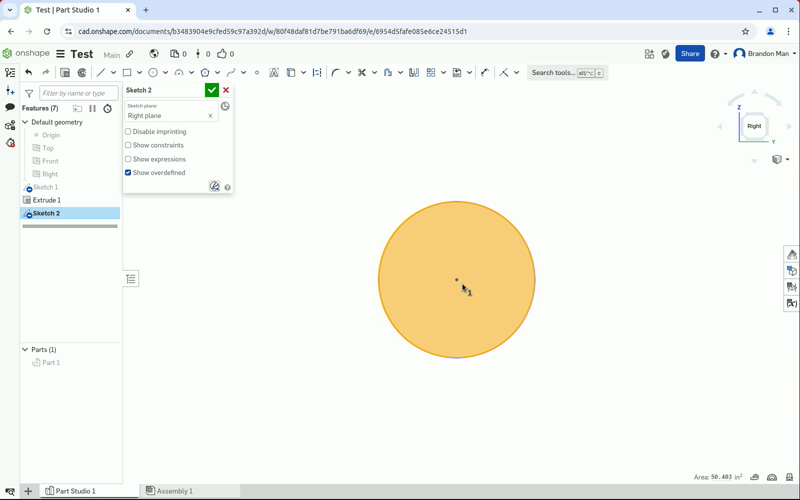
scroll(-6)
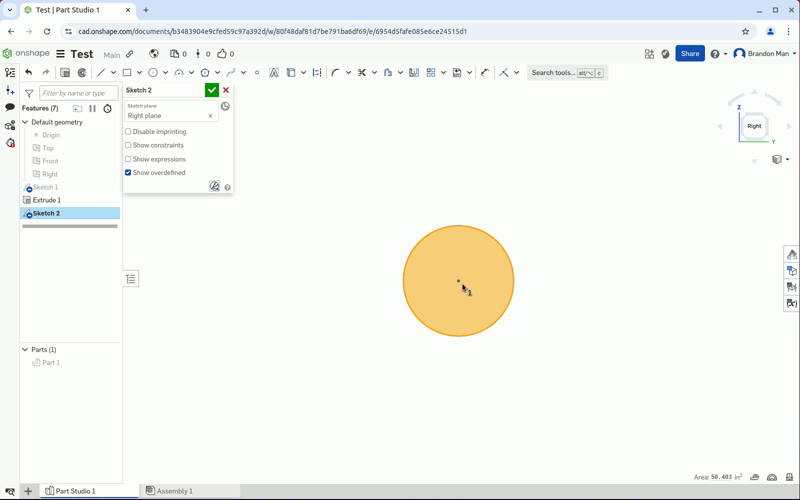
scroll(-6)
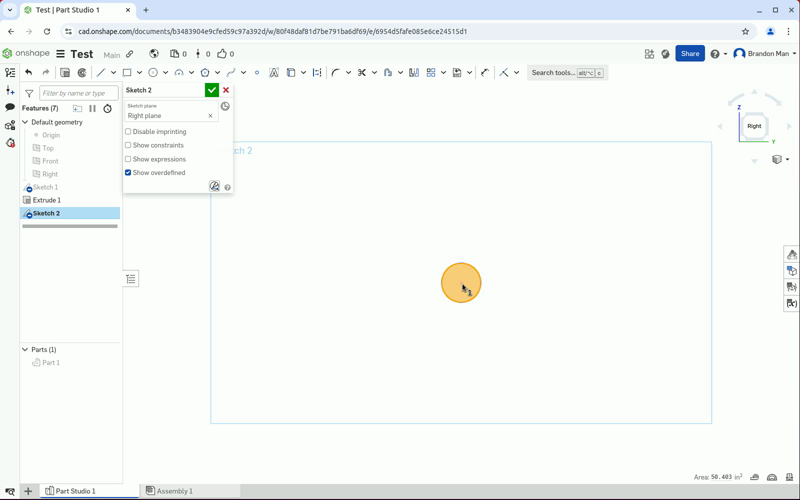
mouse_move(73, 352)
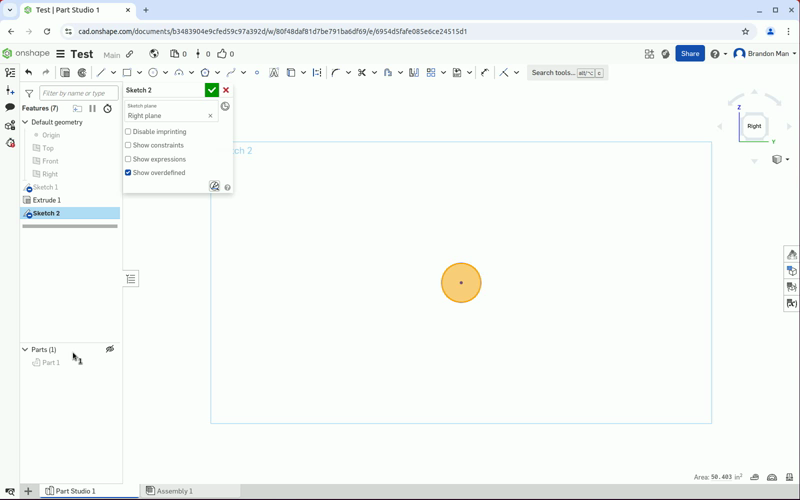
key(shift+y)
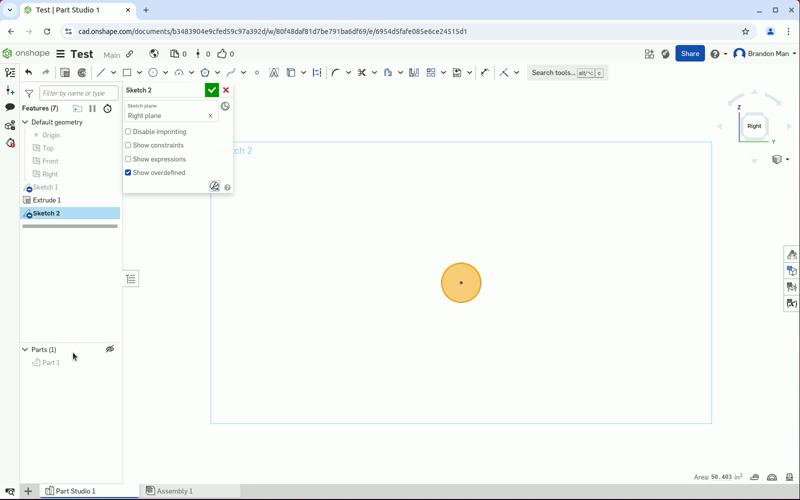
key(shift+e)
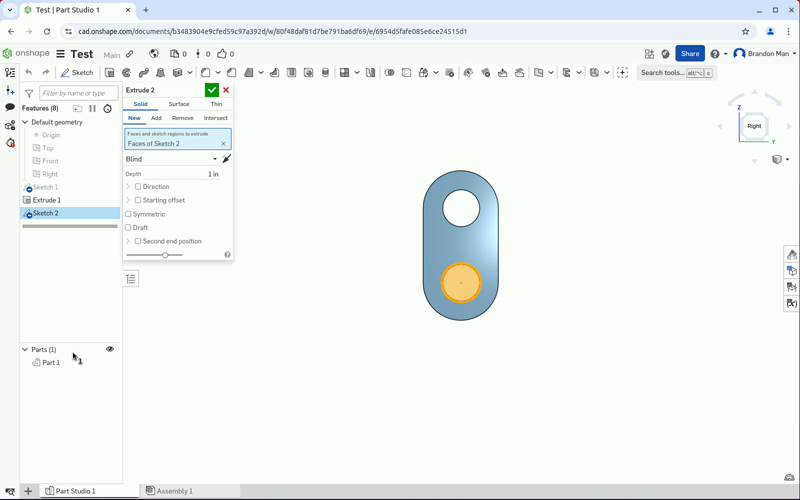
mouse_move(143, 106)
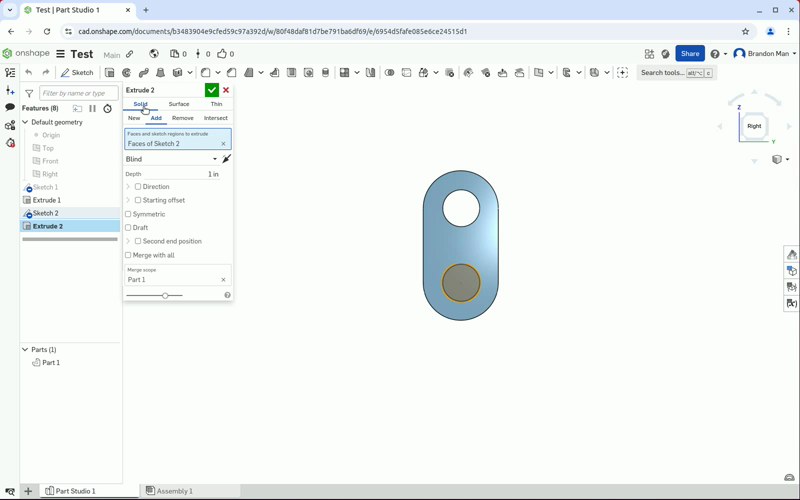
click(143, 106)
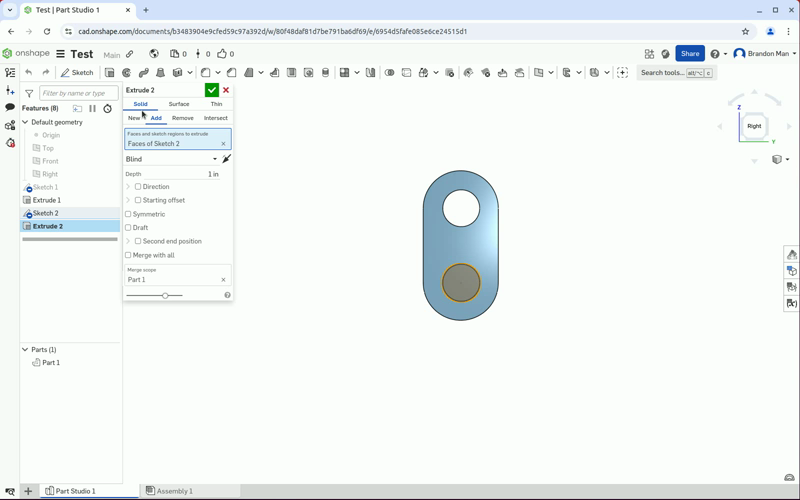
mouse_move(137, 120)
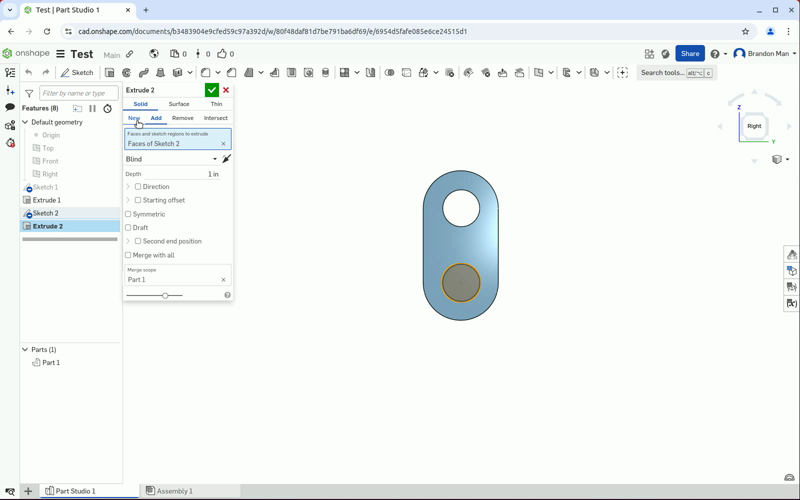
click(137, 120)
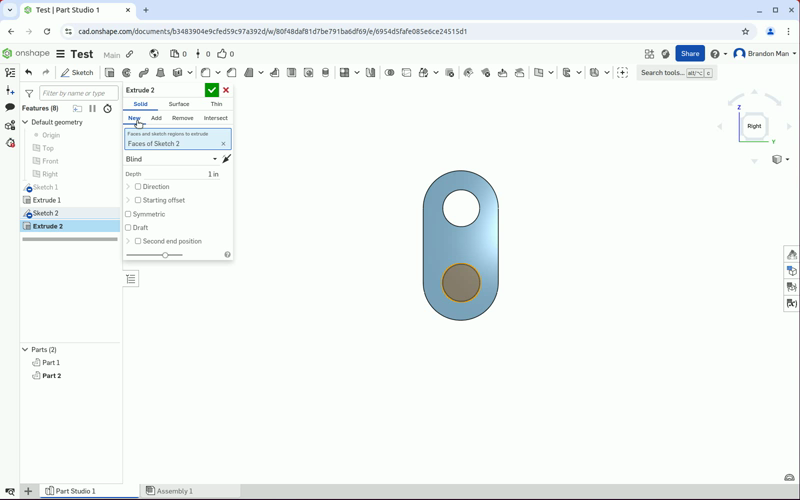
key(tab, 4)
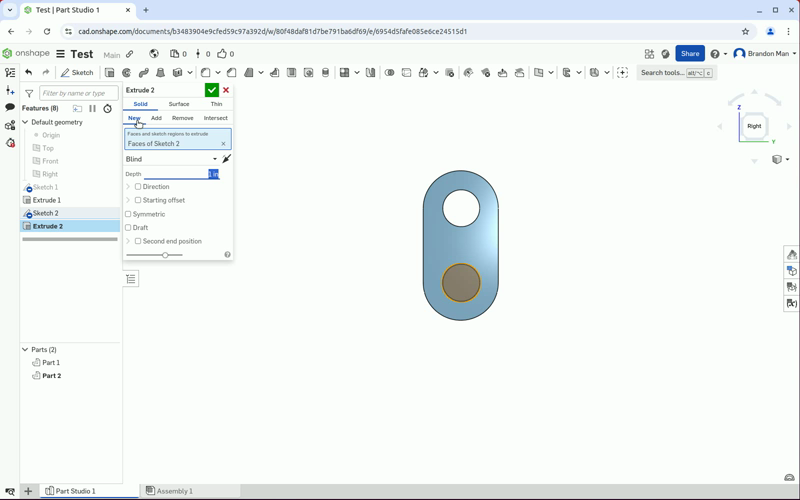
text(23.108)
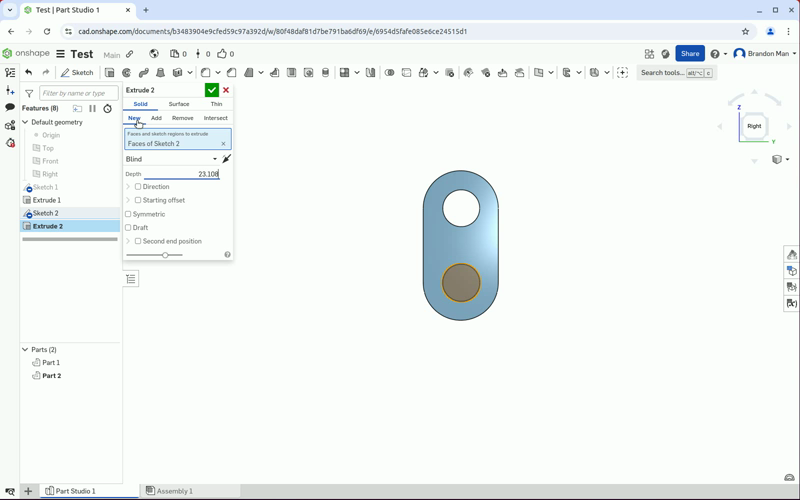
key(enter)
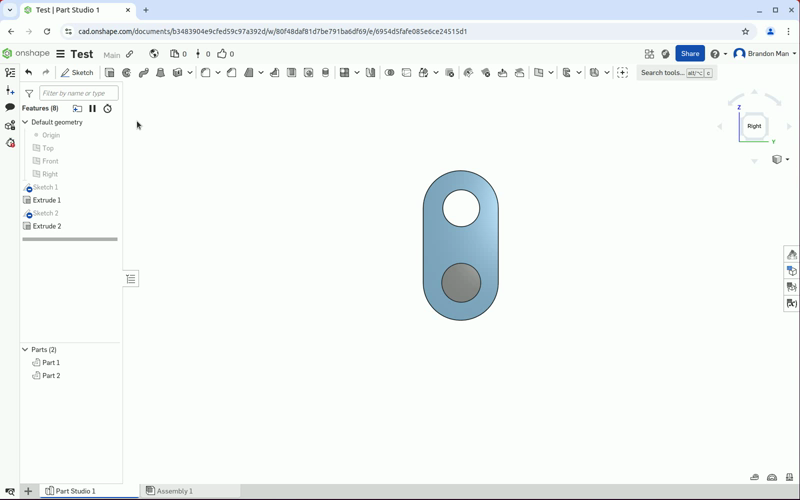
key(shift+h)
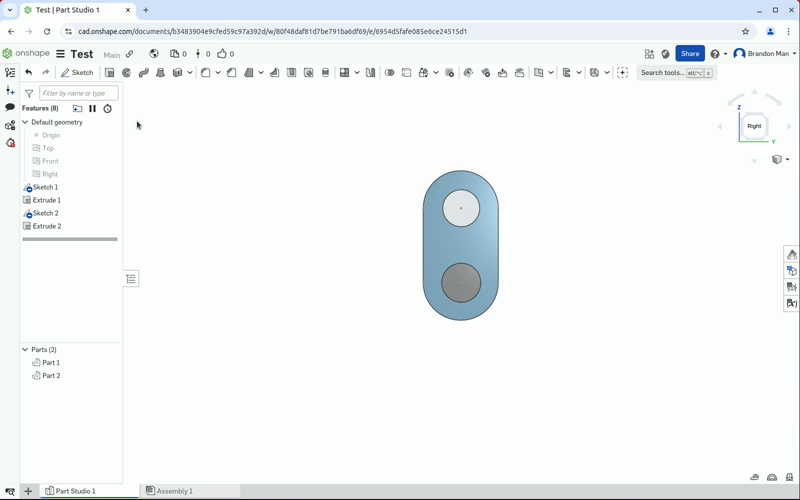
key(shift+h)
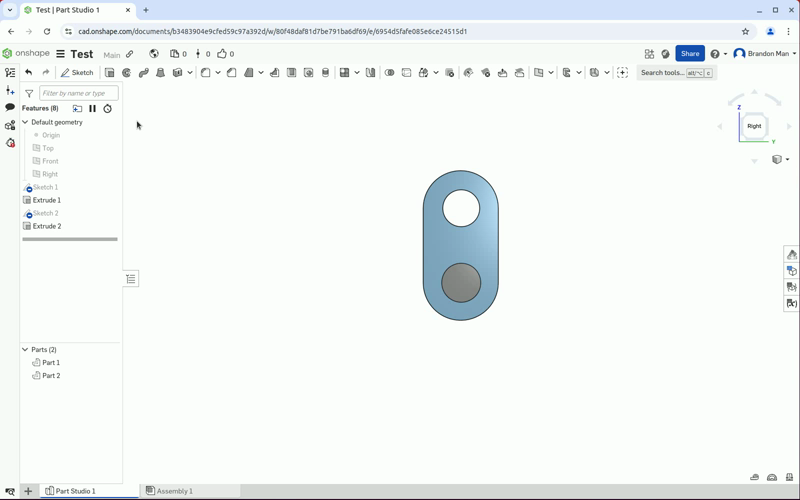
mouse_move(73, 189)
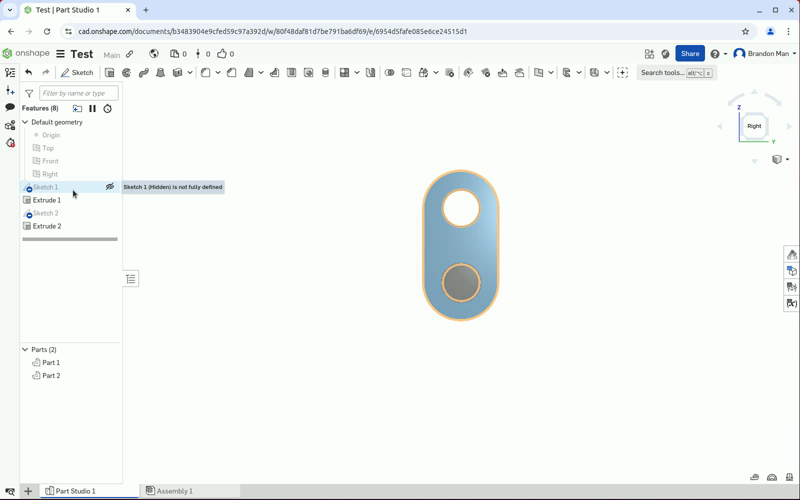
click(73, 189)
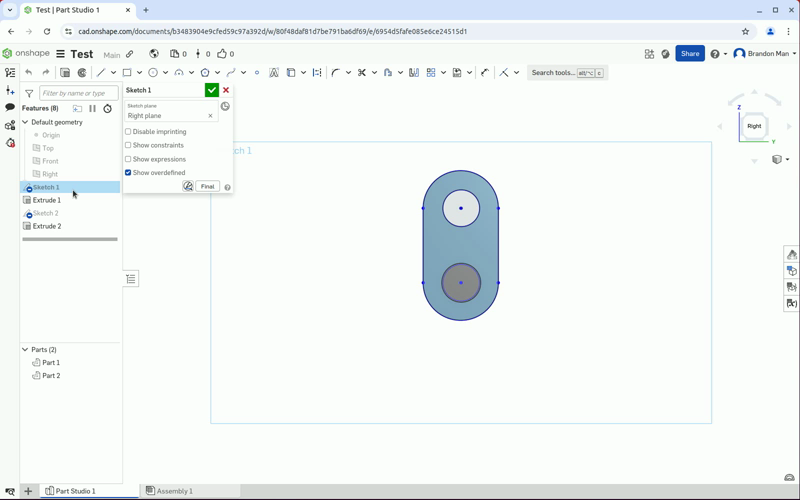
mouse_move(229, 92)
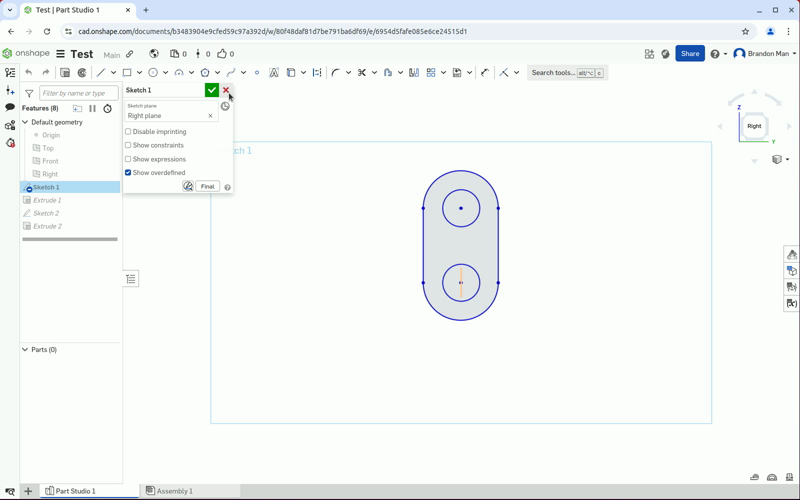
click(229, 92)
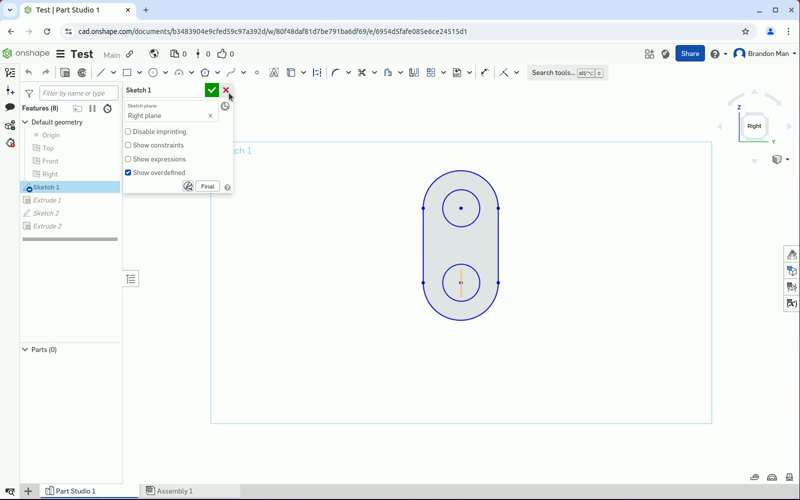
key(shift+s)
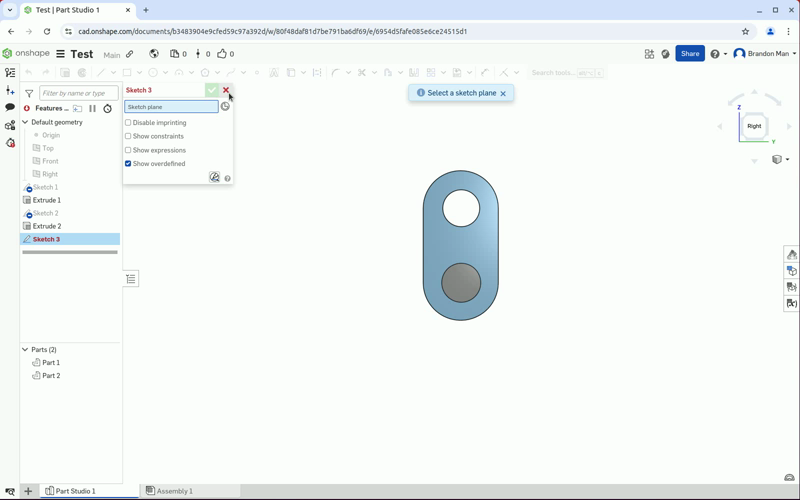
mouse_move(73, 176)
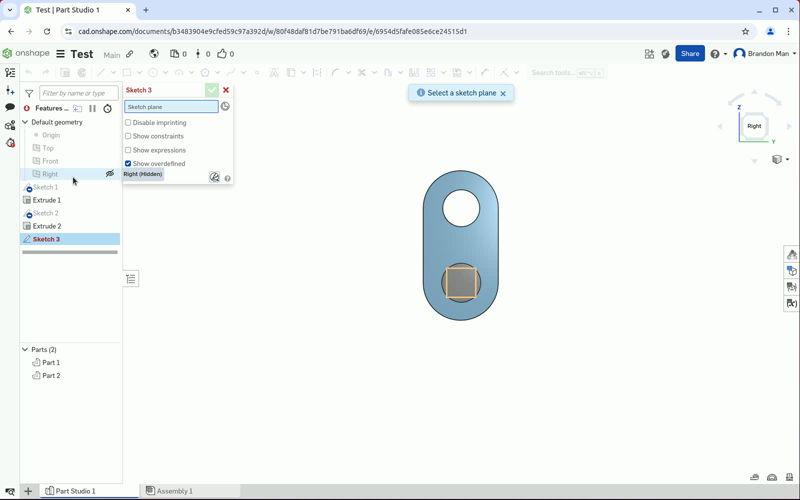
click(73, 176)
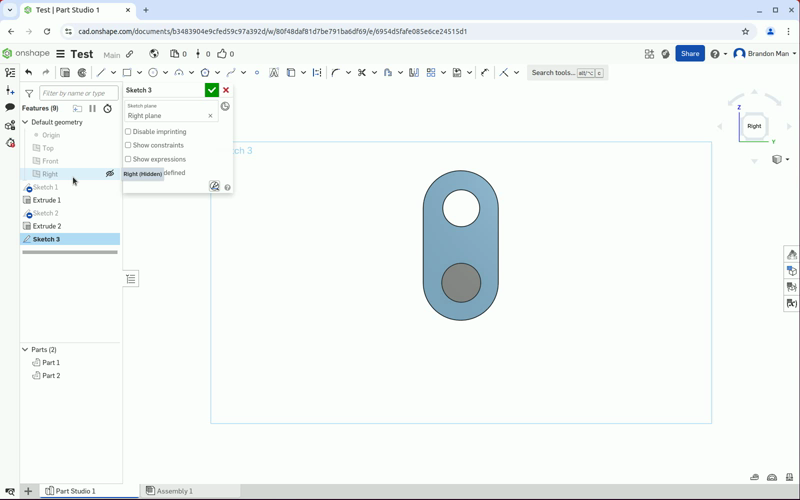
mouse_move(73, 352)
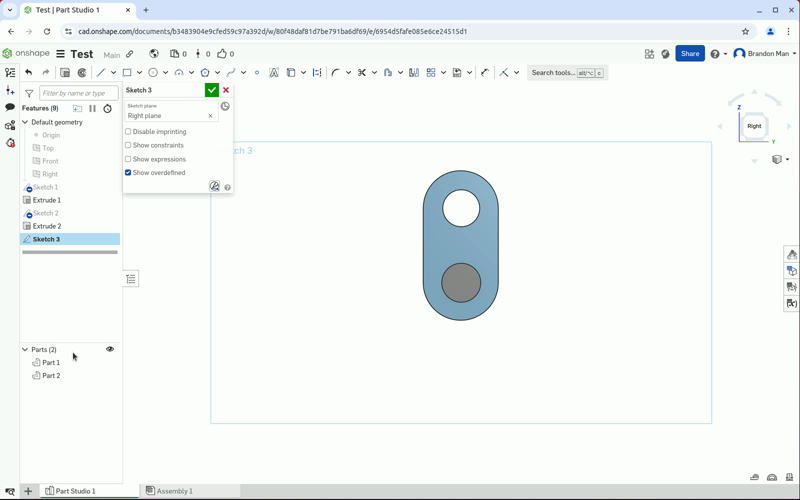
key(y)
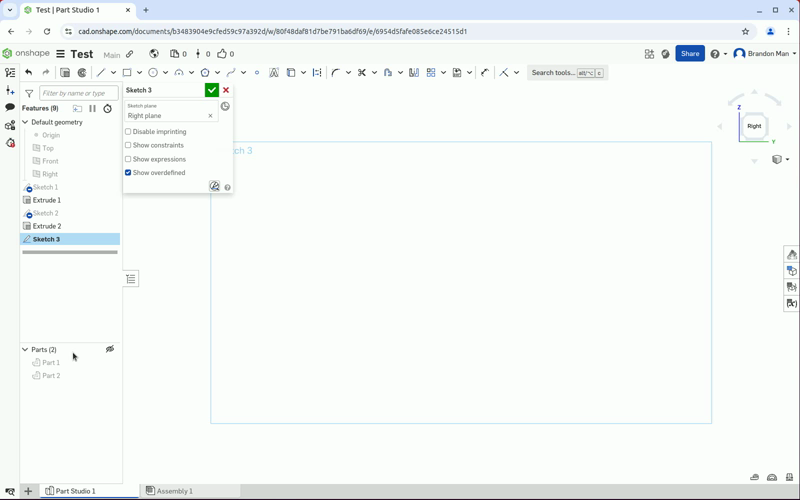
key(c)
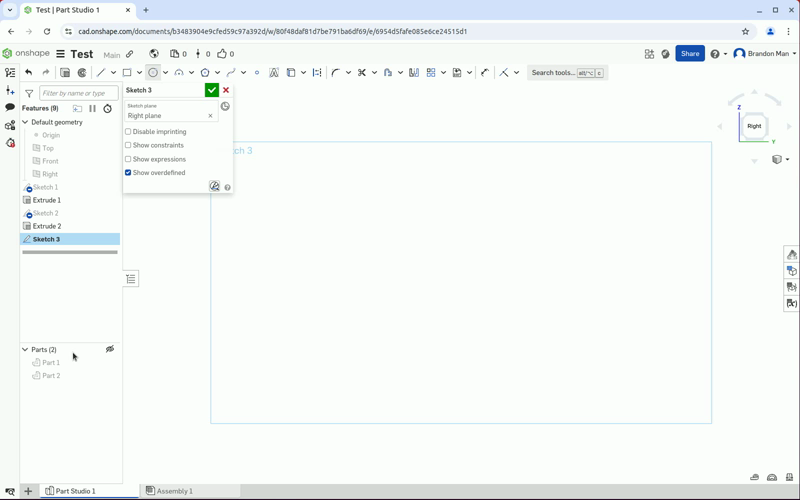
key_down(shift)
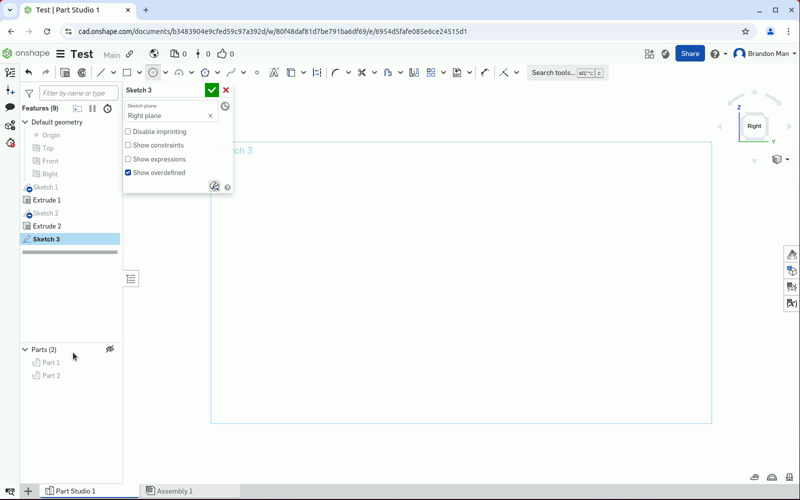
mouse_move(461, 207)
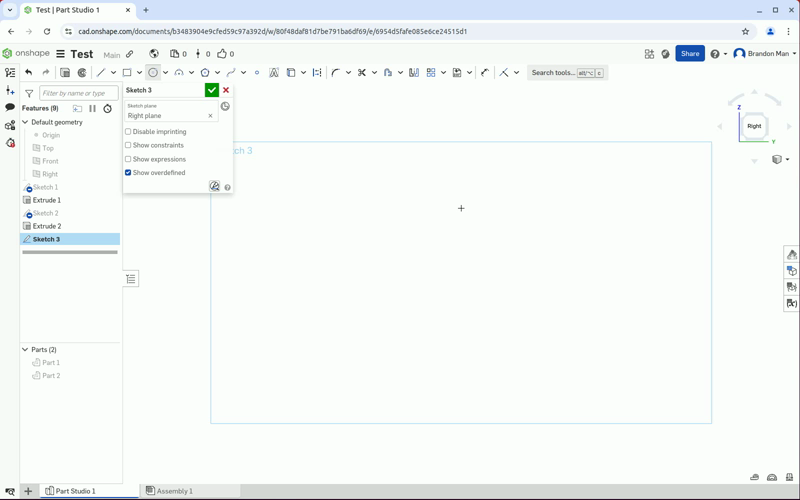
click(461, 207)
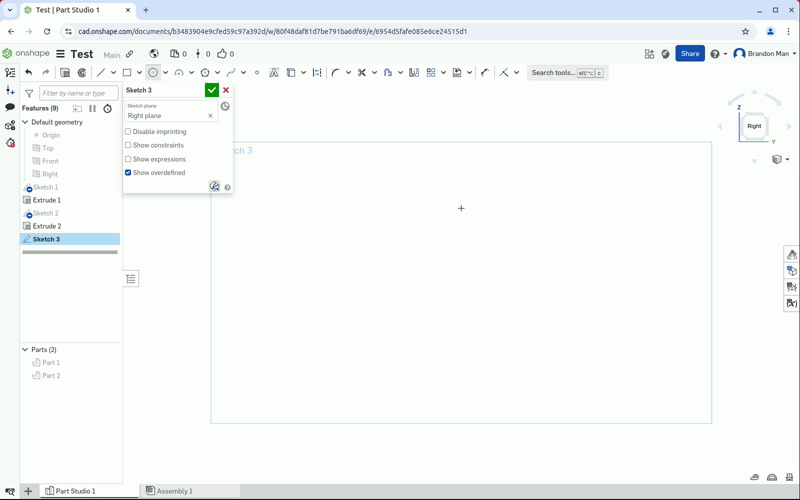
key_up(shift)
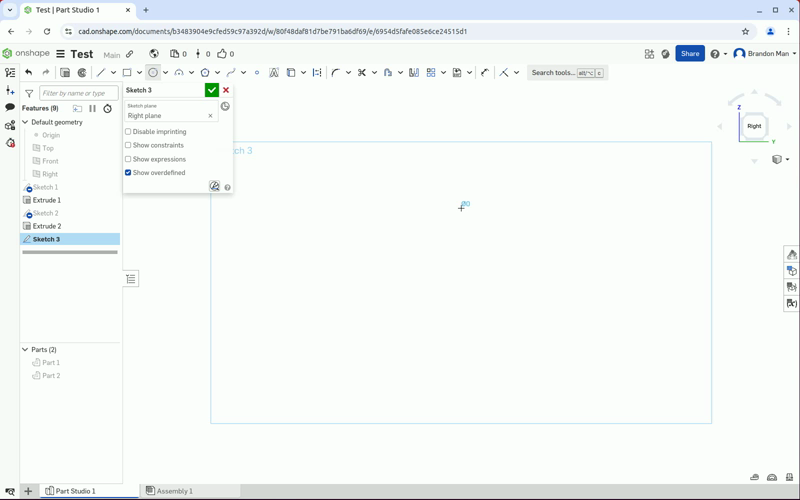
mouse_move(480, 207)
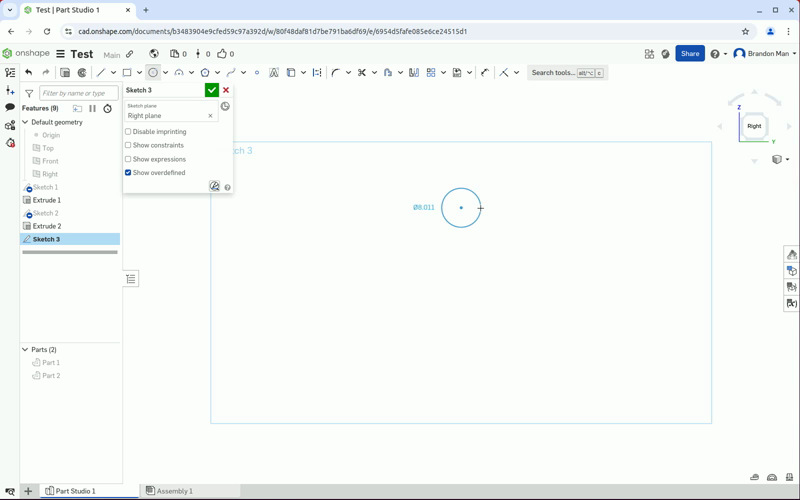
click(480, 207)
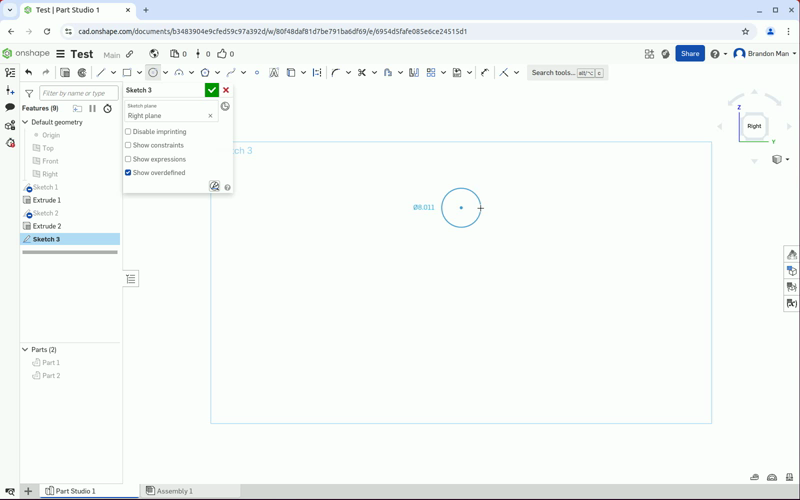
key(esc)
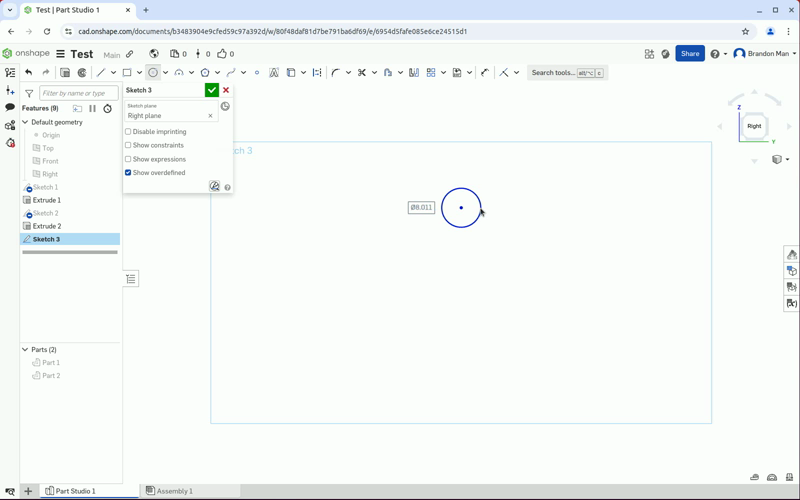
mouse_move(456, 218)
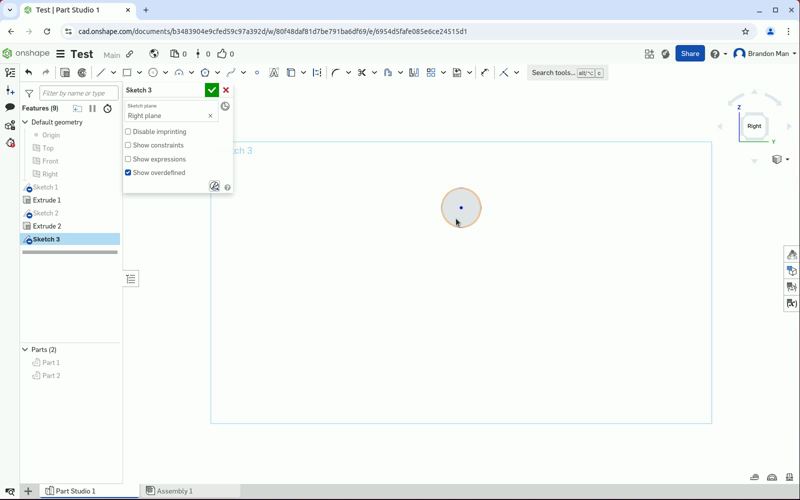
scroll(6)
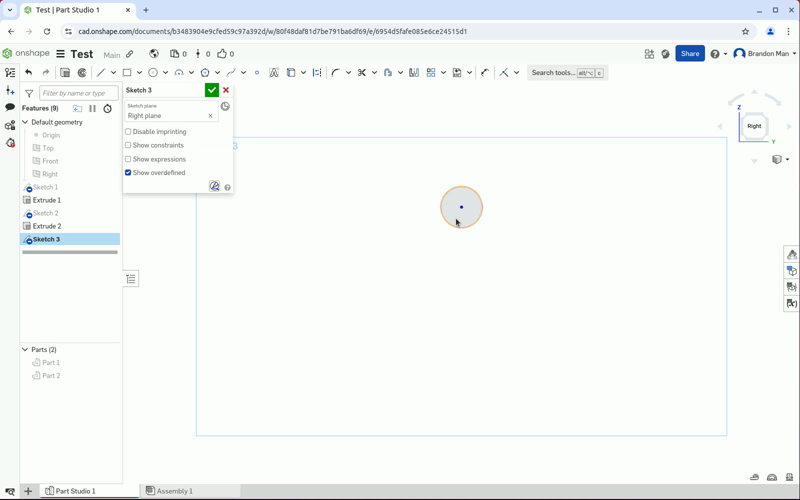
scroll(6)
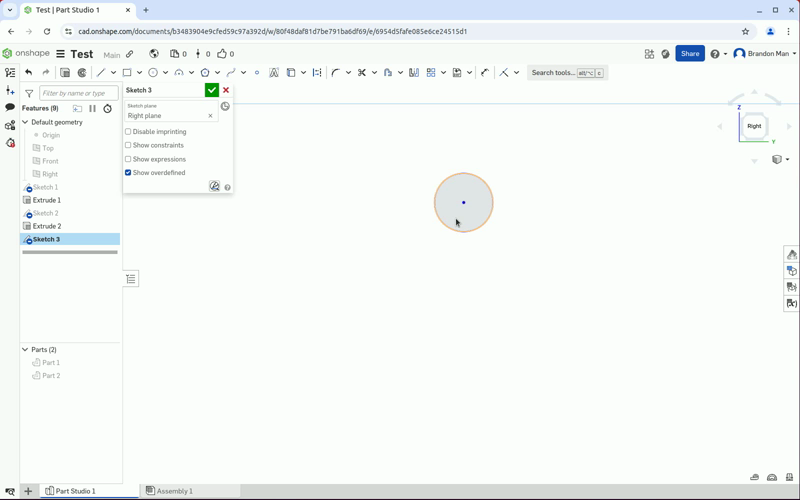
scroll(6)
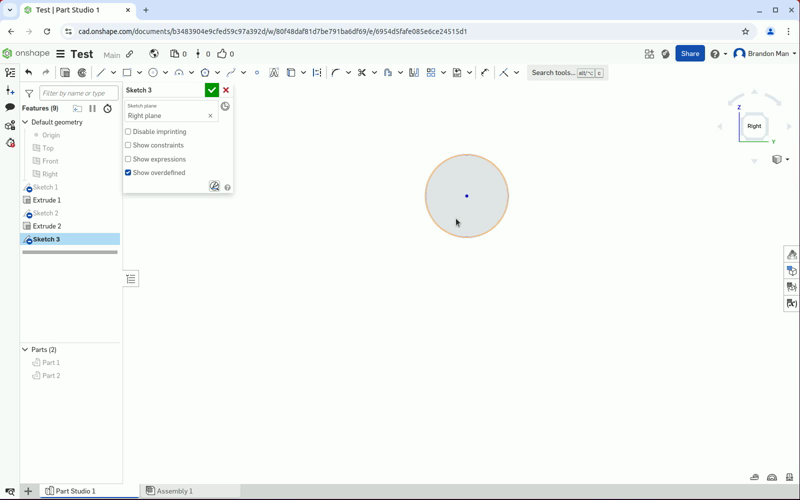
scroll(6)
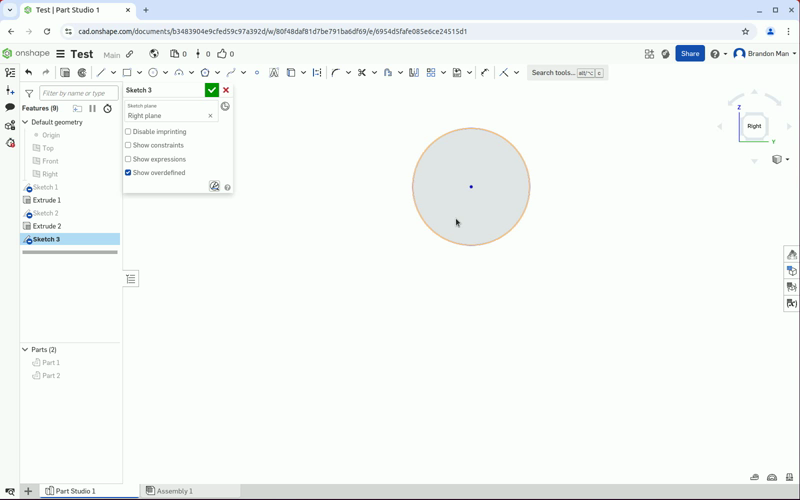
scroll(6)
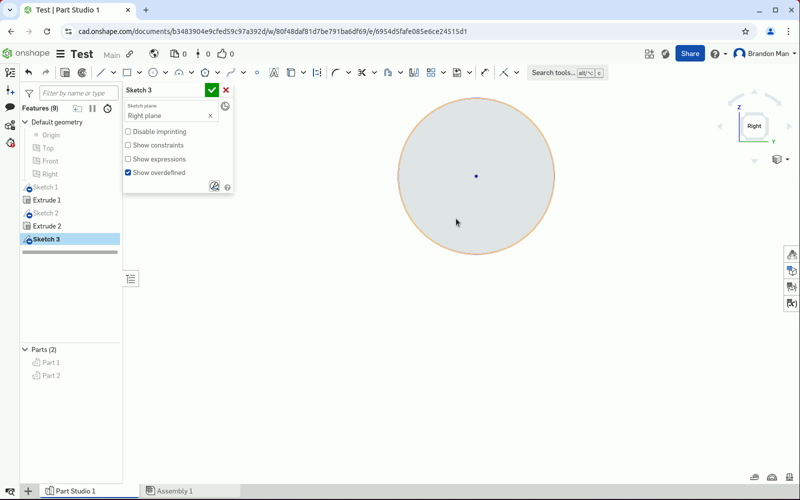
scroll(6)
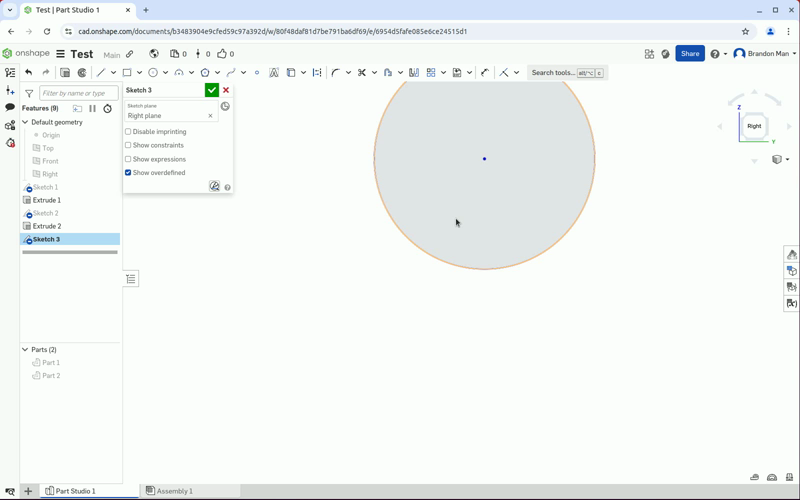
scroll(6)
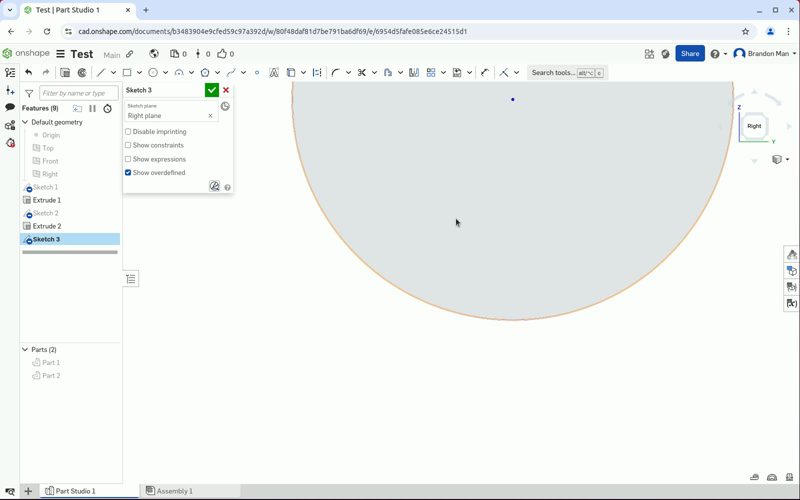
click(456, 218)
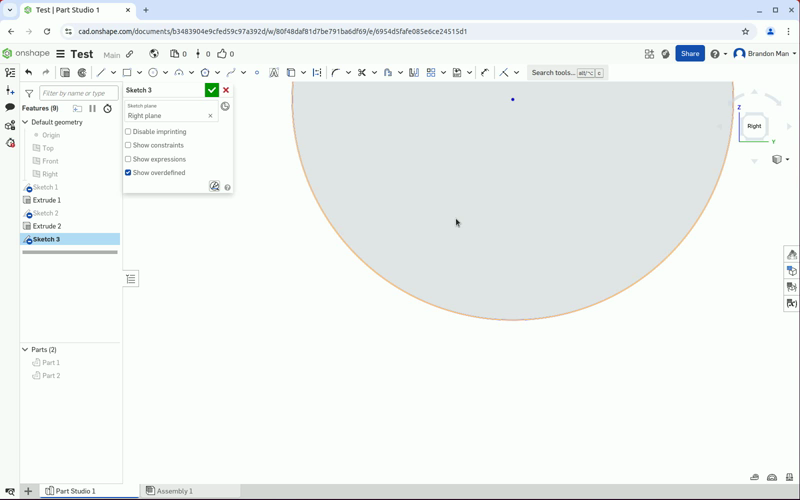
scroll(-6)
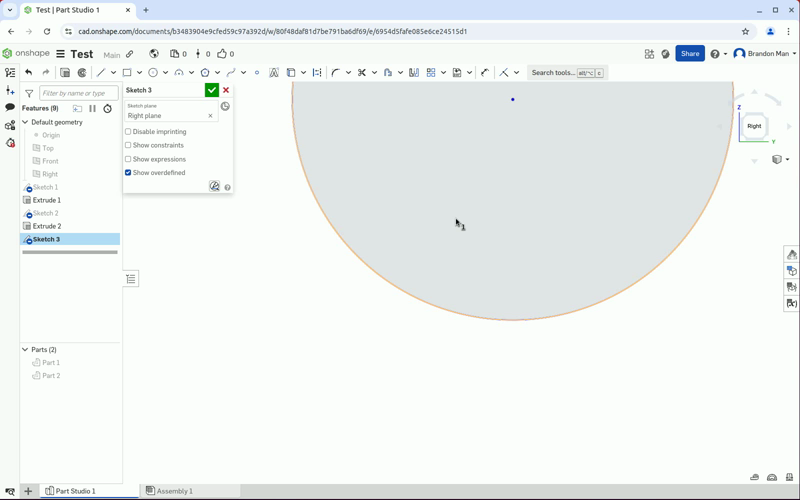
scroll(-6)
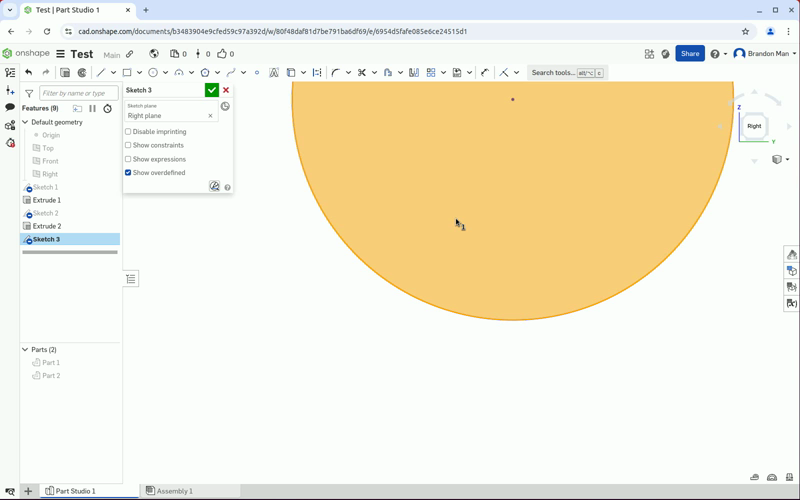
scroll(-6)
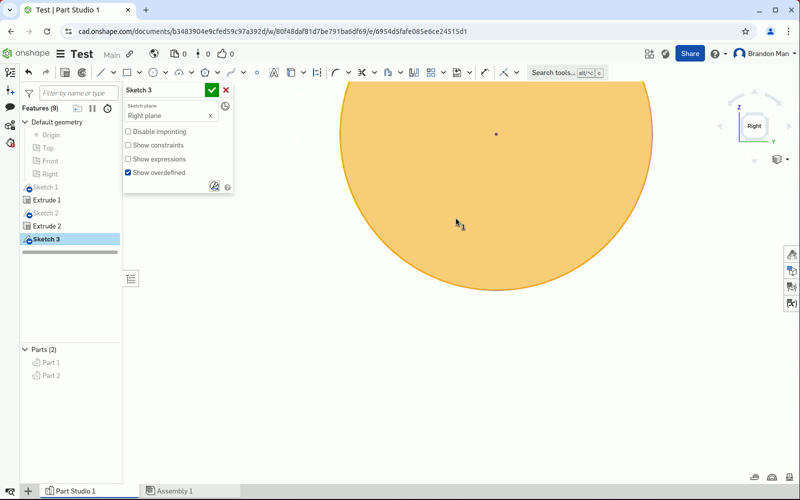
scroll(-6)
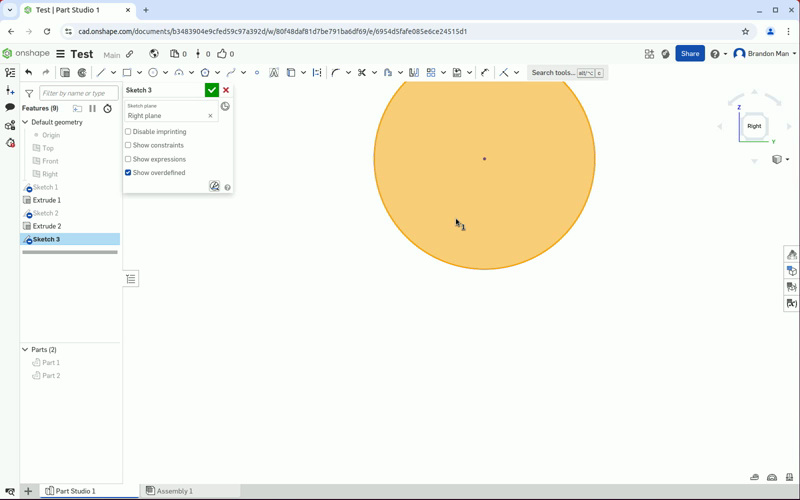
scroll(-6)
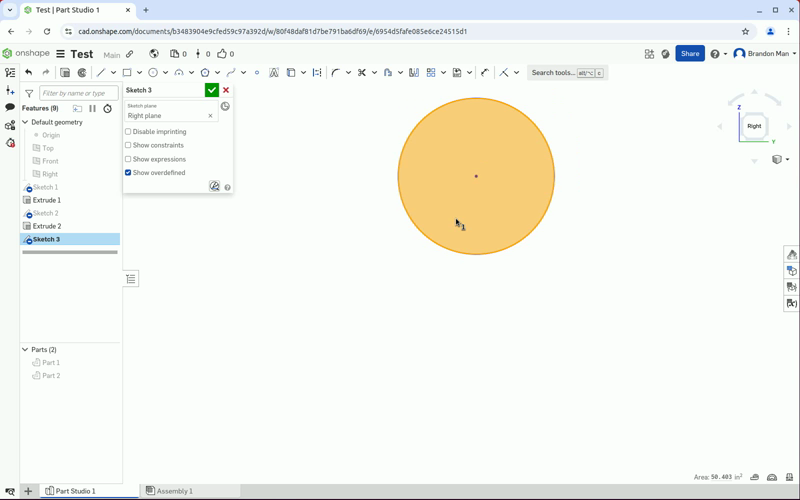
scroll(-6)
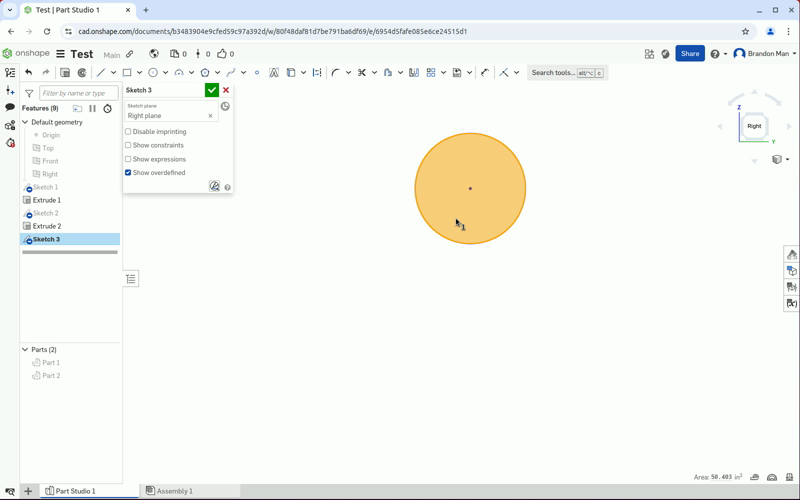
scroll(-6)
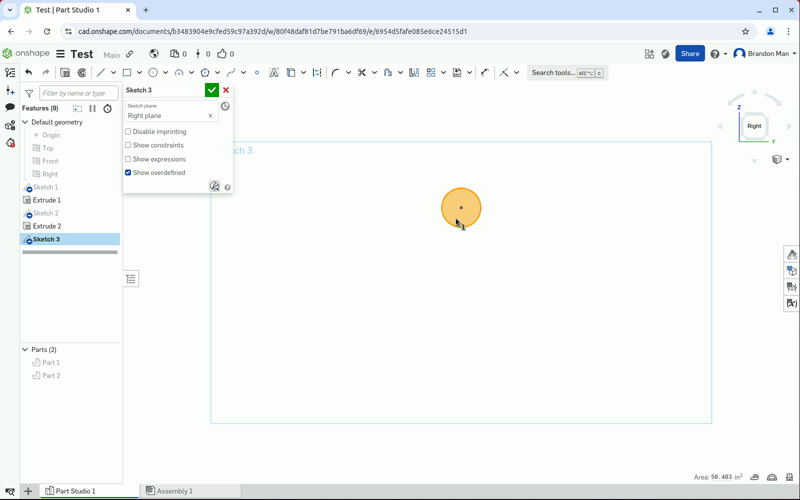
mouse_move(73, 352)
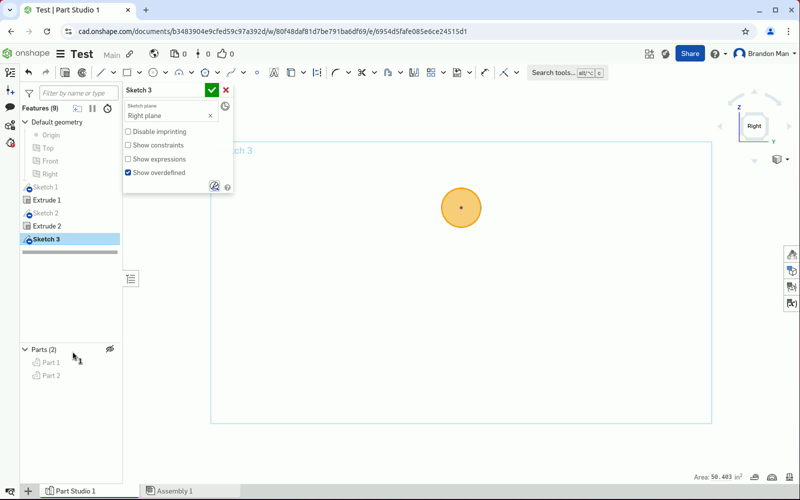
key(shift+y)
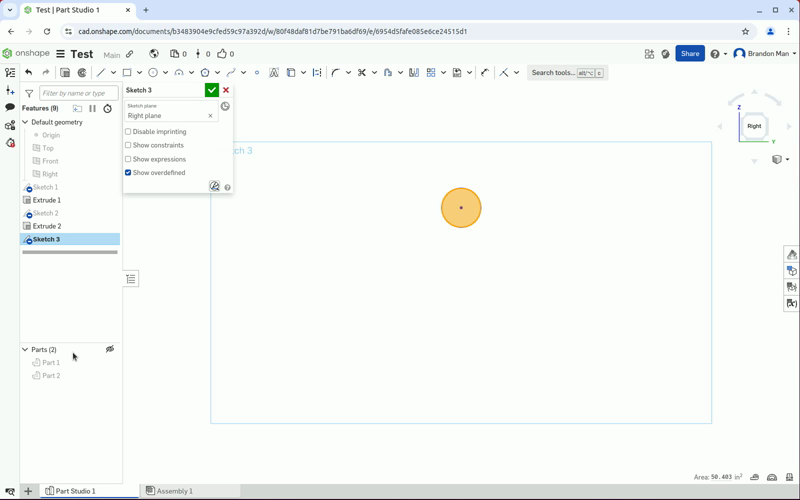
key(shift+e)
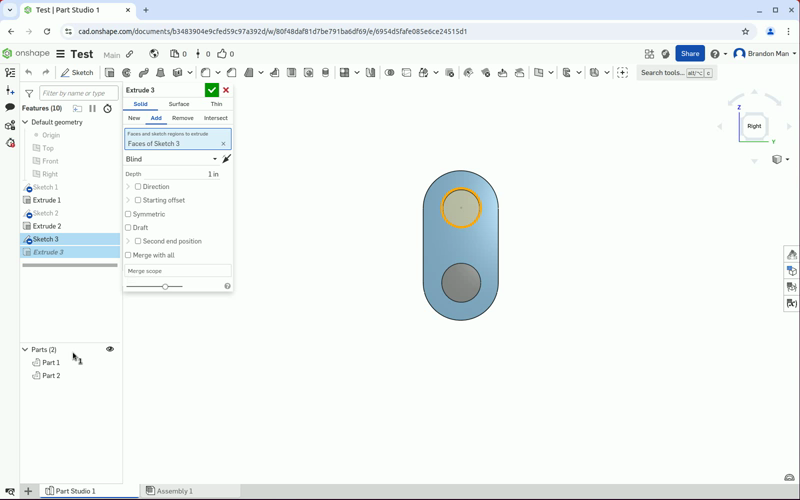
mouse_move(143, 106)
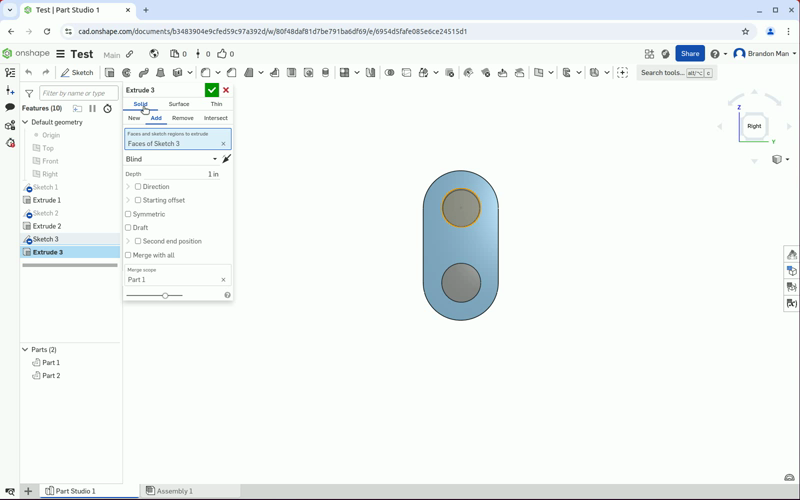
click(143, 106)
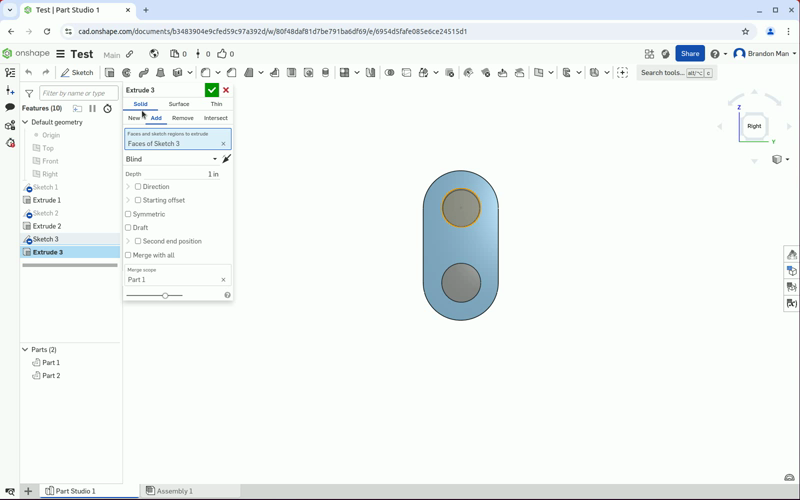
mouse_move(137, 120)
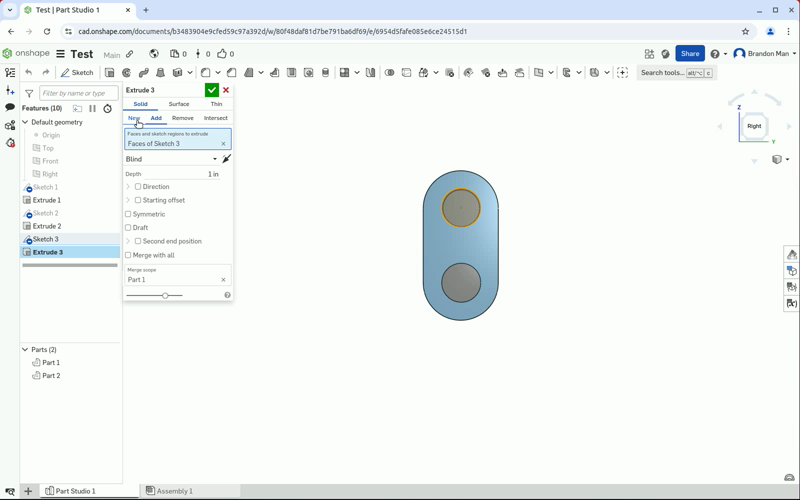
click(137, 120)
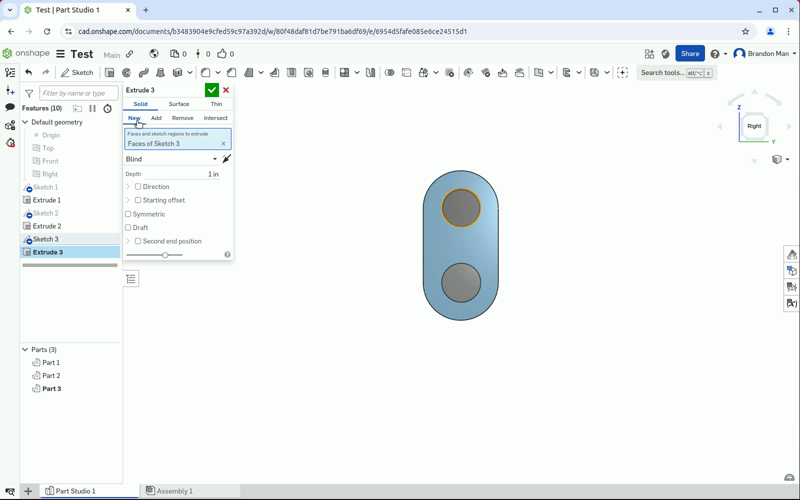
key(tab, 4)
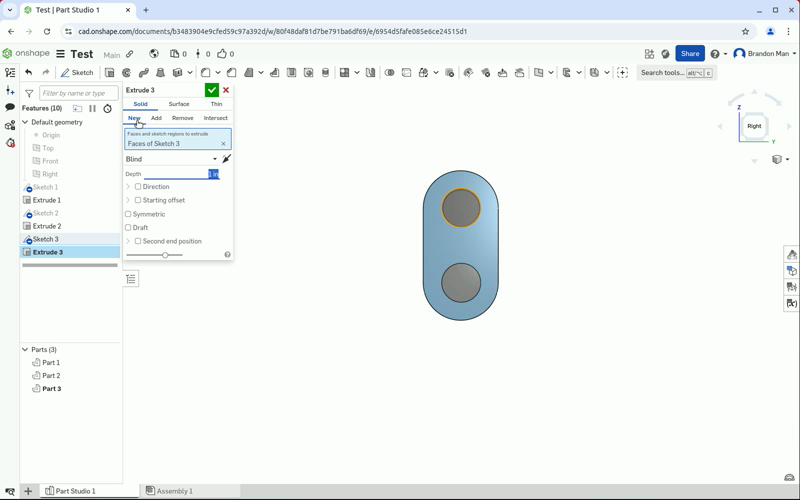
text(-15.405)
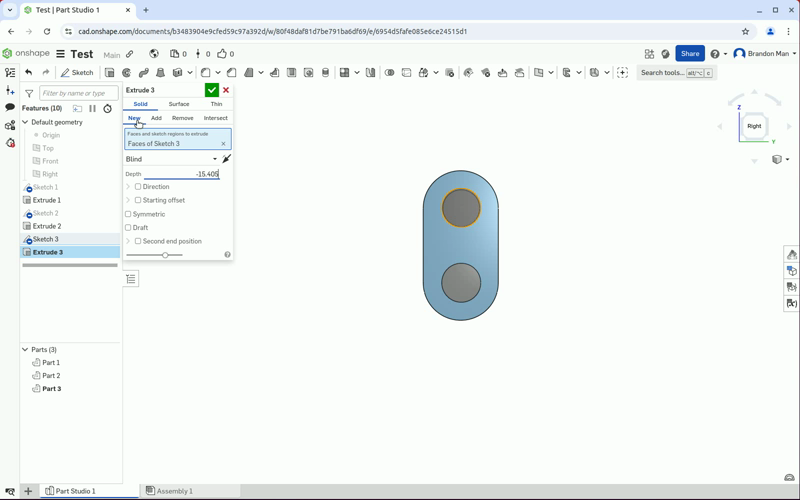
key(tab, 3)
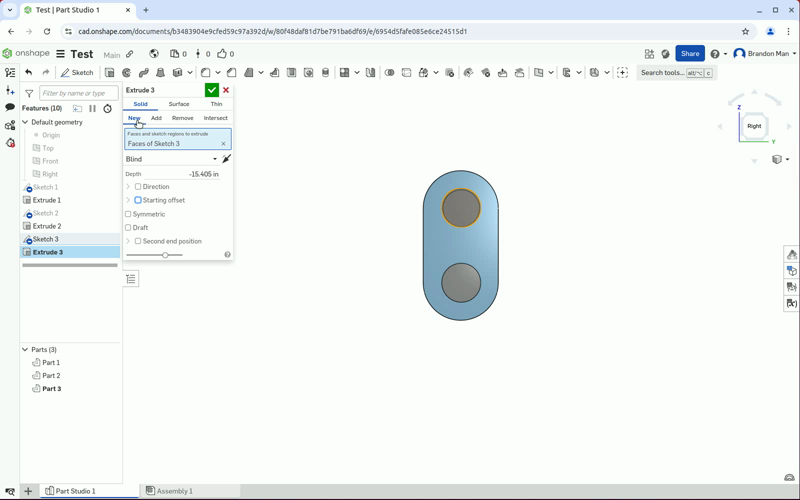
key(tab, 2)
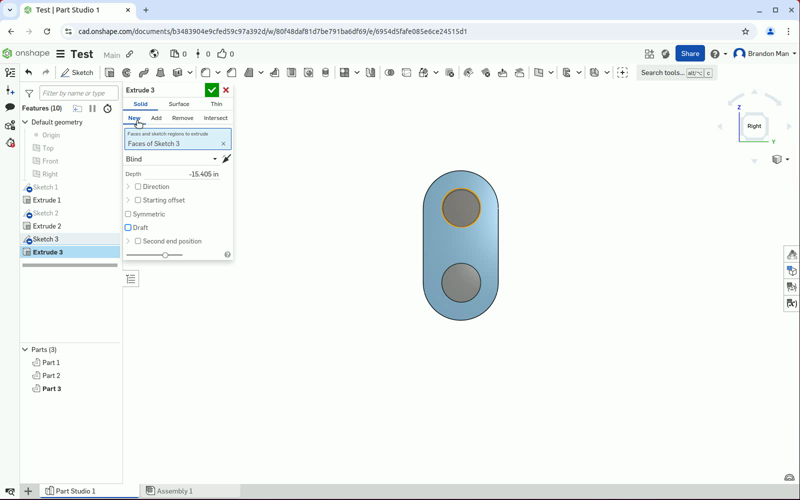
key(space)
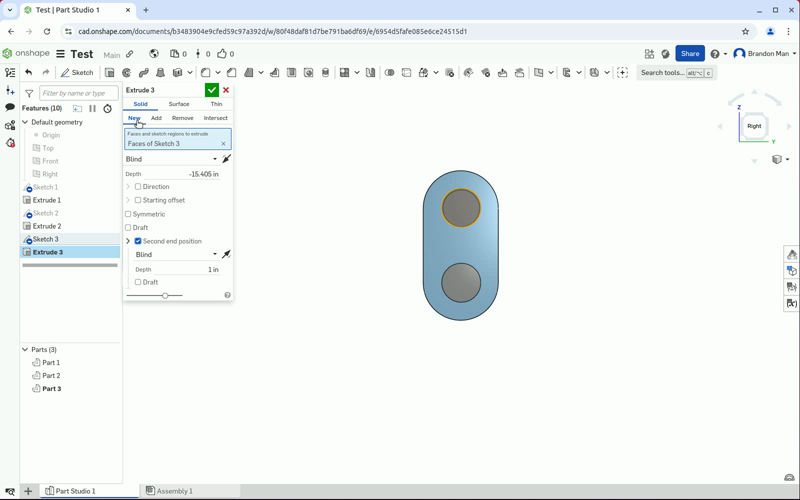
key(tab, 3)
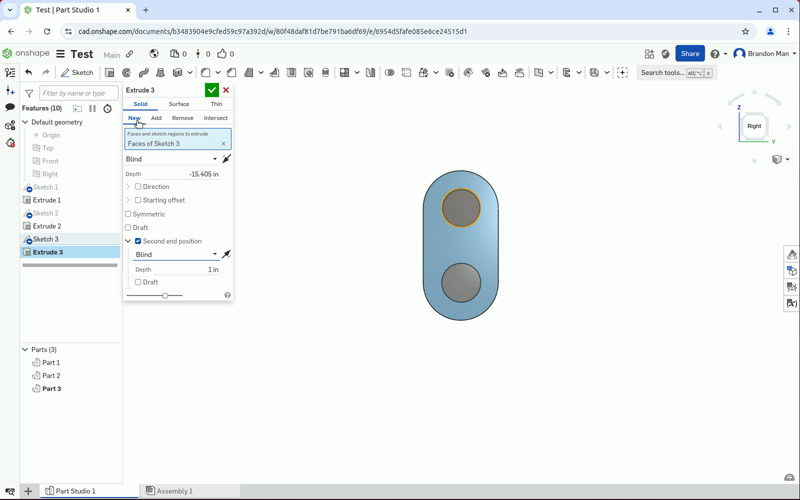
text(7.703)
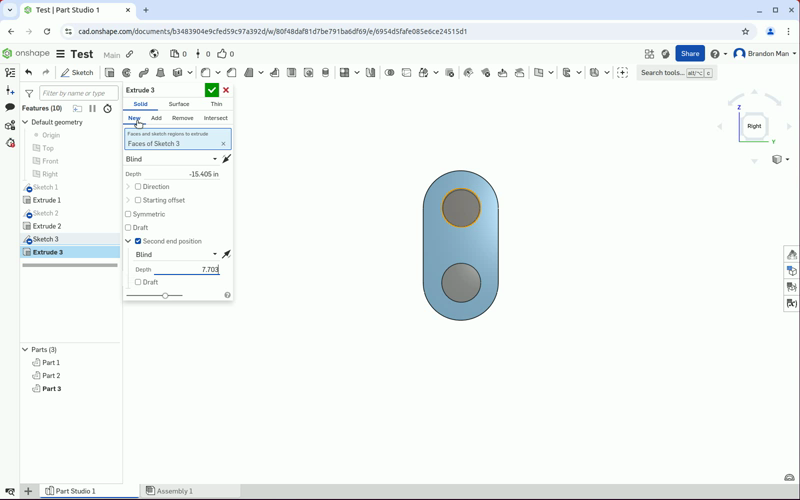
key(enter)
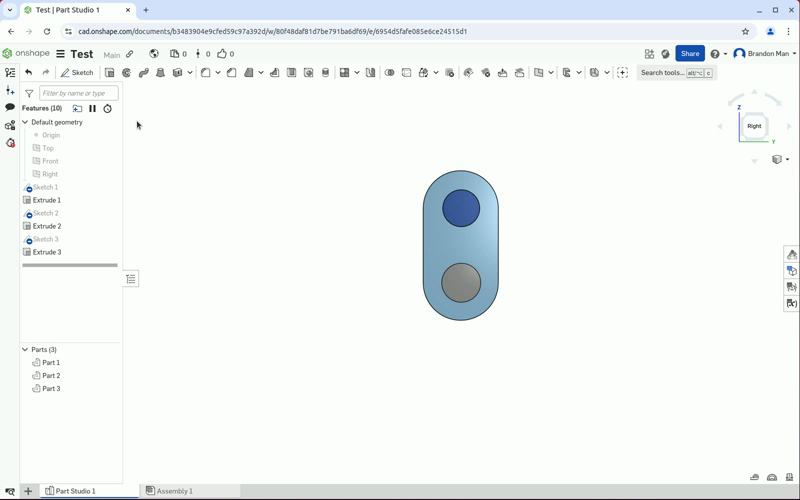
key(shift+h)
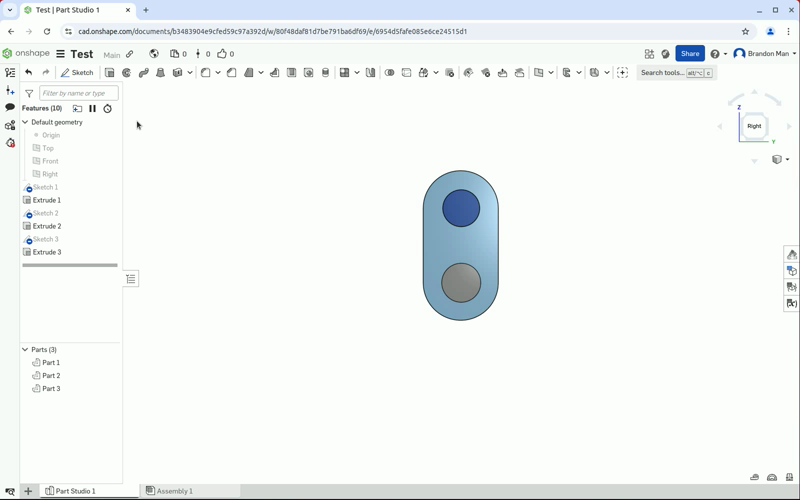
key(shift+h)
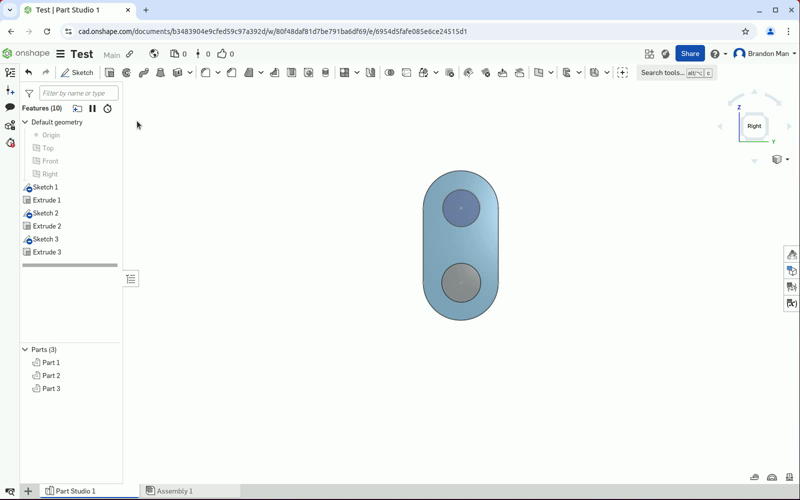
key(shift+7)
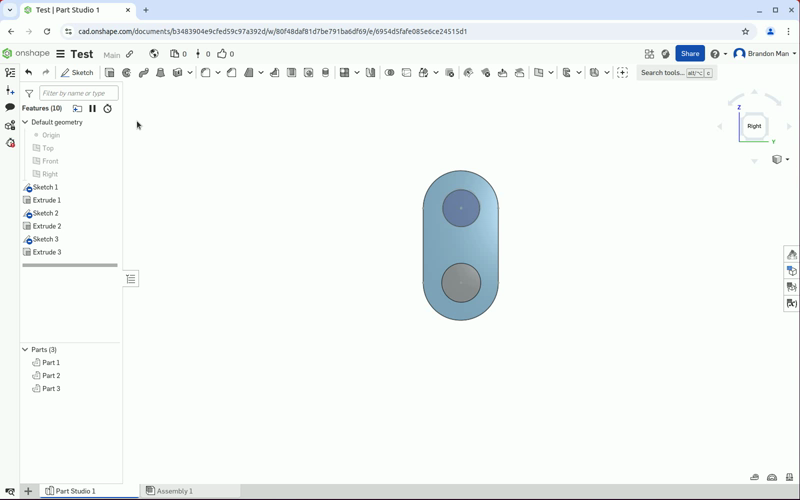
key(right, 2)
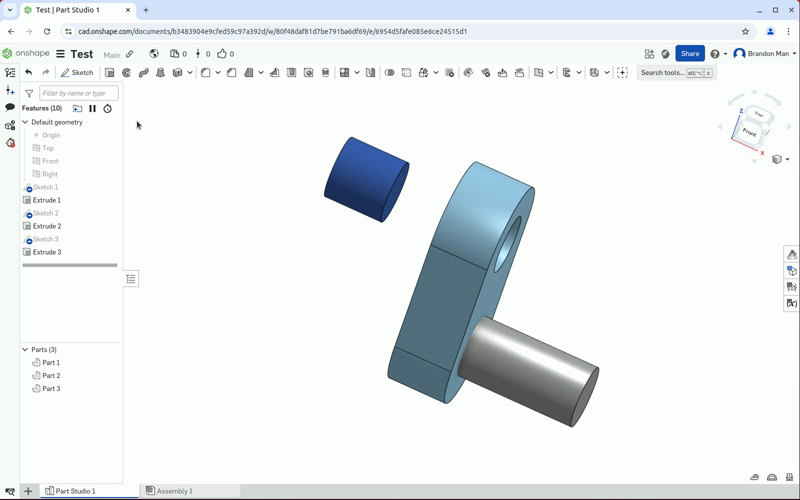
key(down, 2)
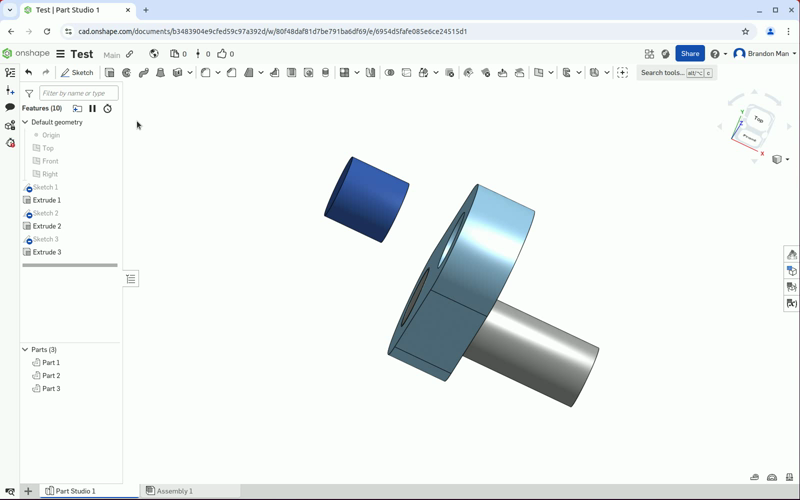
key(up, 2)
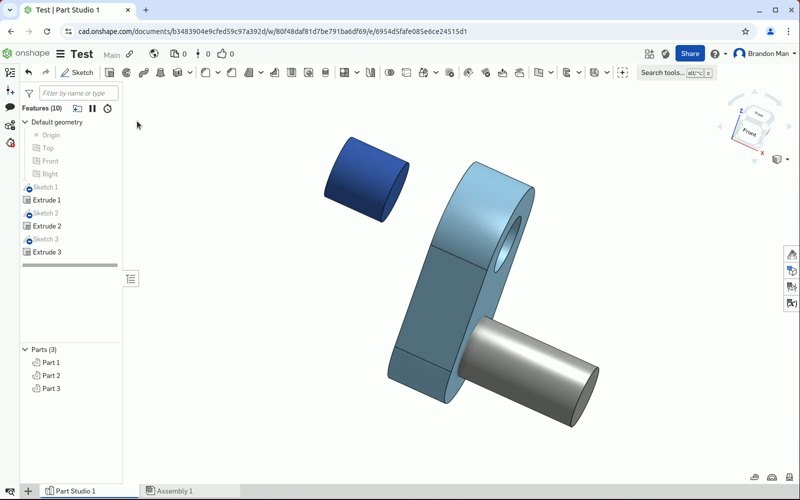
key(left, 2)
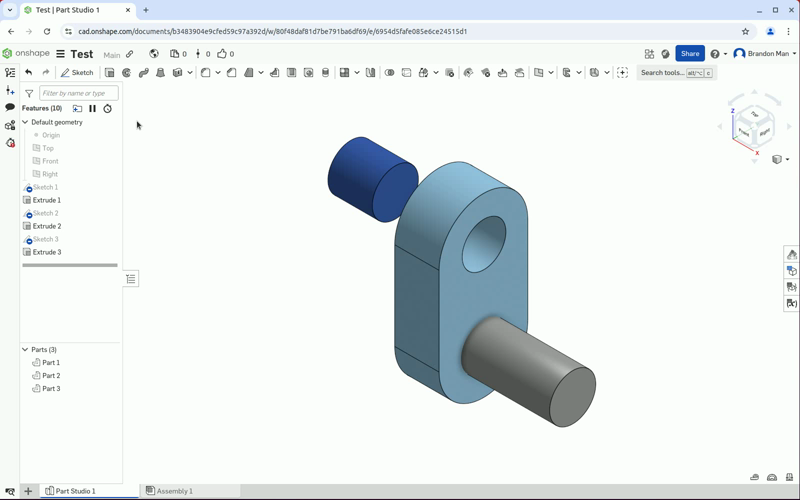
mouse_move(73, 189)
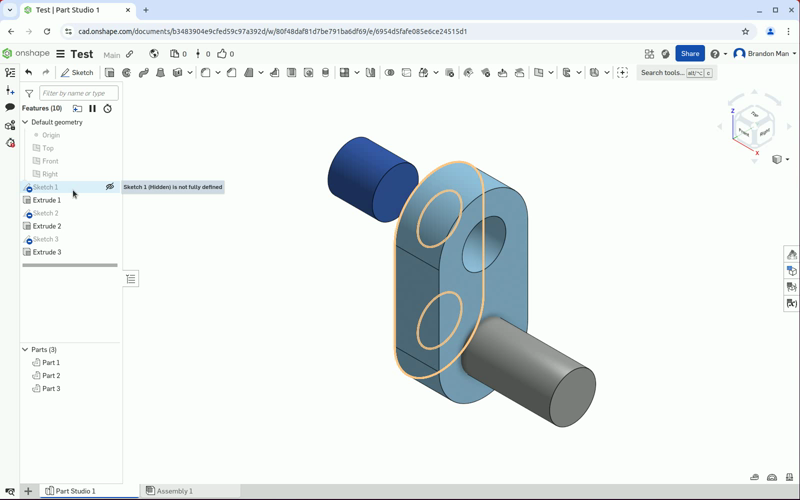
click(73, 189)